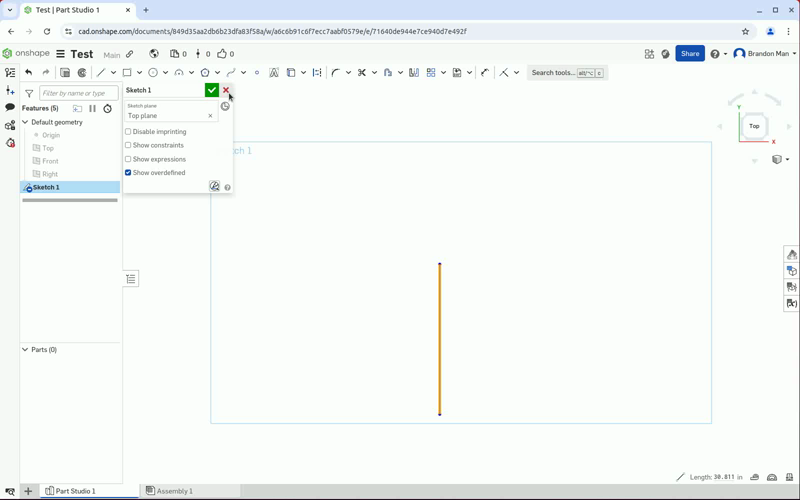
key(shift+h)
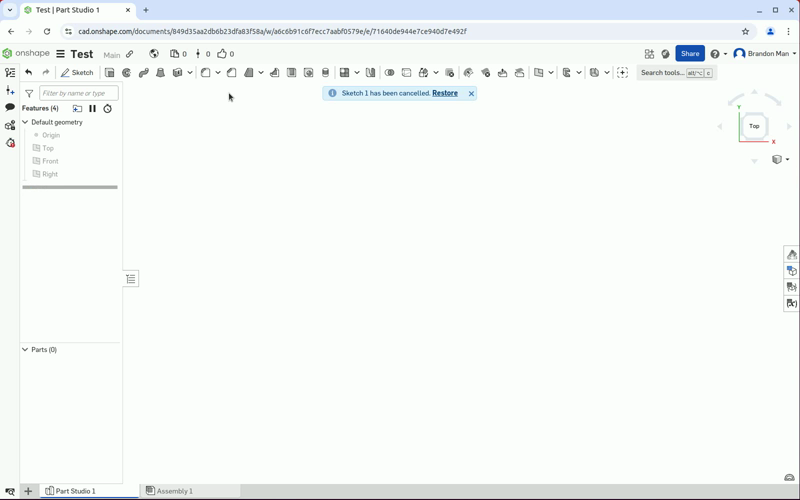
mouse_move(73, 352)
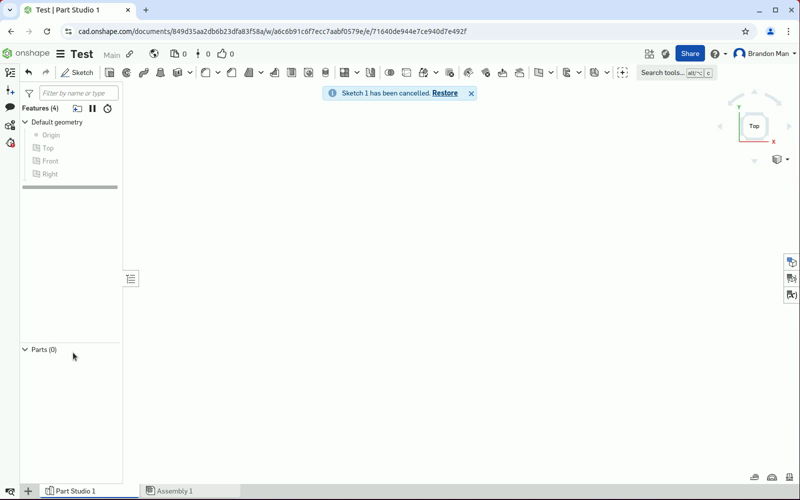
key(y)
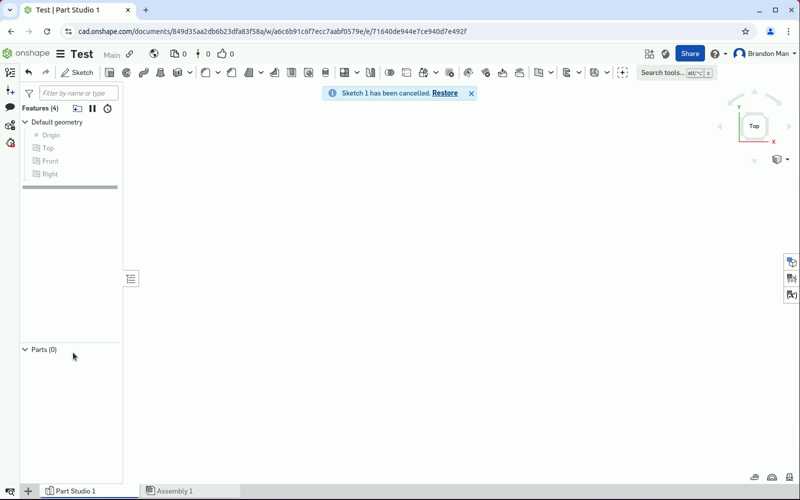
key(shift+p)
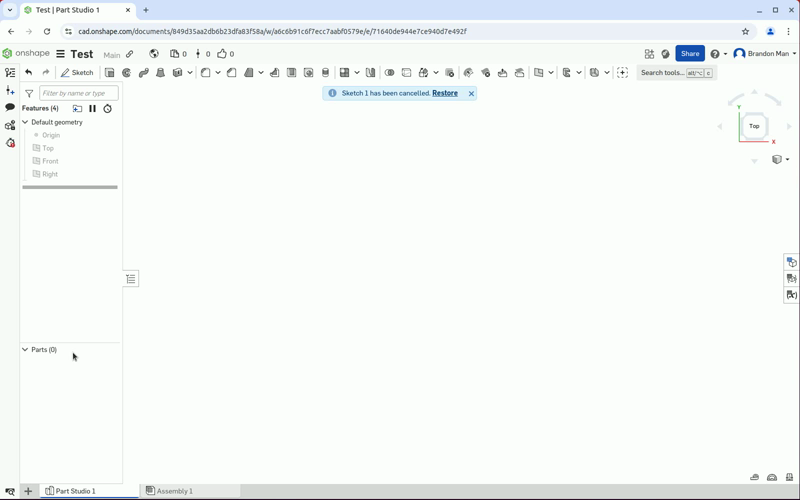
key(space)
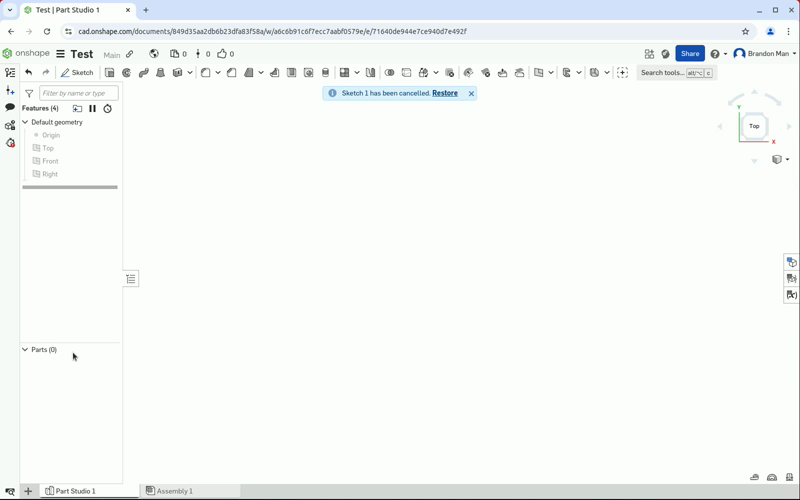
key_down(shift)
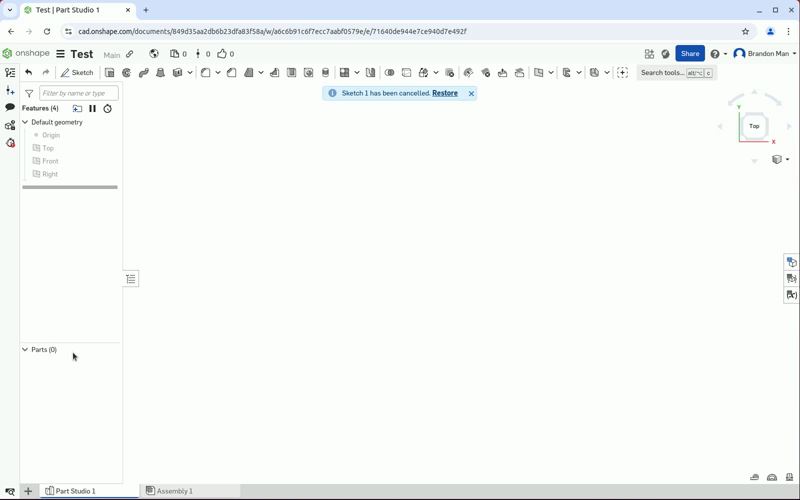
key(up)
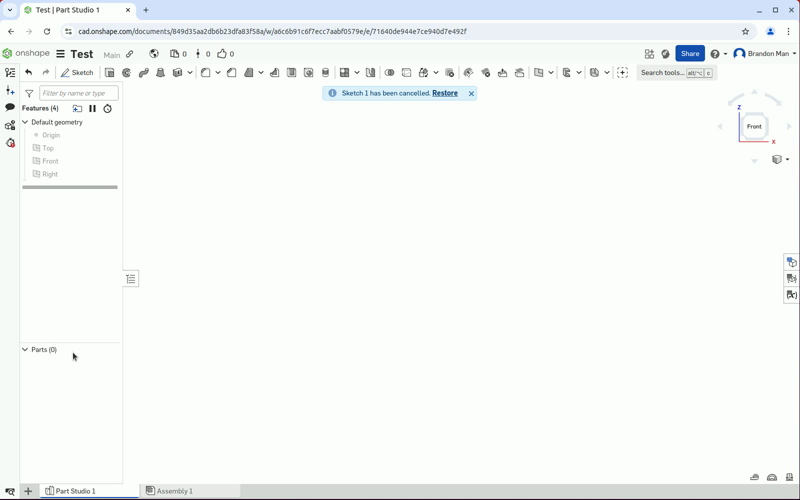
key_up(shift)
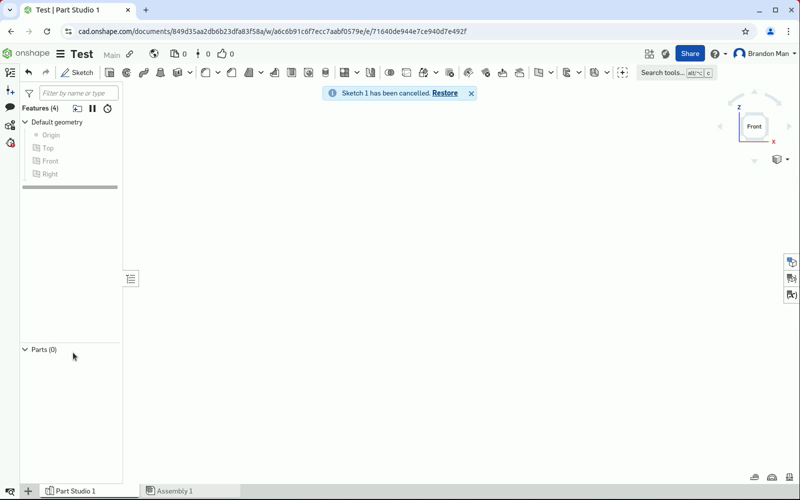
mouse_move(73, 352)
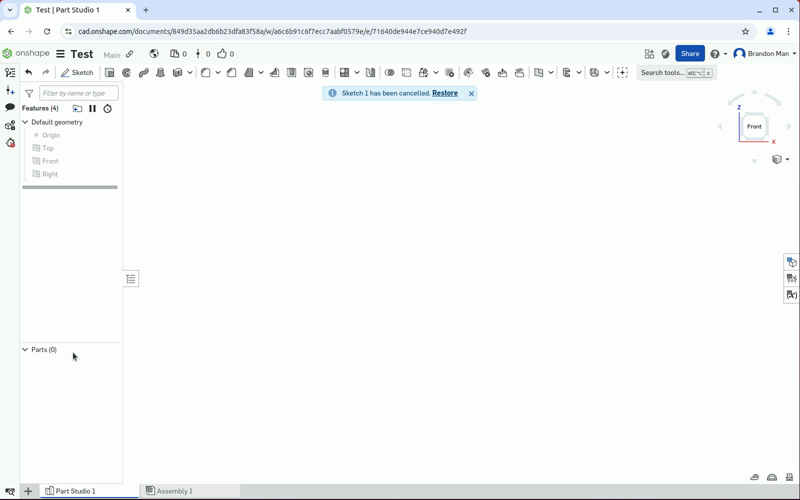
key(shift+y)
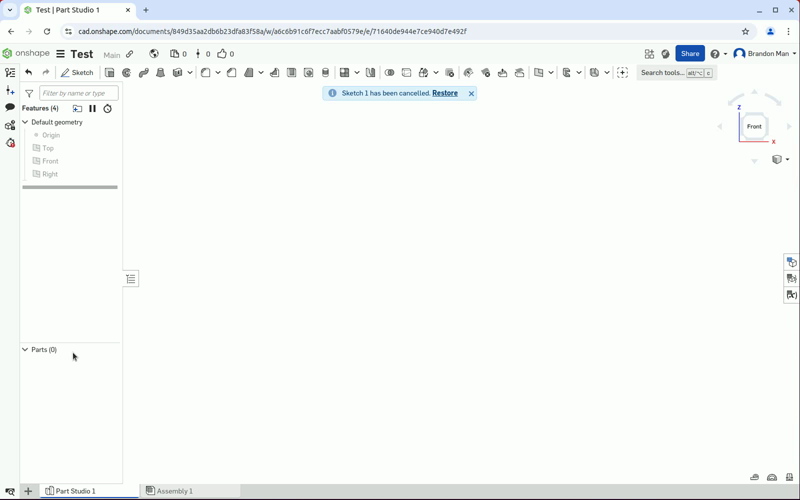
key(shift+s)
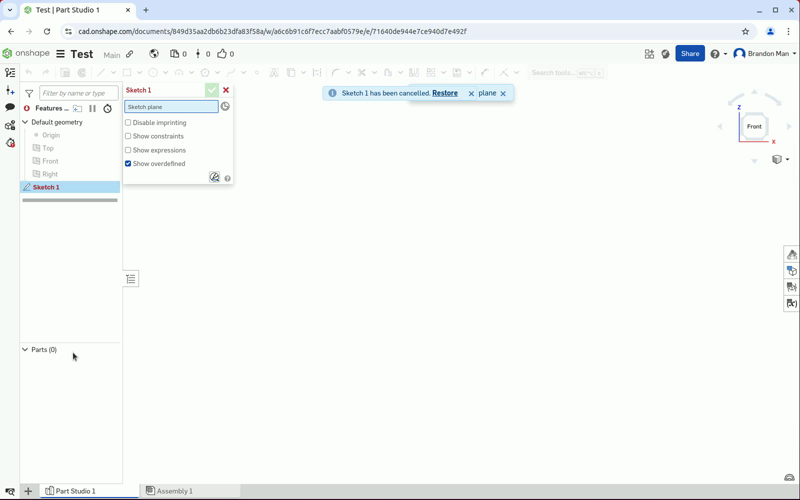
mouse_move(73, 163)
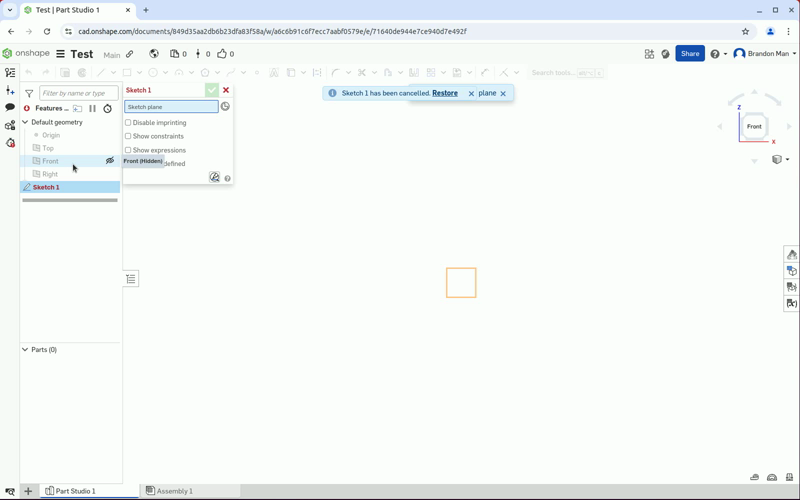
click(73, 163)
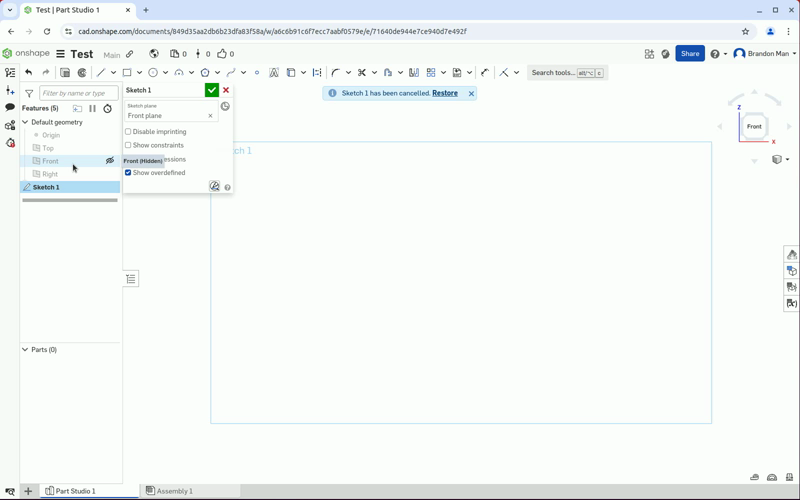
mouse_move(73, 352)
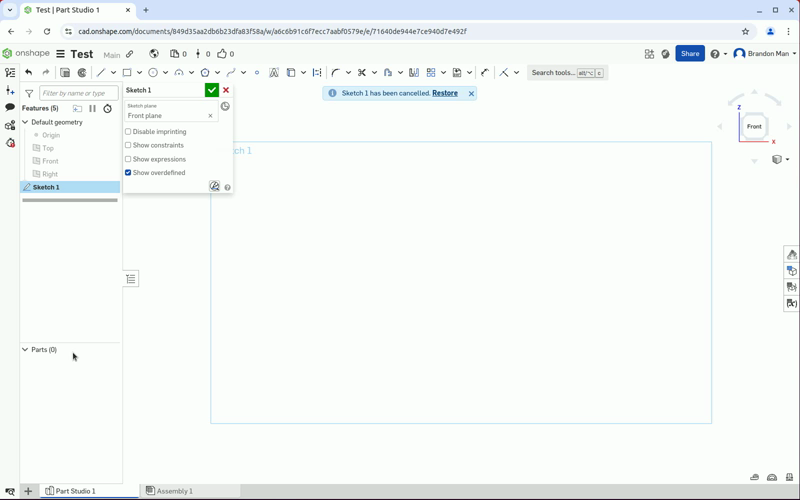
key(y)
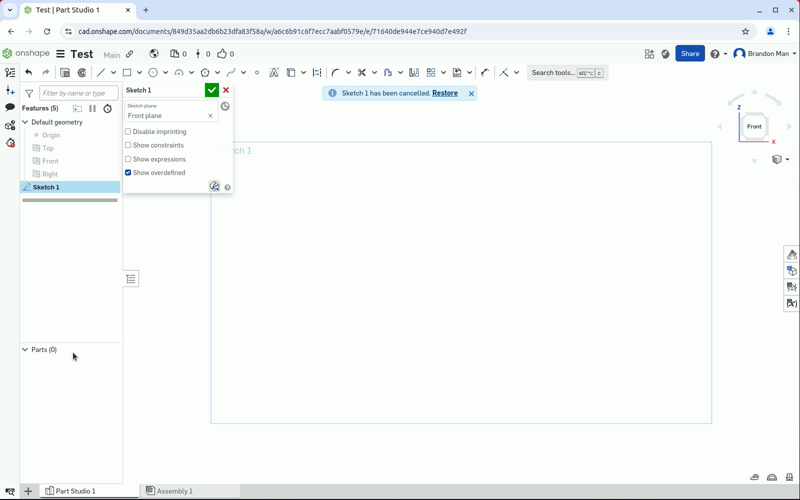
key(l)
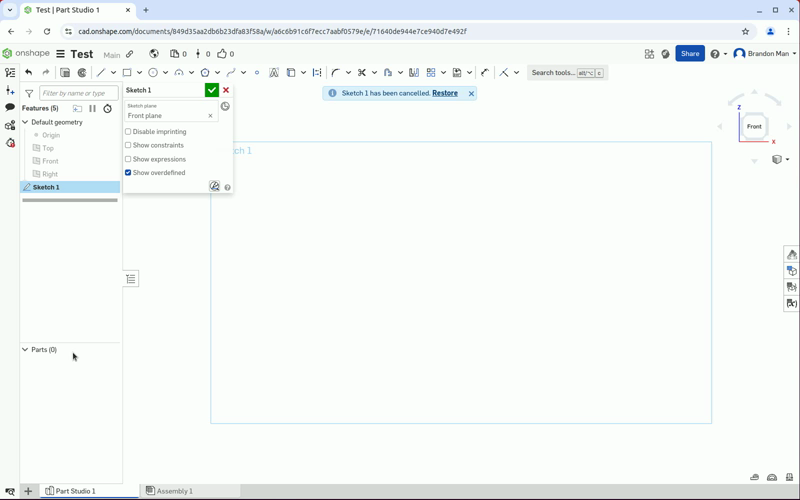
key_down(shift)
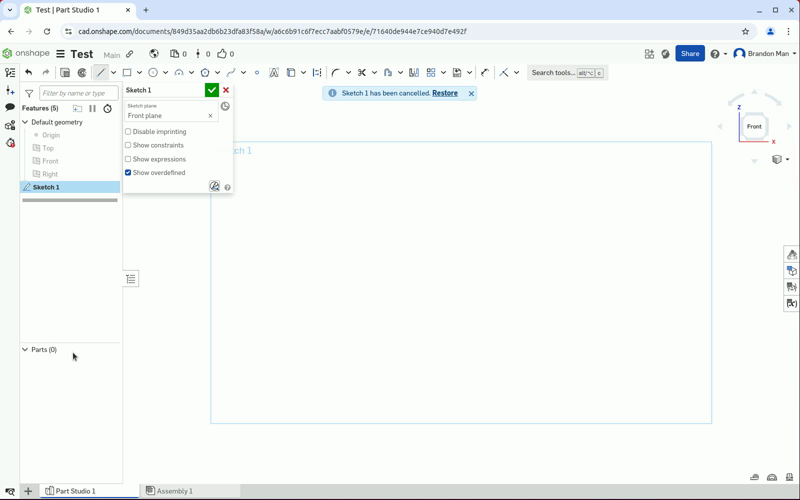
mouse_move(401, 284)
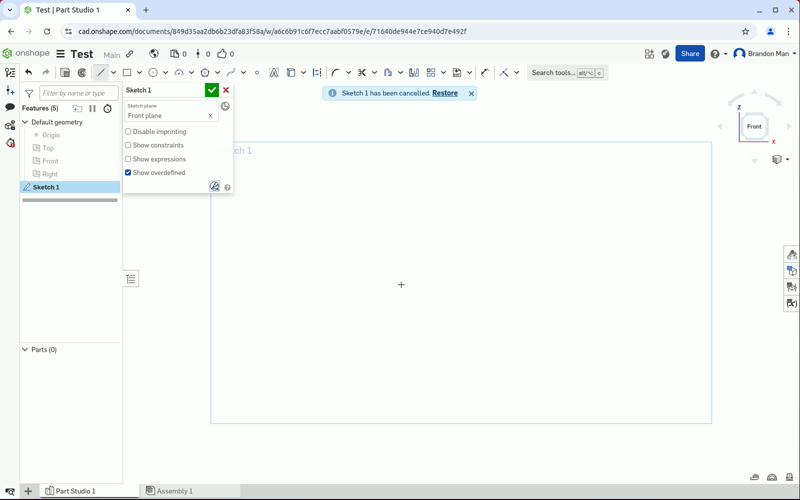
click(401, 284)
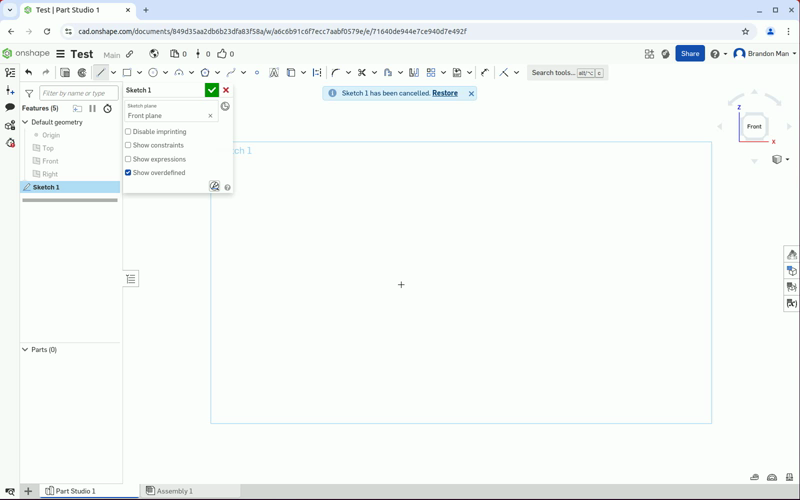
key_up(shift)
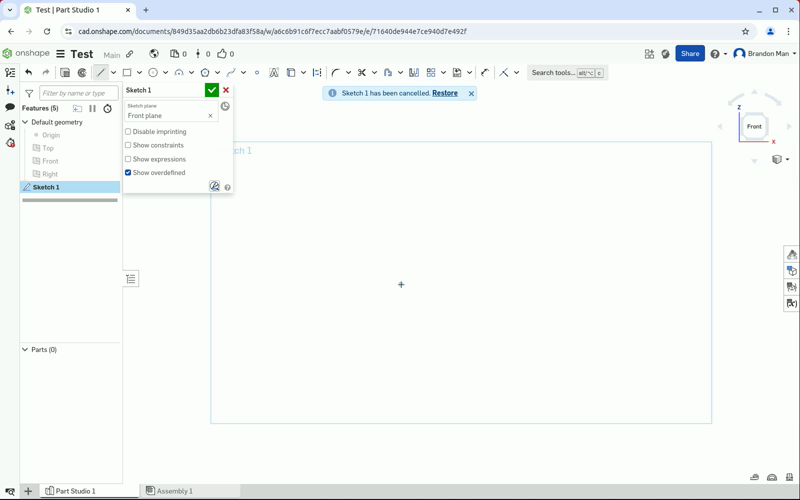
key_down(shift)
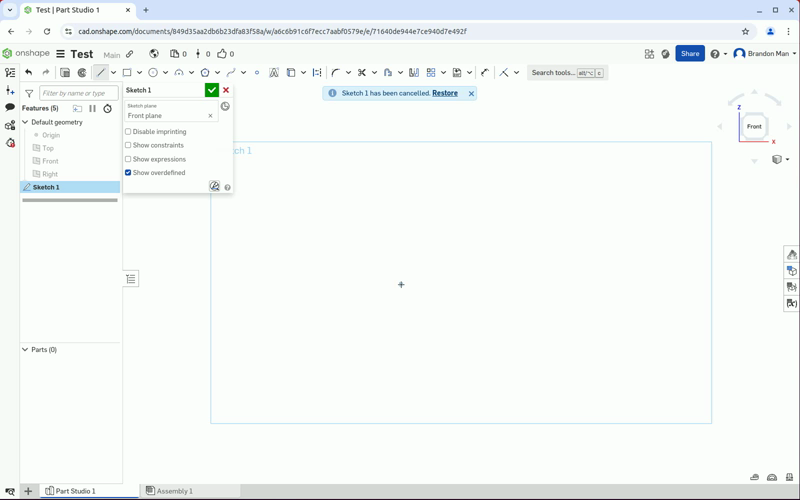
mouse_move(463, 284)
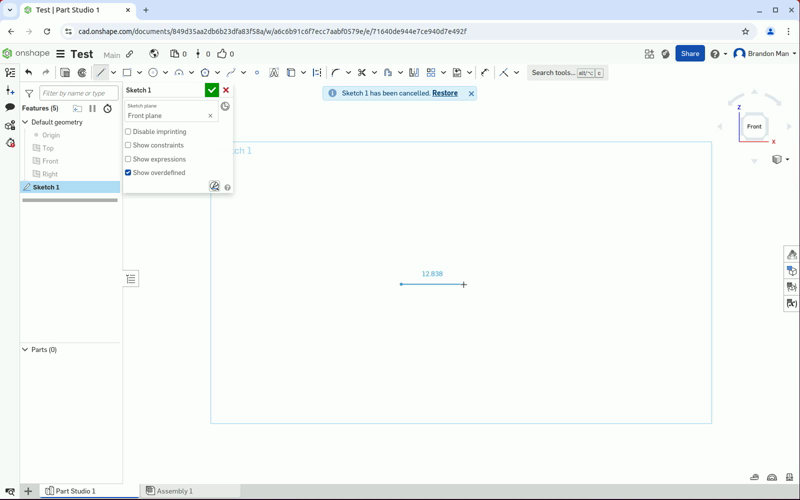
click(463, 284)
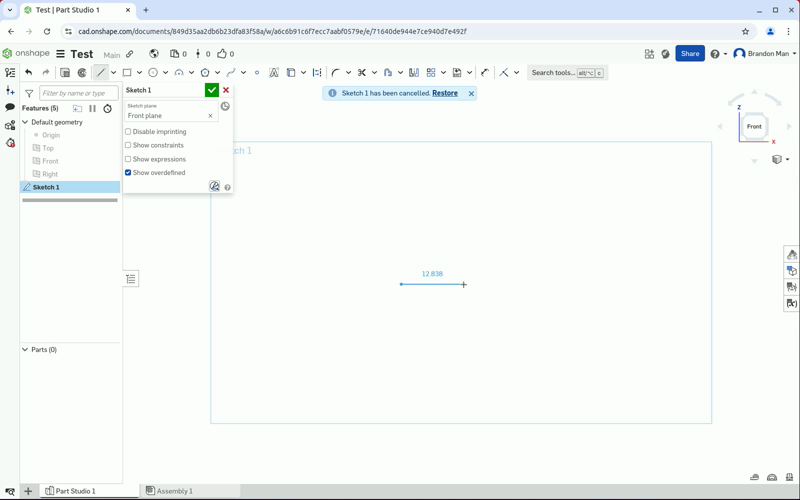
key_up(shift)
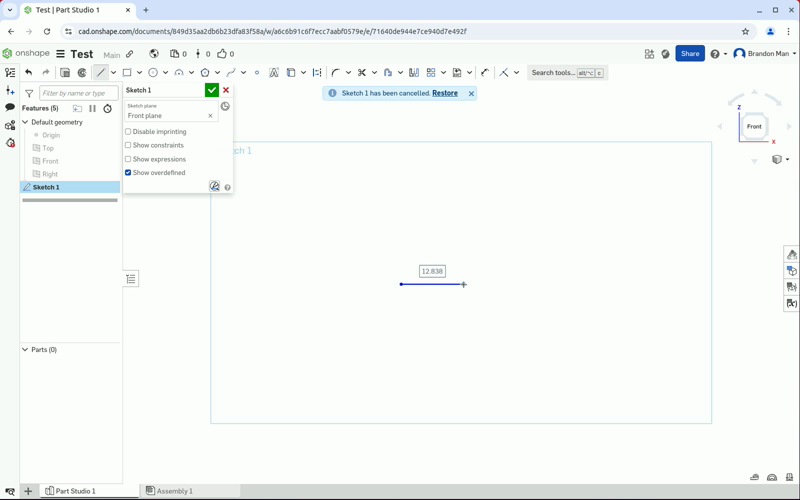
key_down(shift)
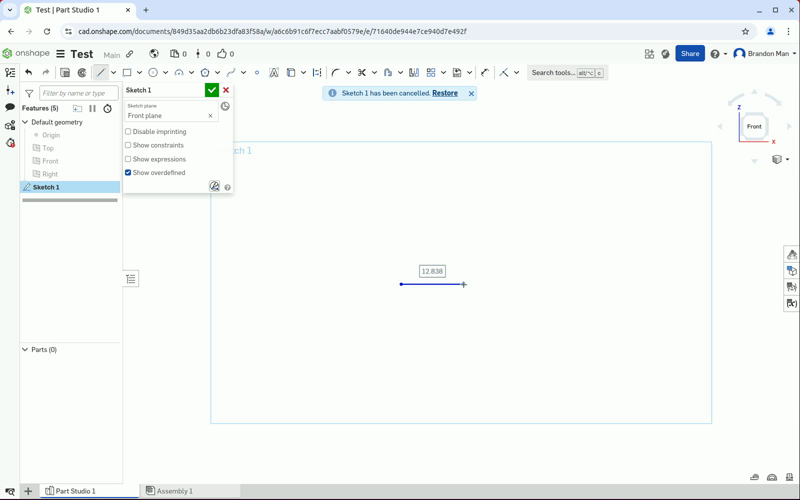
mouse_move(493, 284)
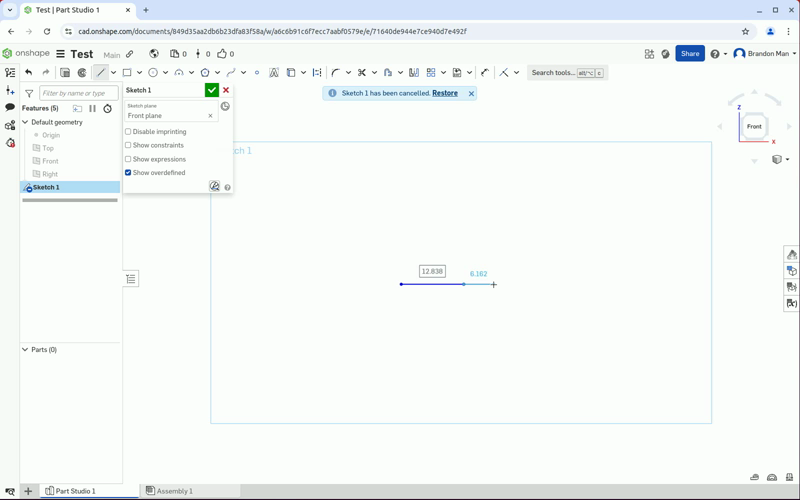
mouse_move(463, 283)
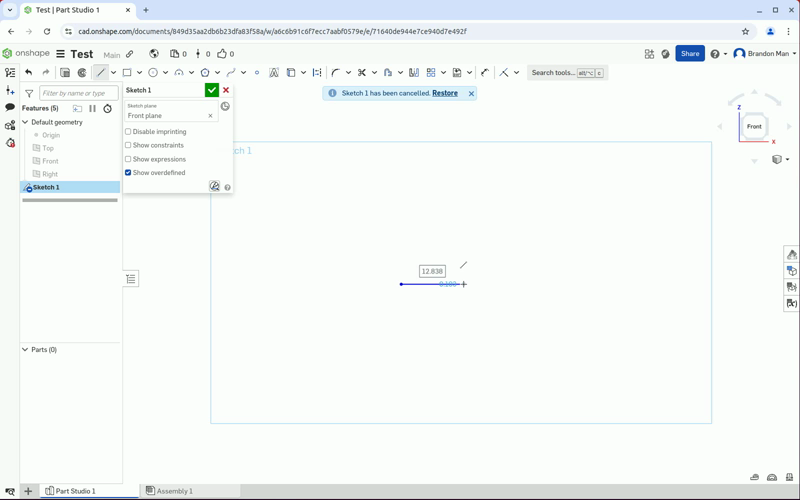
scroll(6)
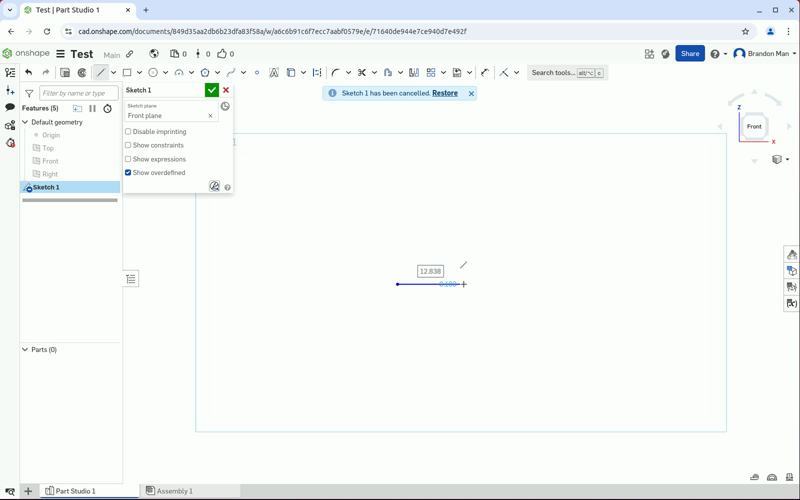
scroll(6)
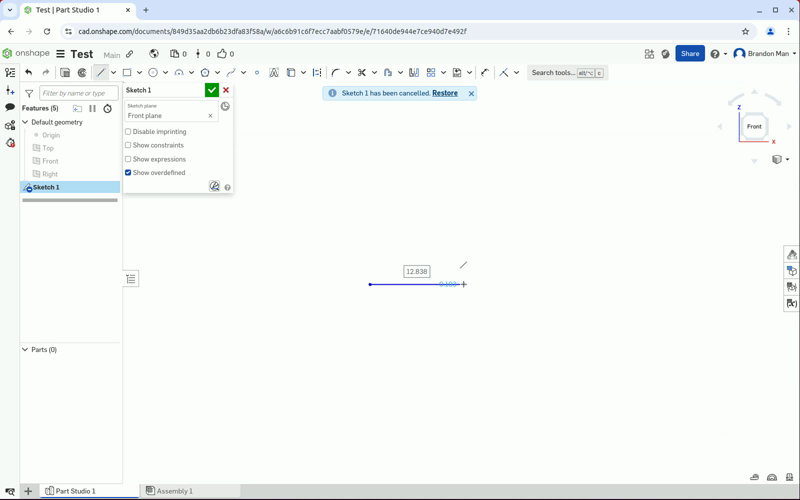
scroll(6)
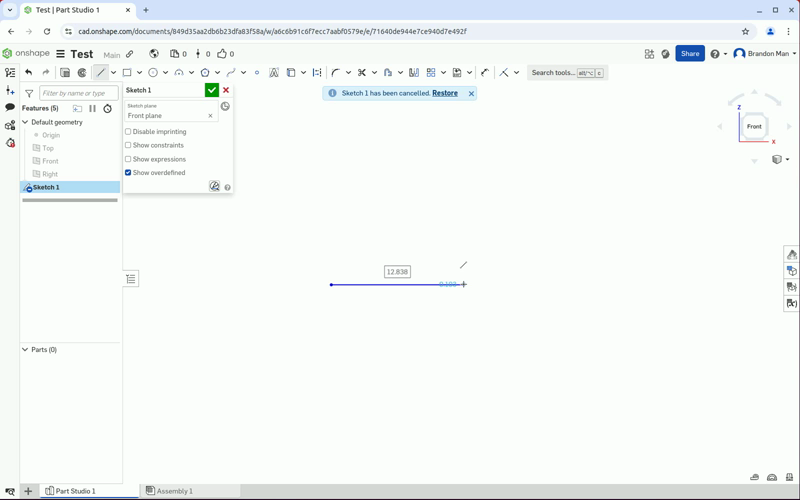
scroll(6)
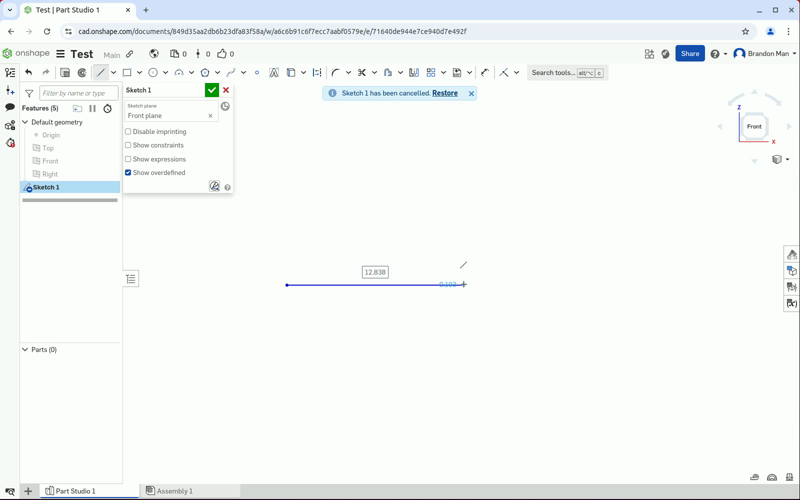
scroll(6)
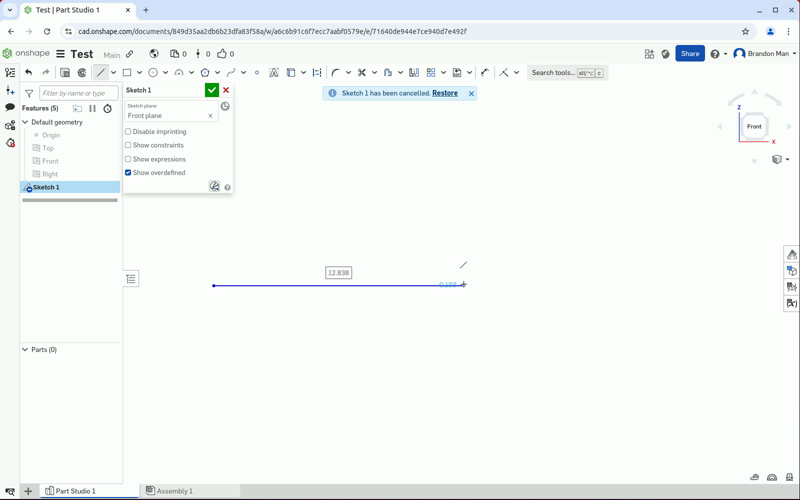
scroll(6)
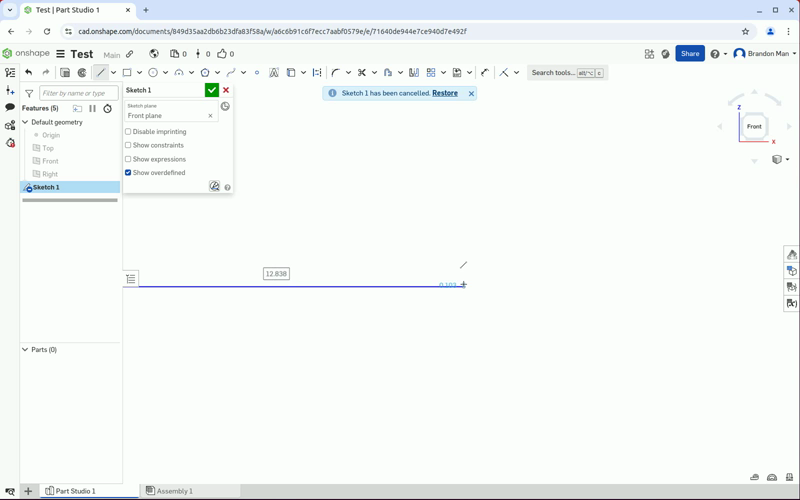
scroll(6)
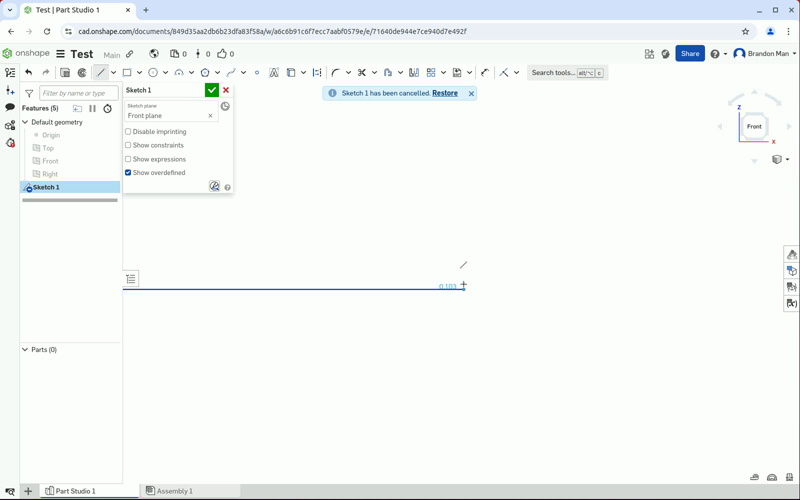
click(463, 283)
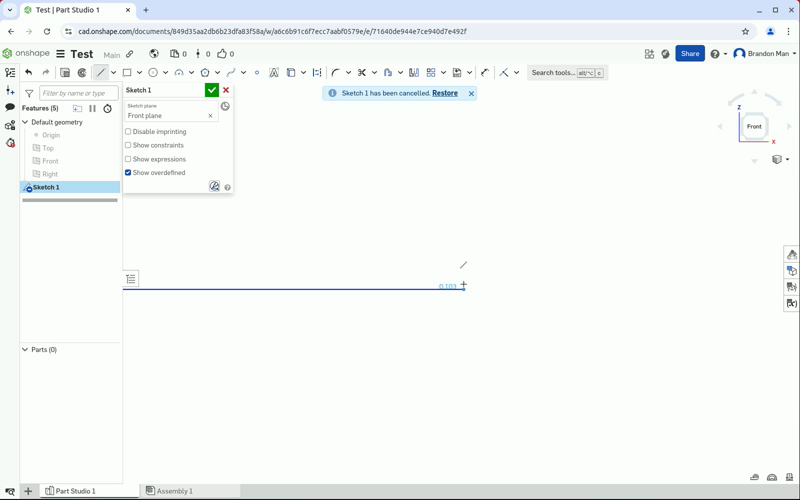
scroll(-6)
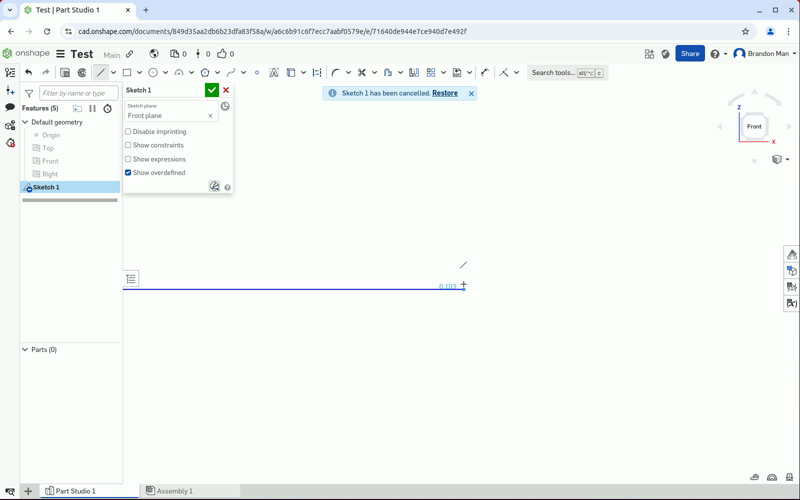
scroll(-6)
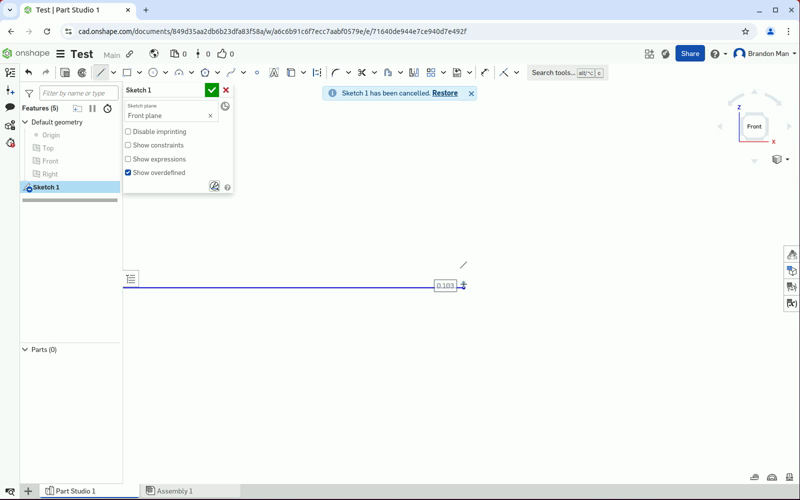
scroll(-6)
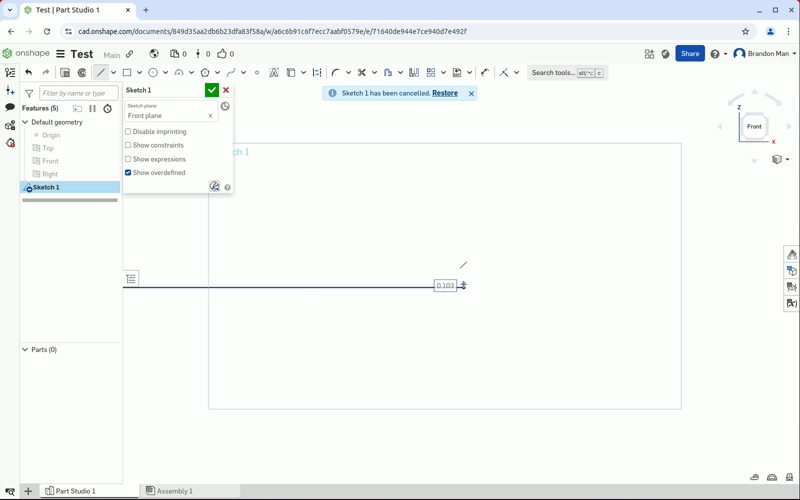
scroll(-6)
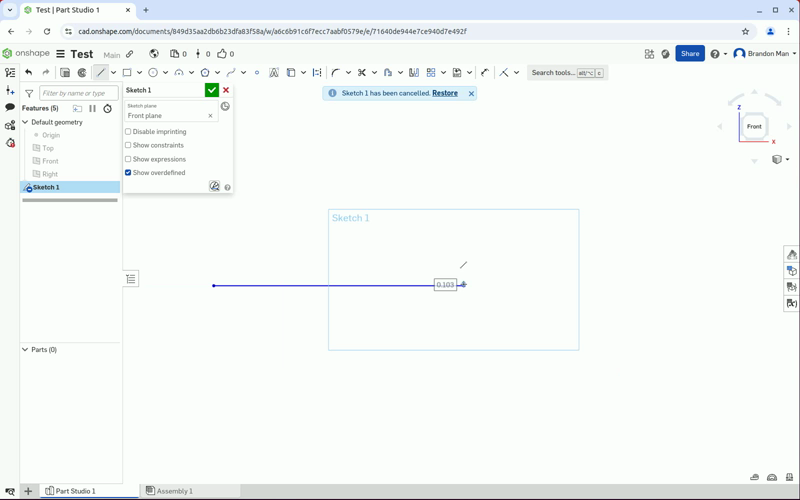
scroll(-6)
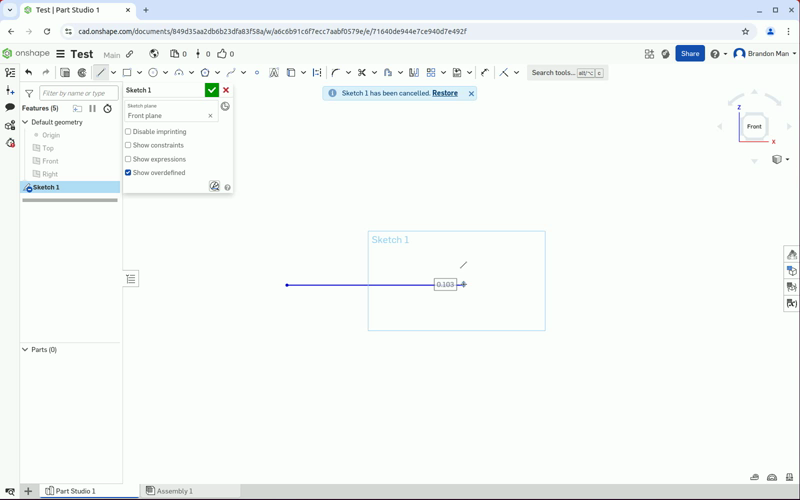
scroll(-6)
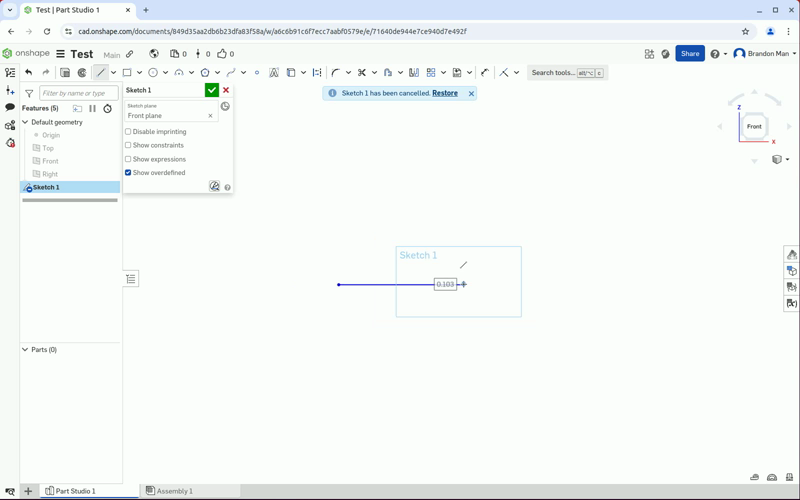
scroll(-6)
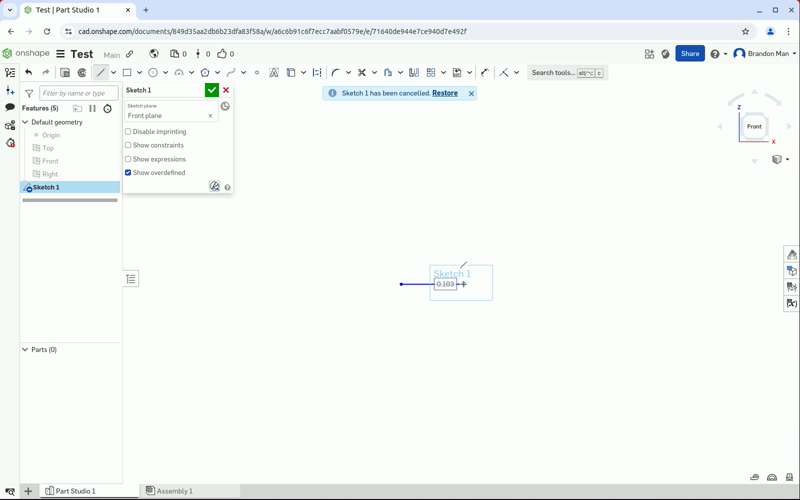
key_up(shift)
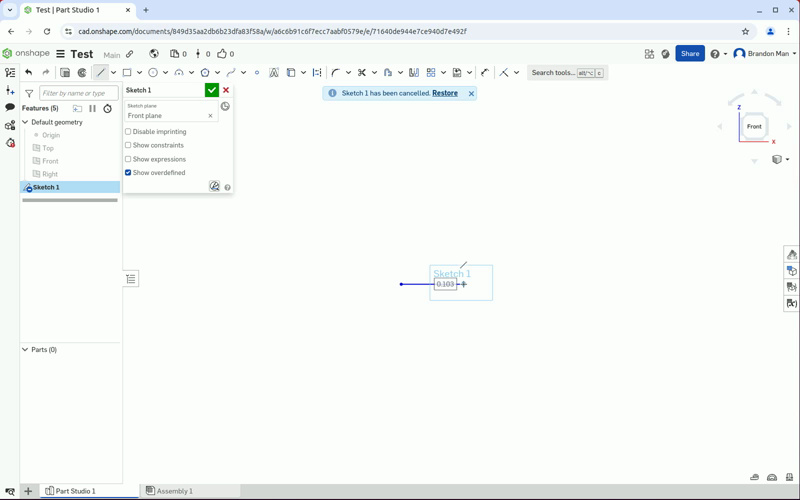
key_down(shift)
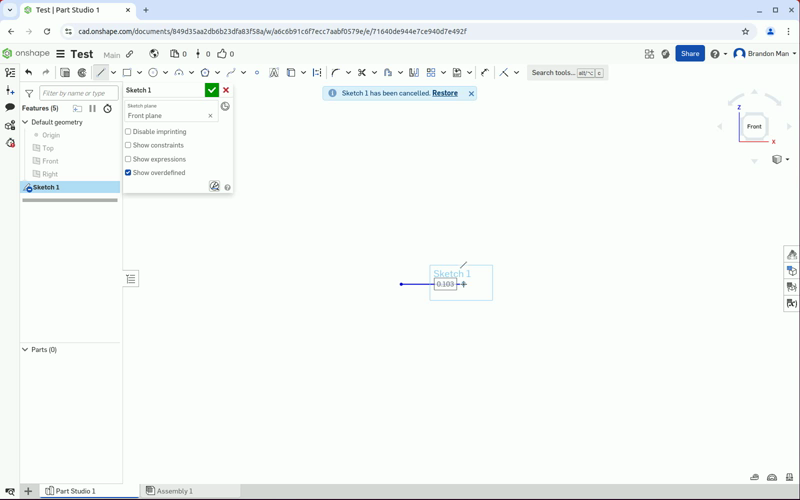
mouse_move(493, 283)
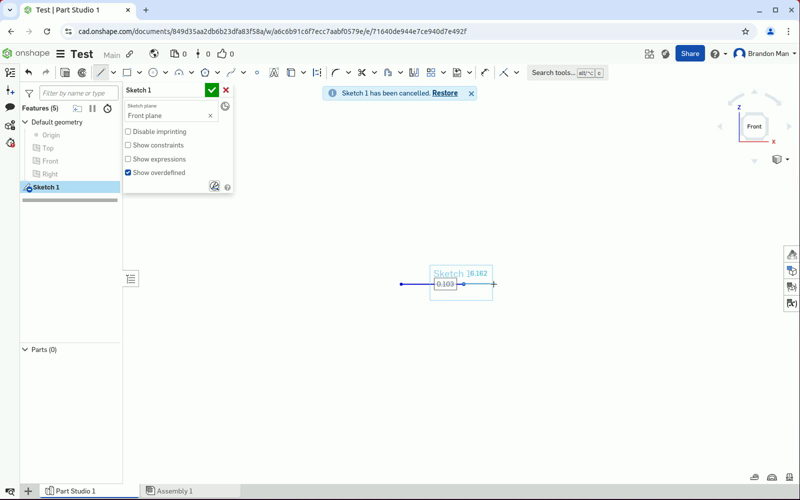
mouse_move(461, 283)
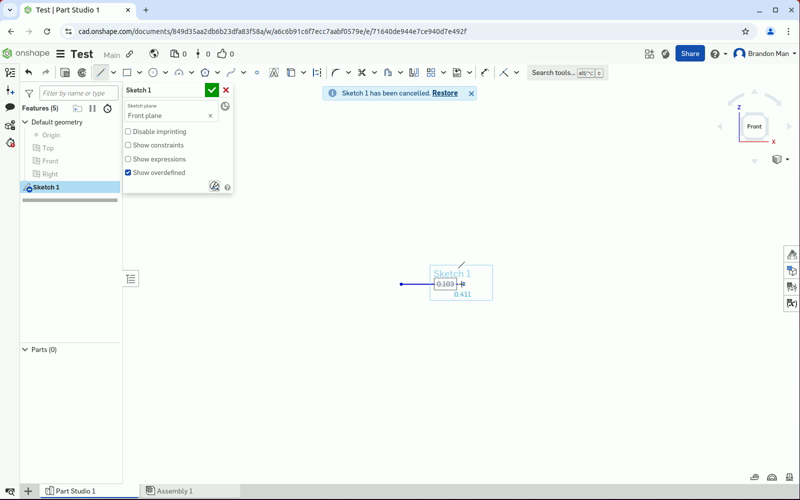
scroll(6)
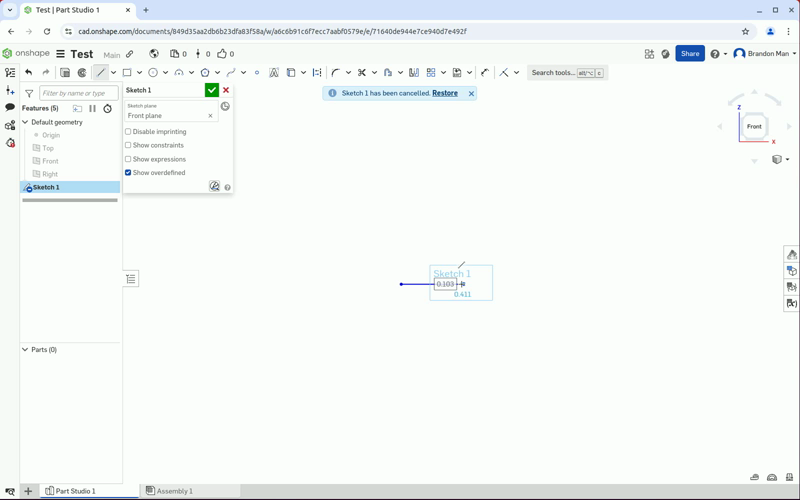
scroll(6)
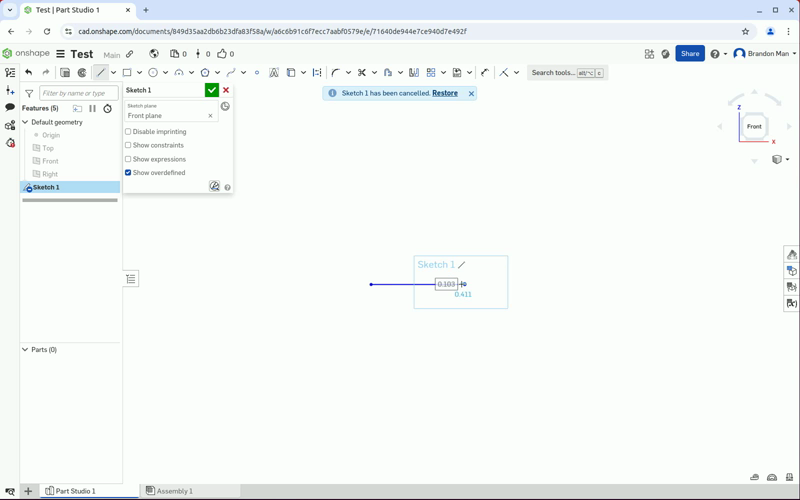
scroll(6)
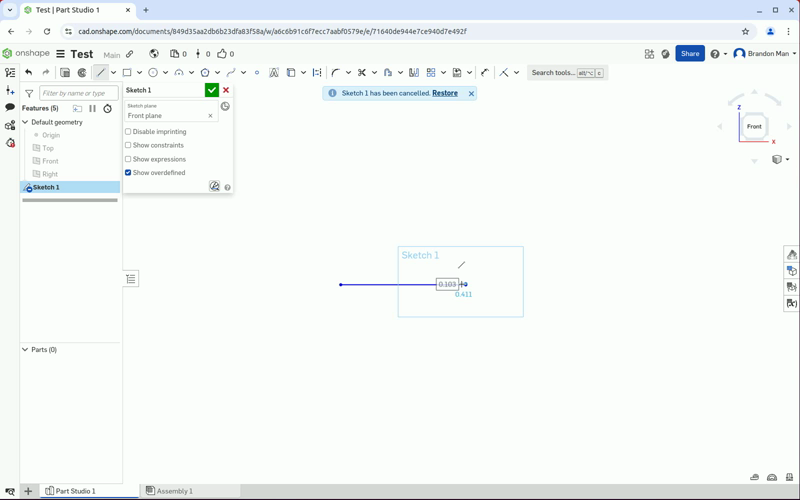
scroll(6)
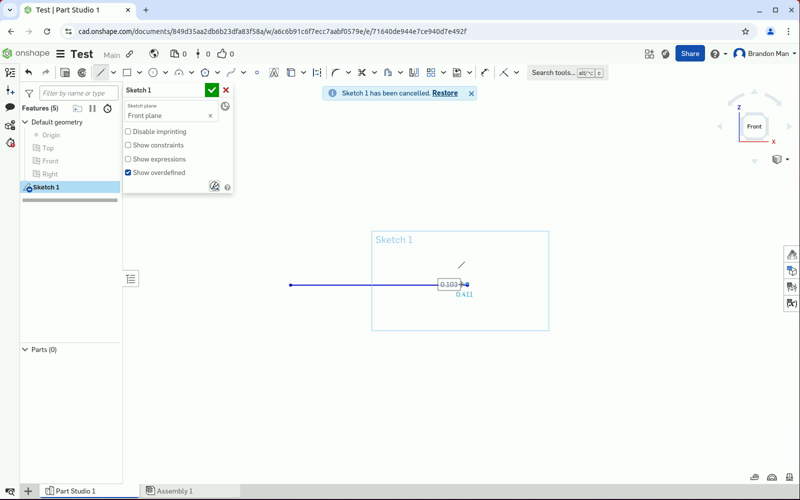
scroll(6)
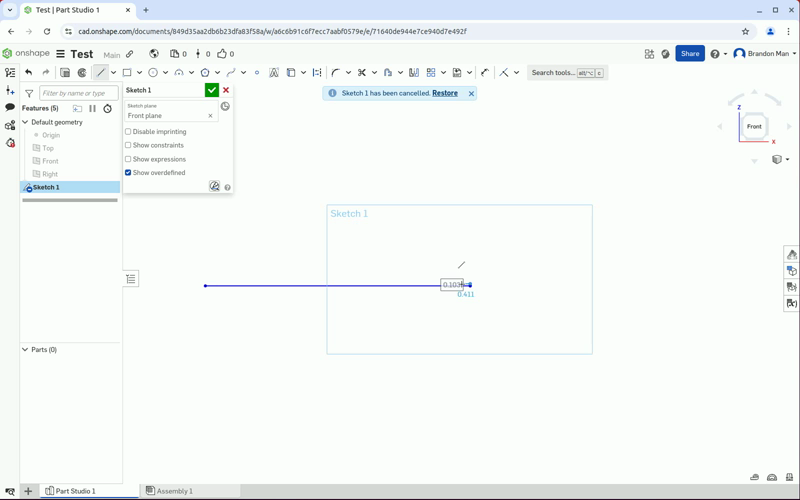
scroll(6)
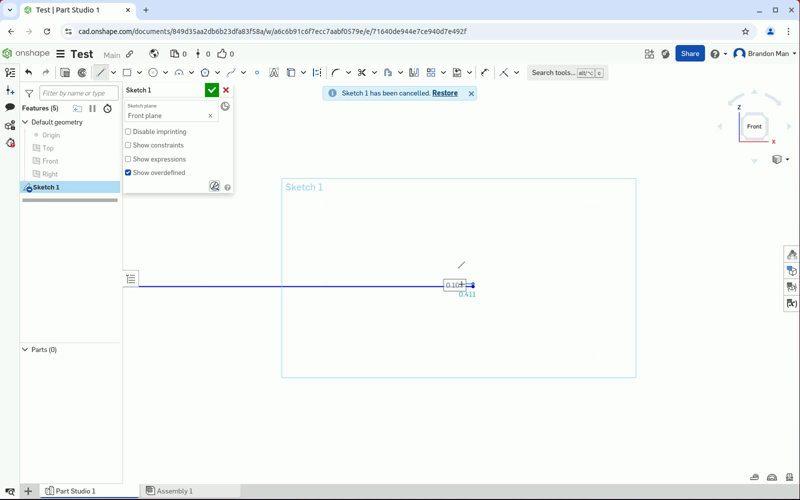
scroll(6)
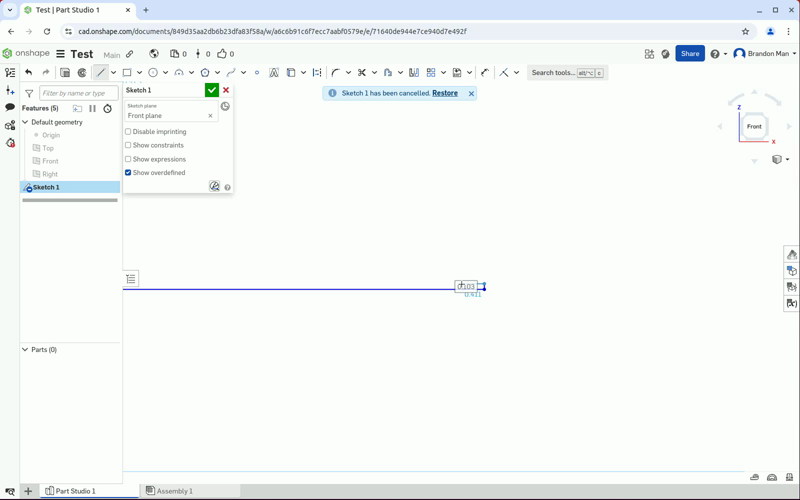
click(461, 283)
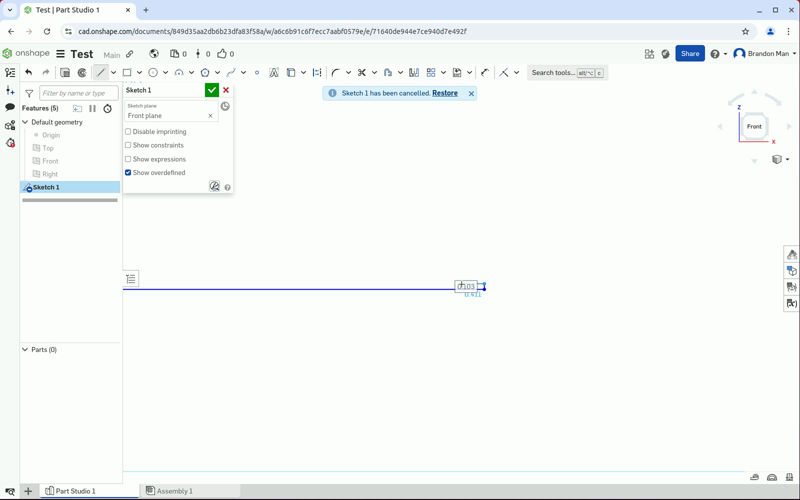
scroll(-6)
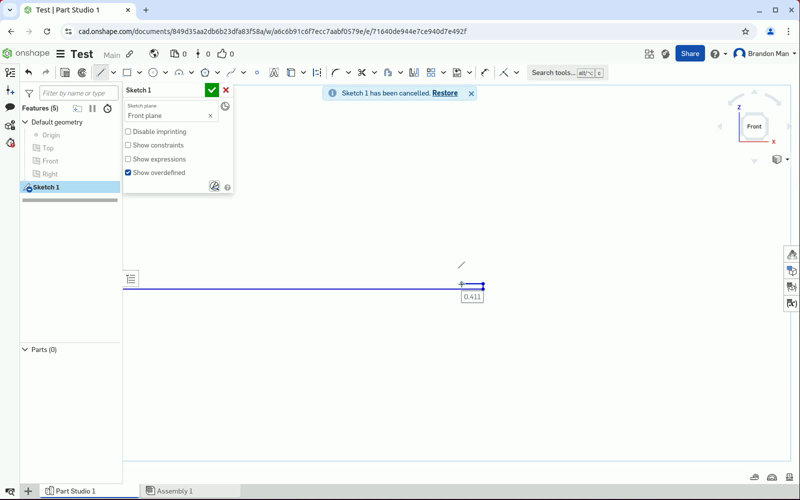
scroll(-6)
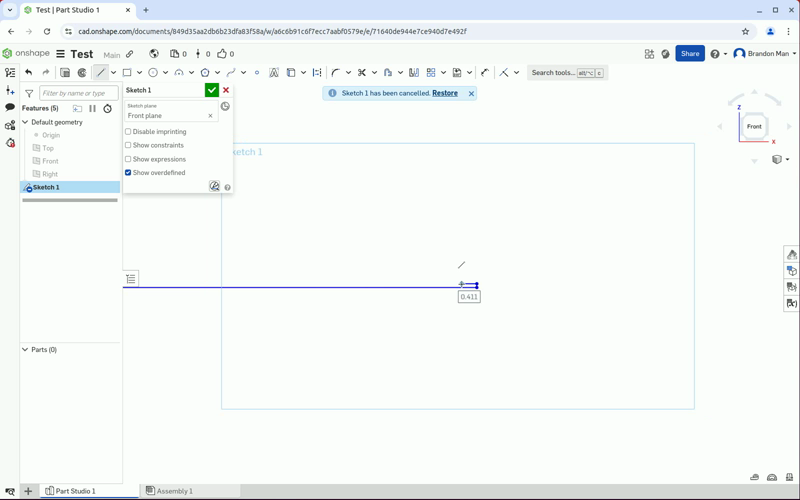
scroll(-6)
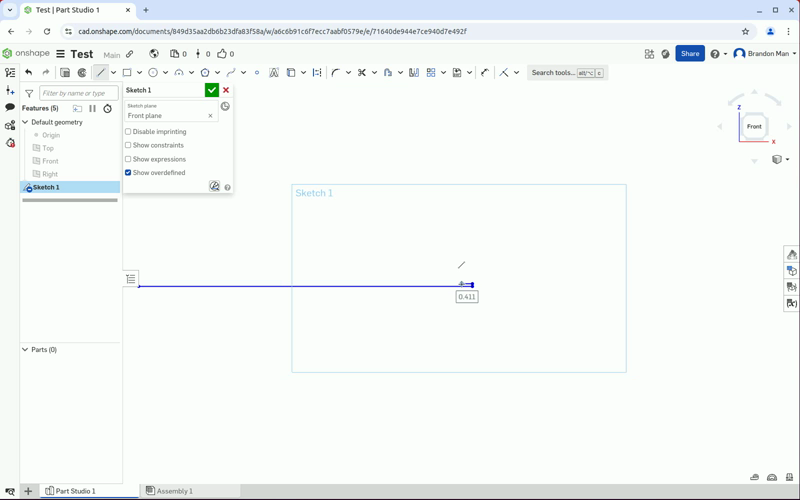
scroll(-6)
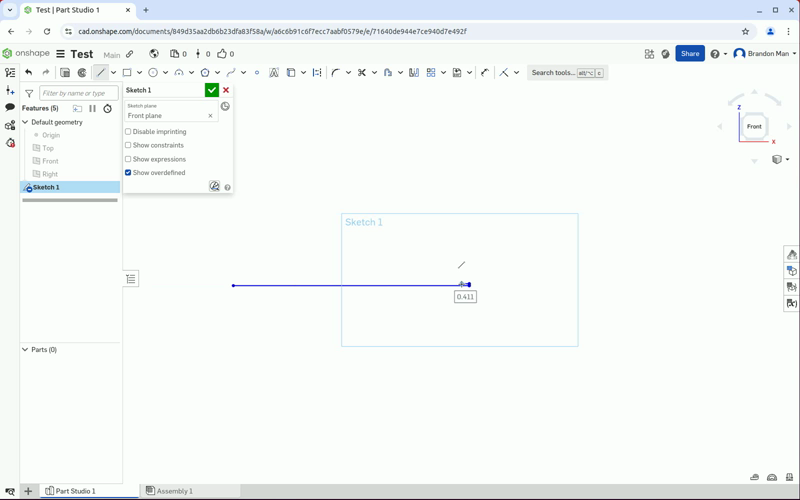
scroll(-6)
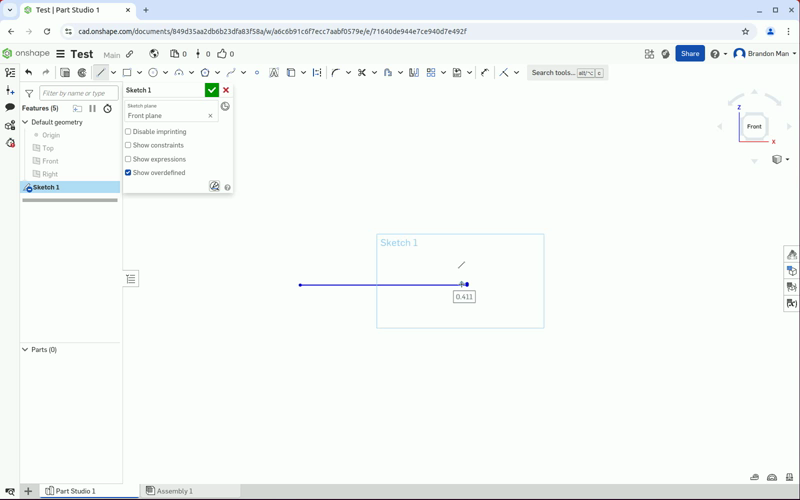
scroll(-6)
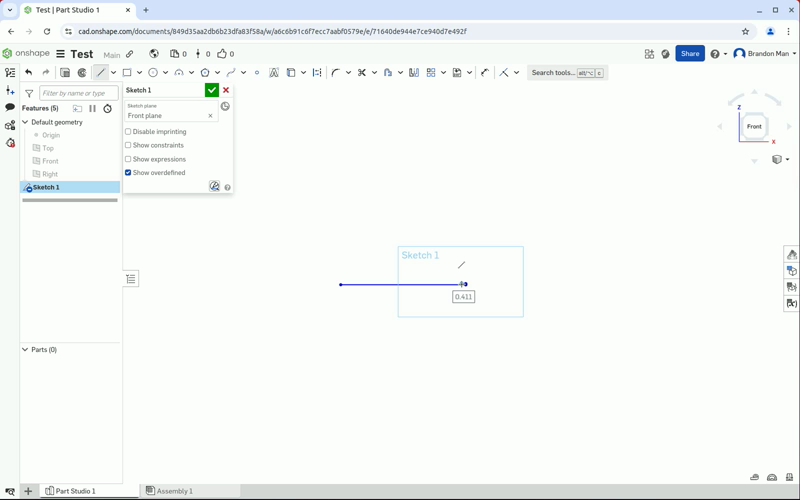
scroll(-6)
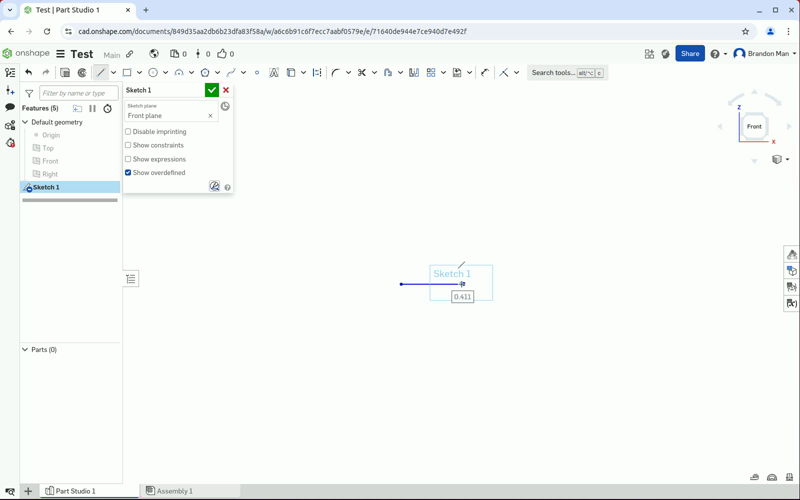
key_up(shift)
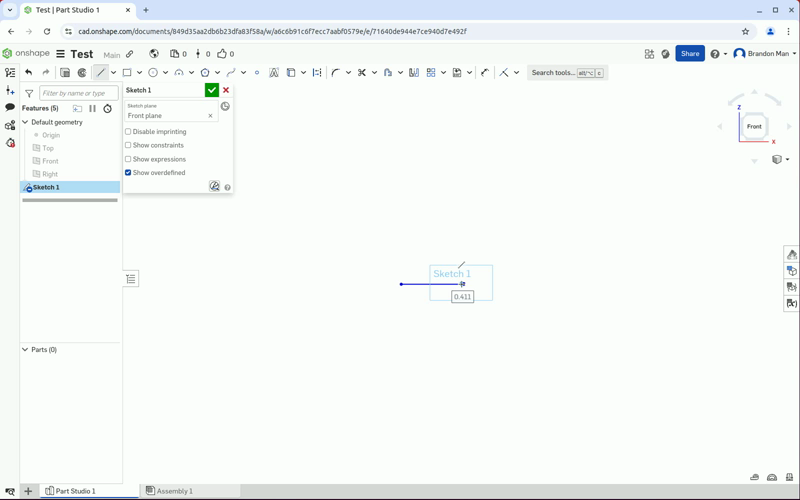
key_down(shift)
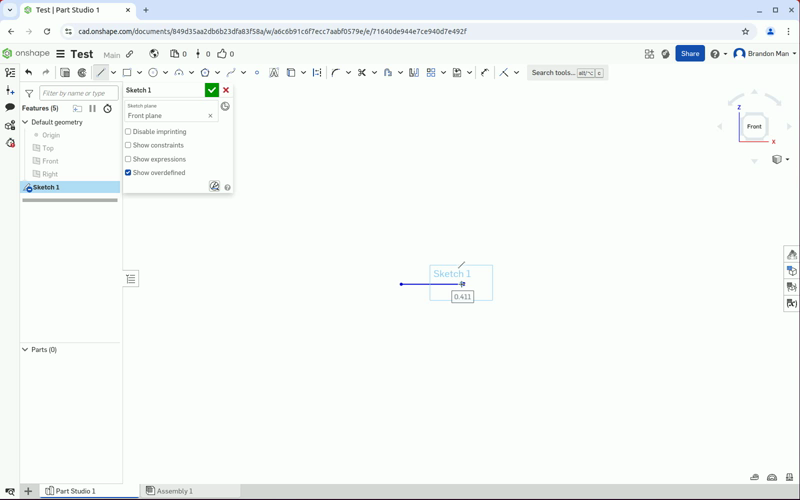
mouse_move(491, 283)
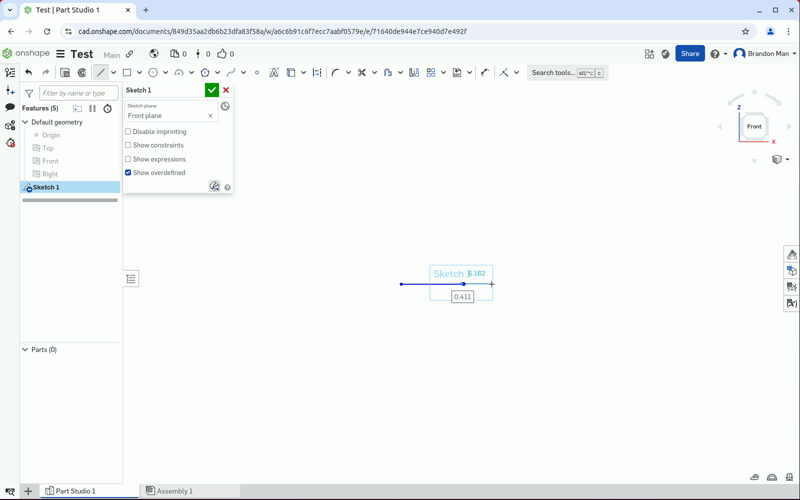
mouse_move(461, 226)
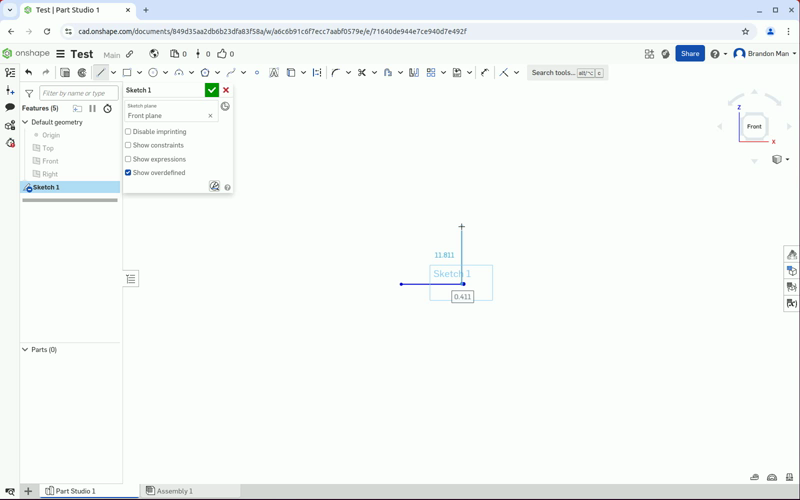
click(461, 226)
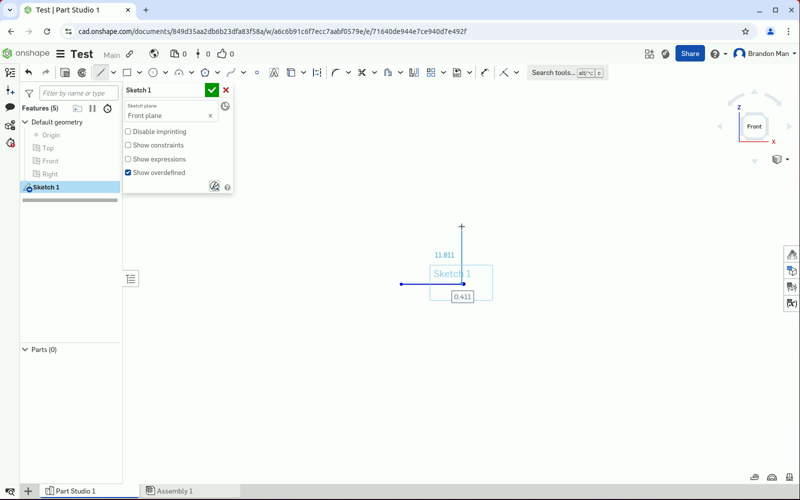
key_up(shift)
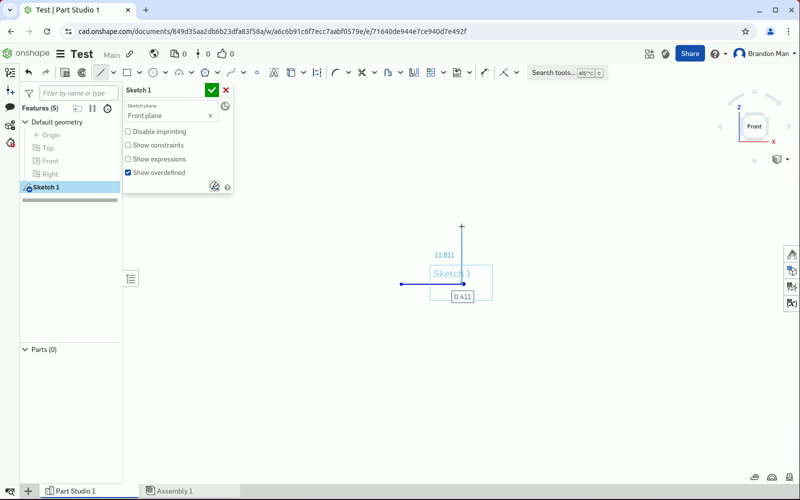
key_down(shift)
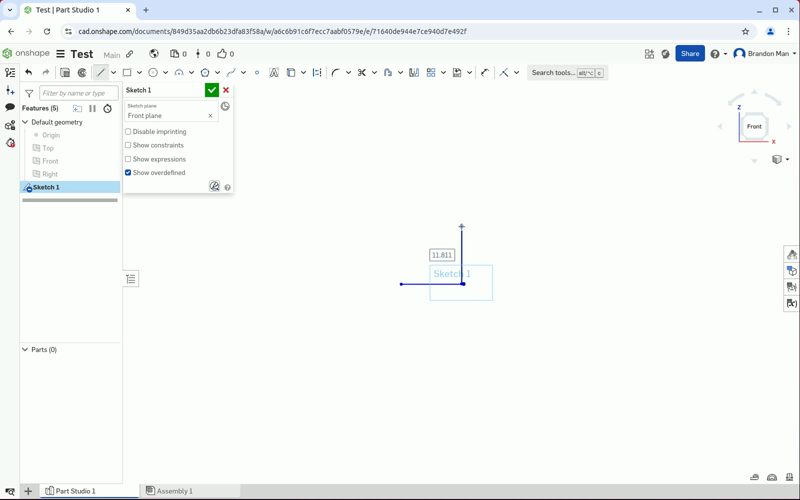
mouse_move(491, 226)
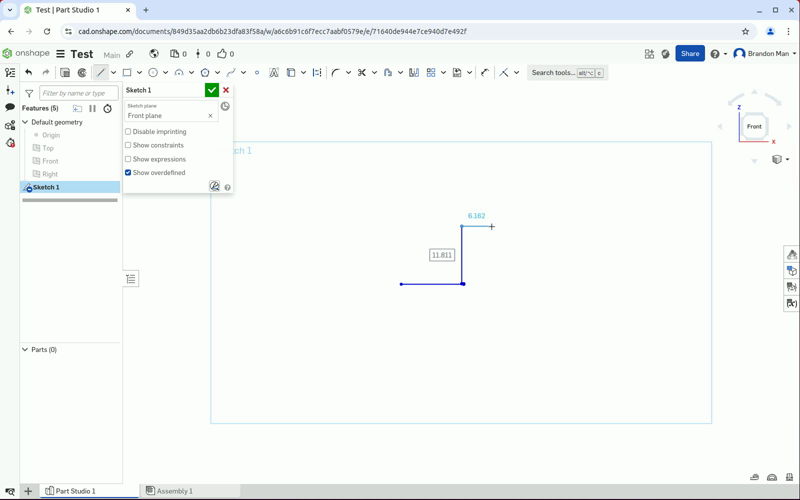
mouse_move(463, 226)
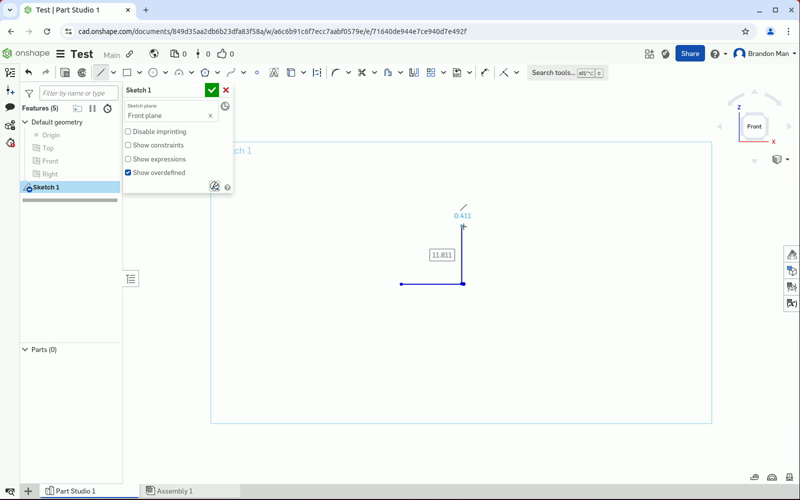
scroll(6)
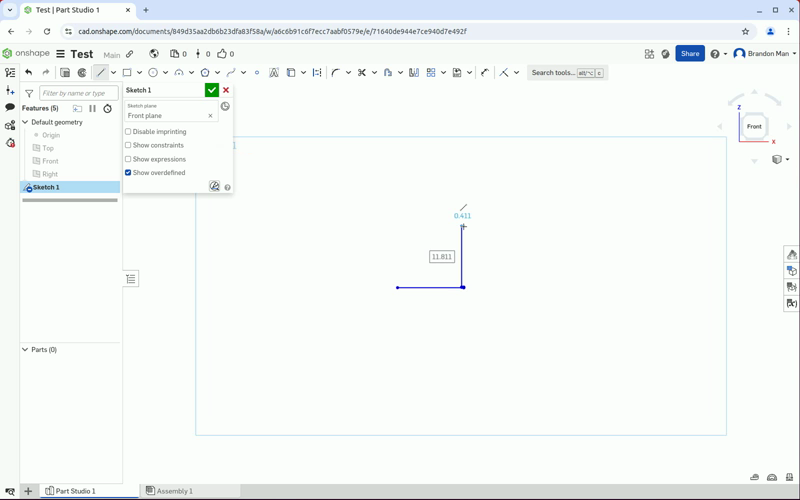
scroll(6)
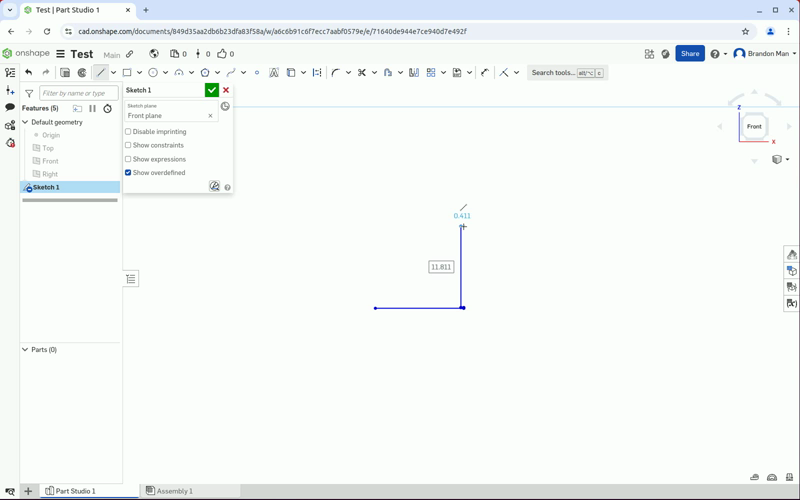
scroll(6)
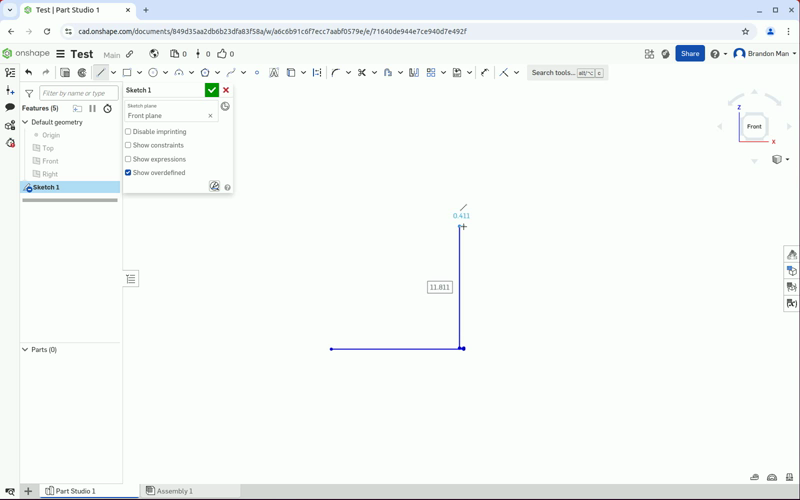
scroll(6)
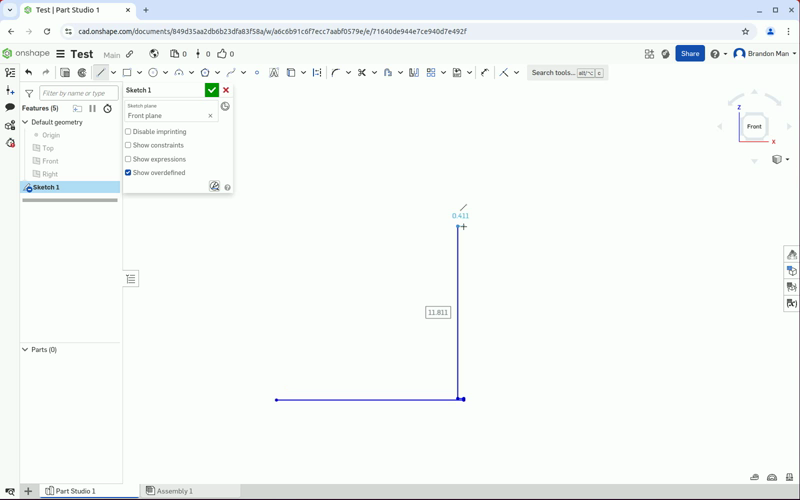
scroll(6)
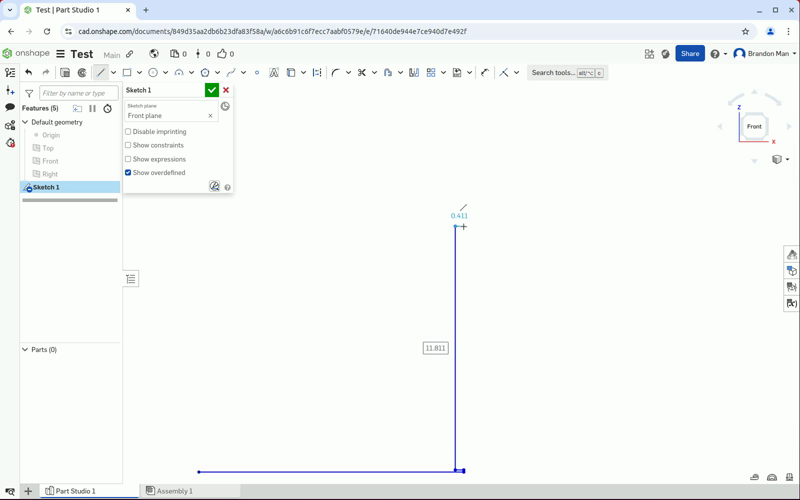
scroll(6)
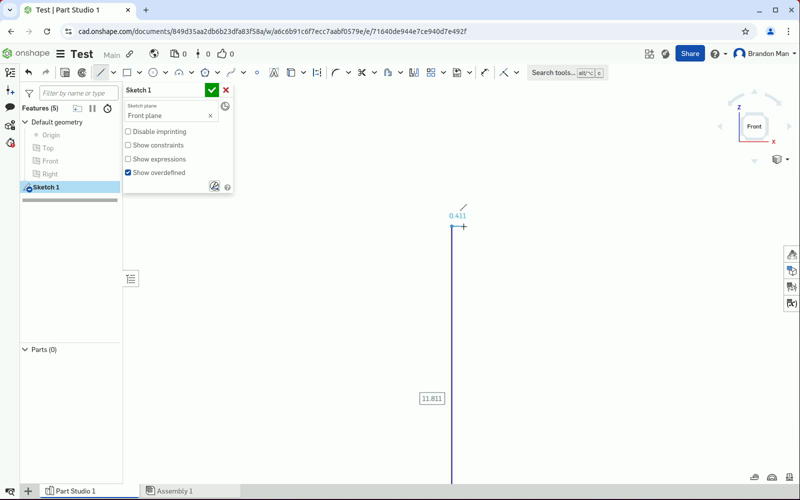
scroll(6)
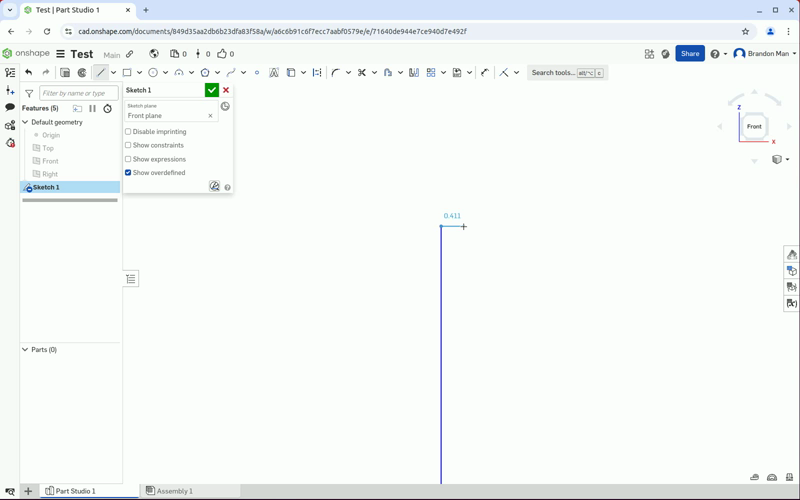
click(463, 226)
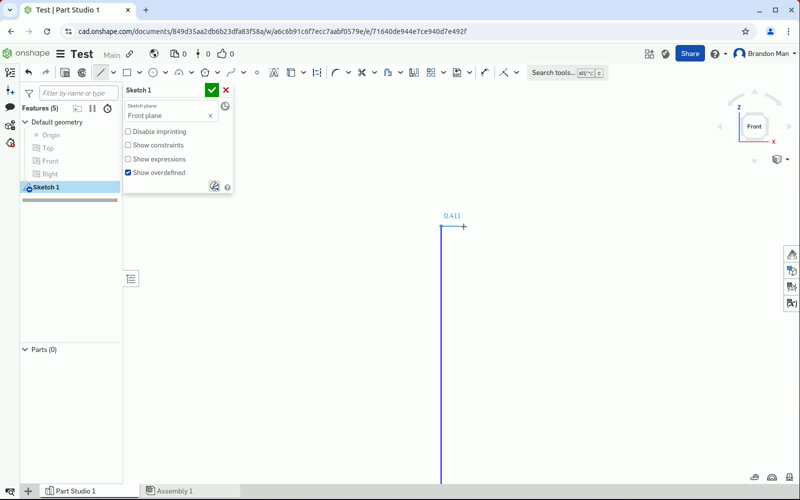
scroll(-6)
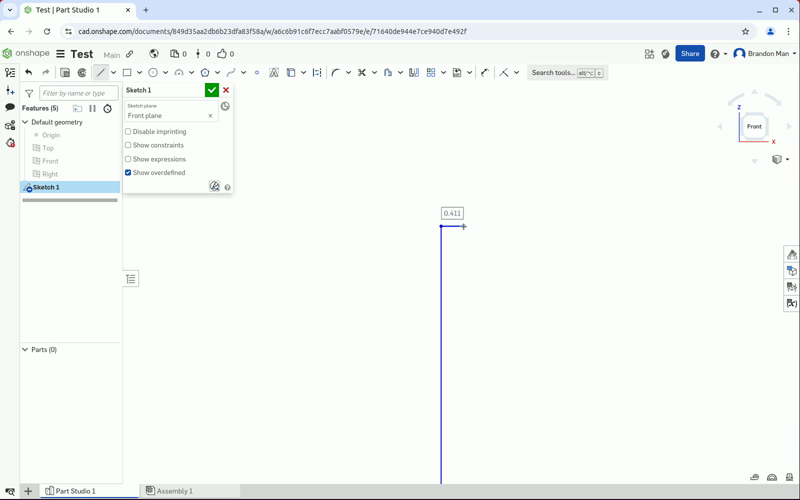
scroll(-6)
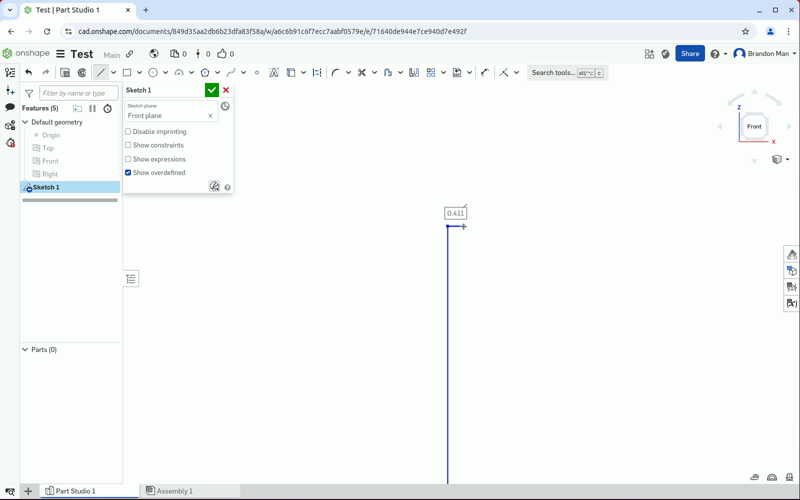
scroll(-6)
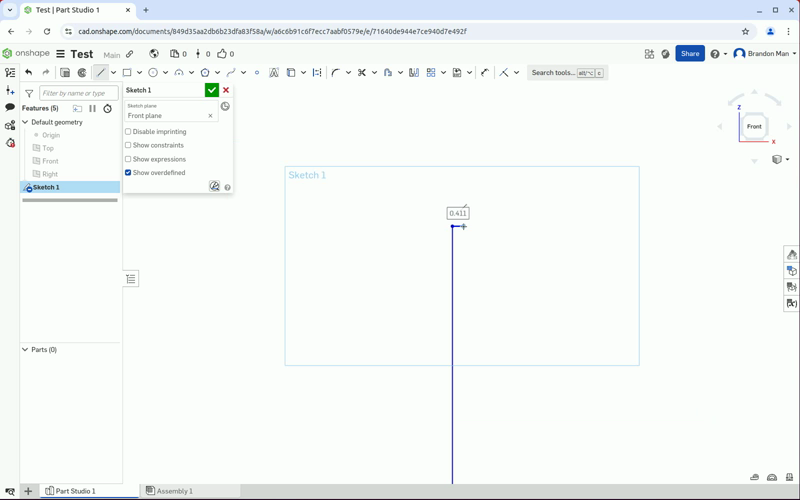
scroll(-6)
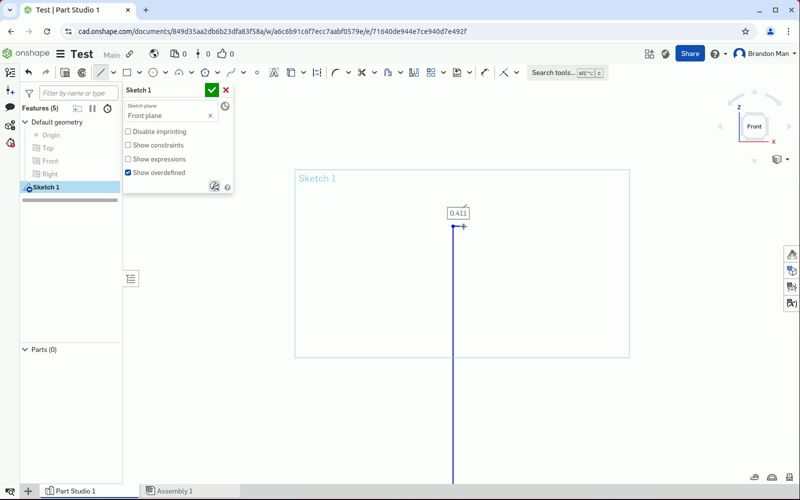
scroll(-6)
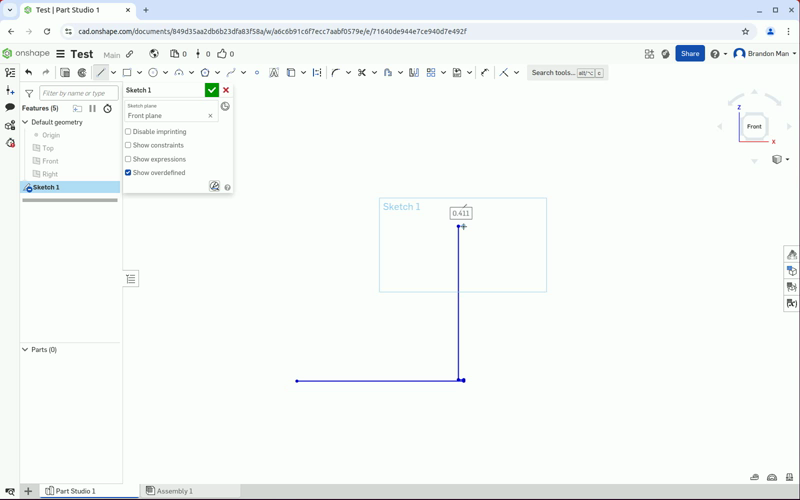
scroll(-6)
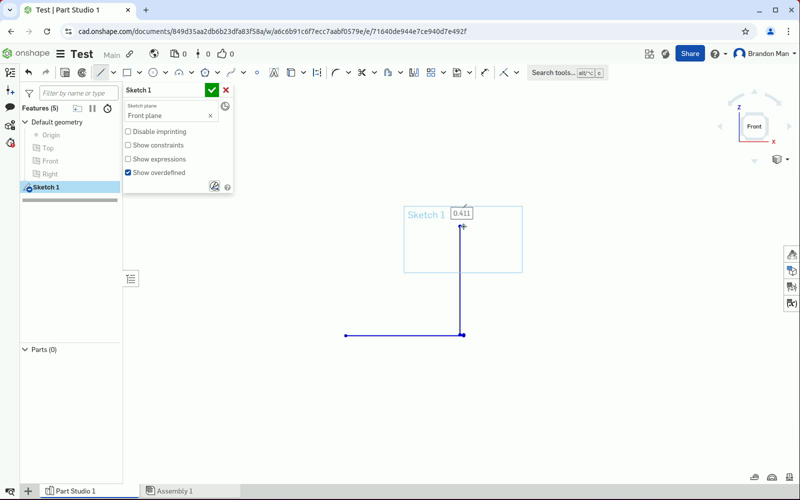
scroll(-6)
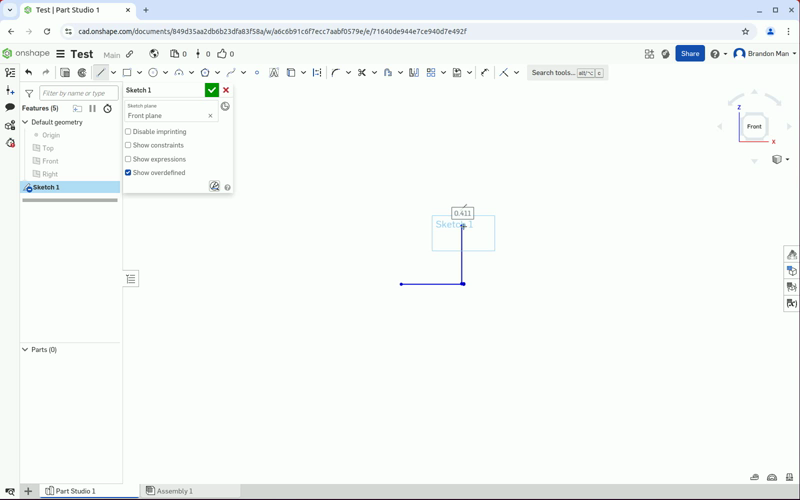
key_up(shift)
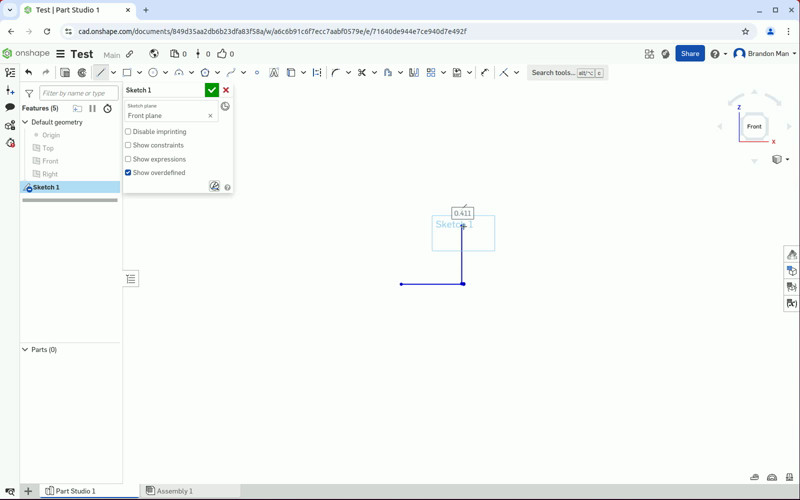
key_down(shift)
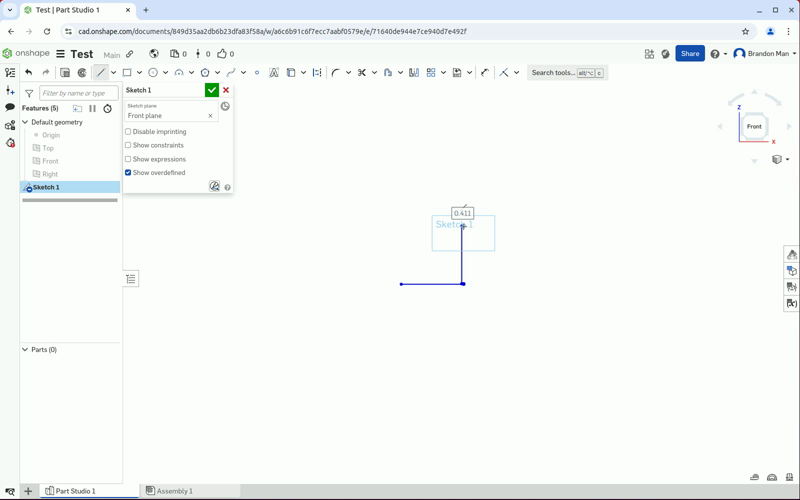
mouse_move(493, 226)
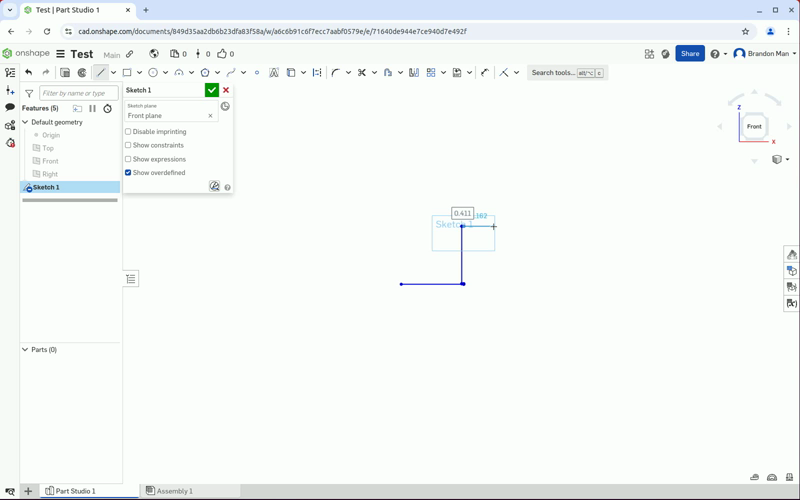
mouse_move(463, 224)
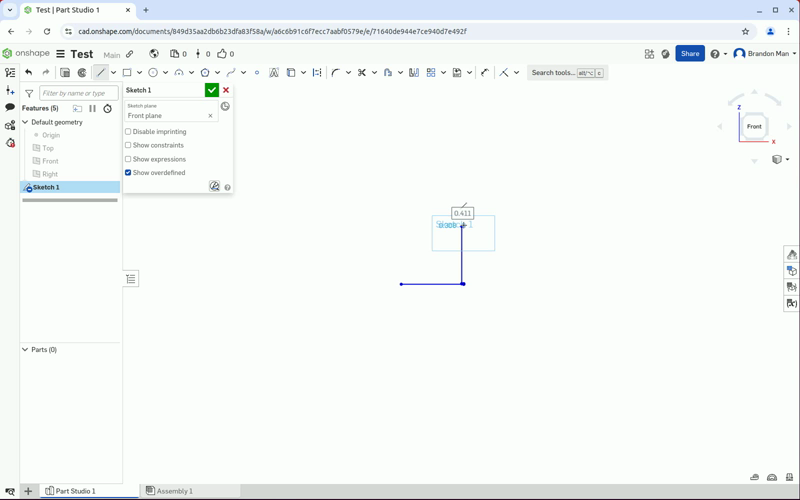
scroll(6)
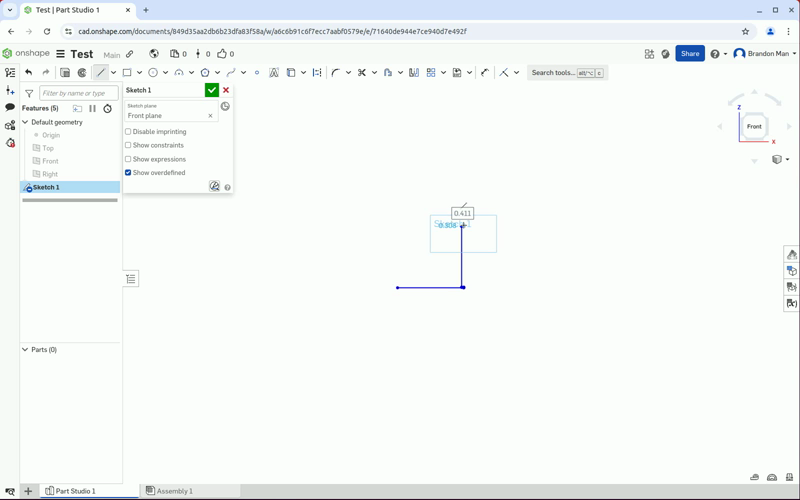
scroll(6)
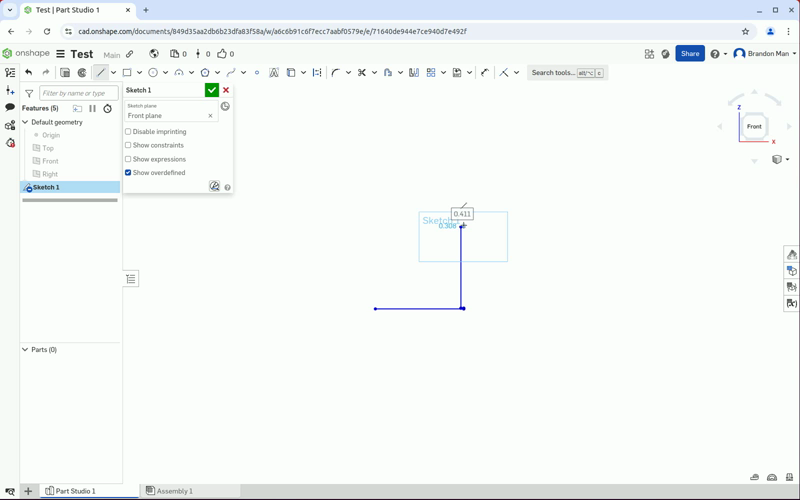
scroll(6)
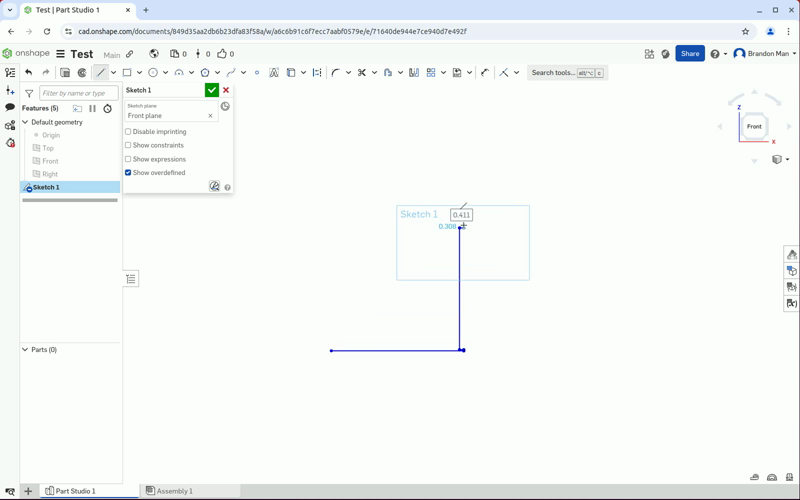
scroll(6)
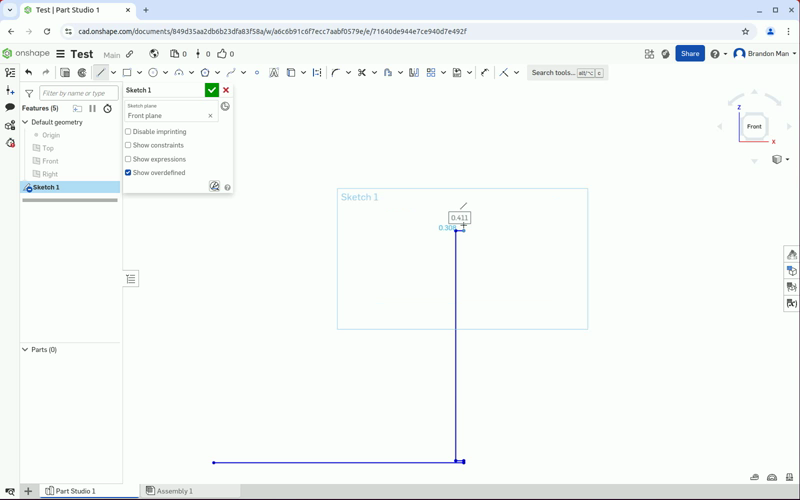
scroll(6)
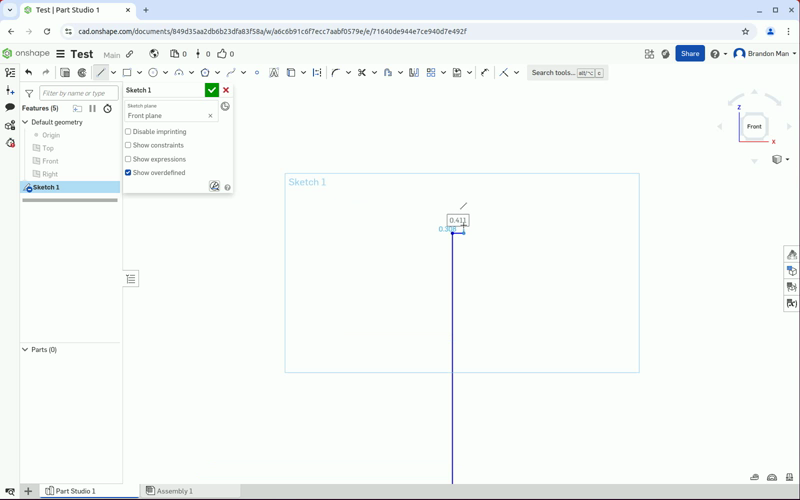
scroll(6)
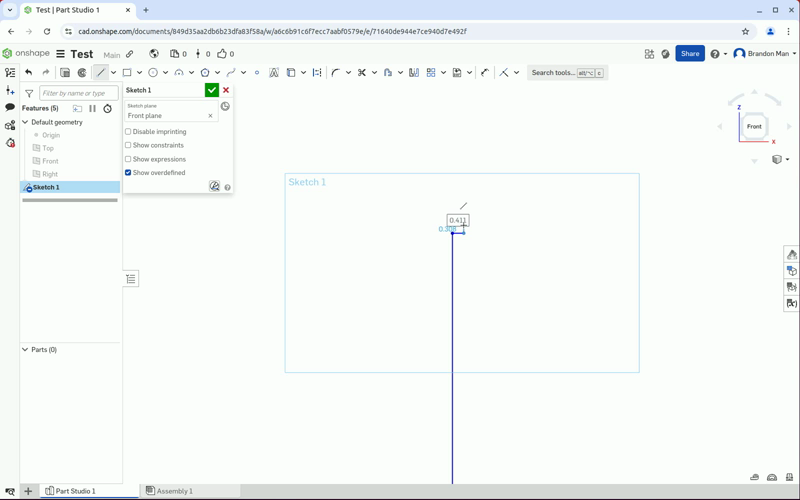
scroll(6)
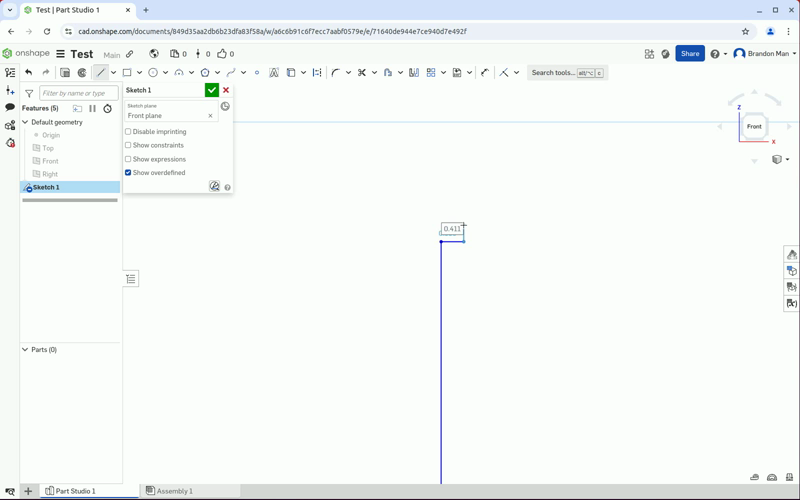
click(463, 224)
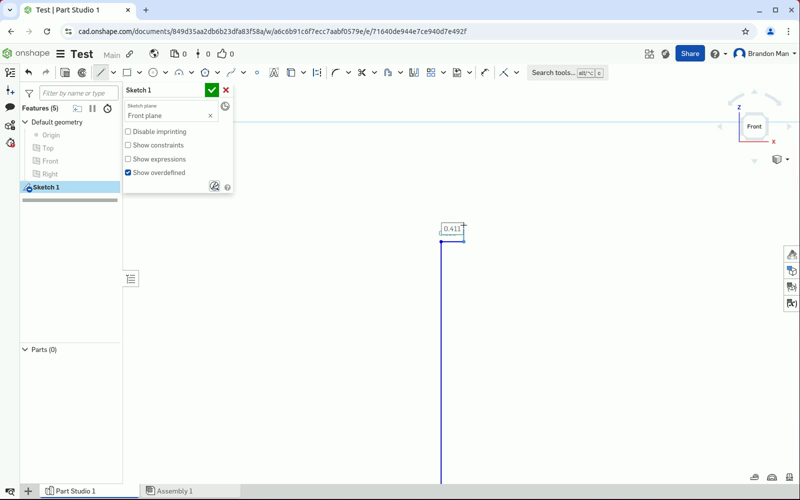
scroll(-6)
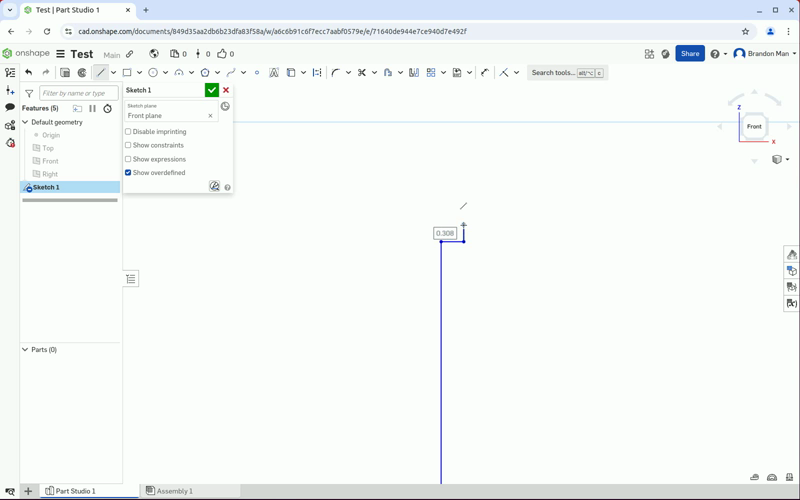
scroll(-6)
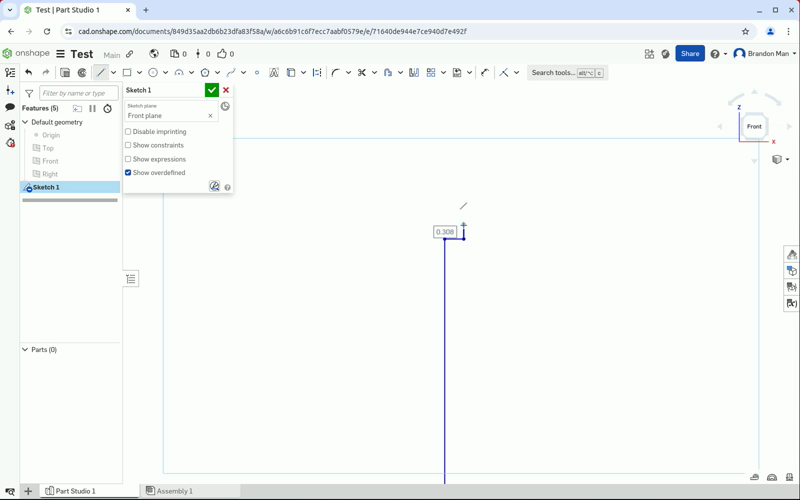
scroll(-6)
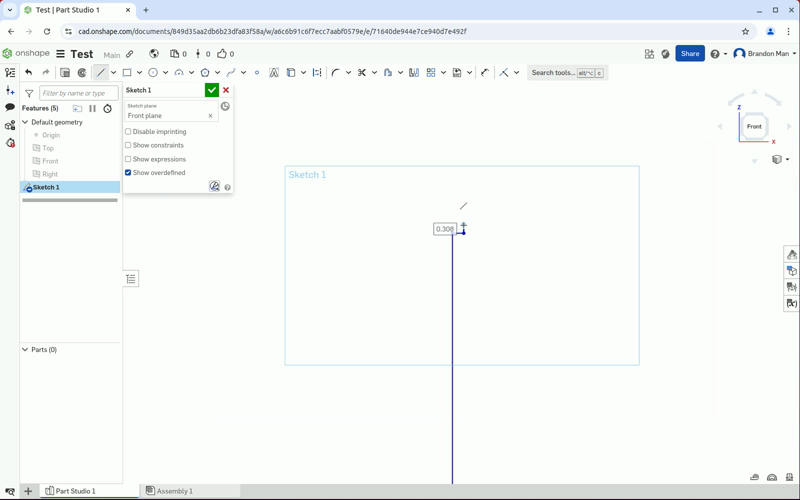
scroll(-6)
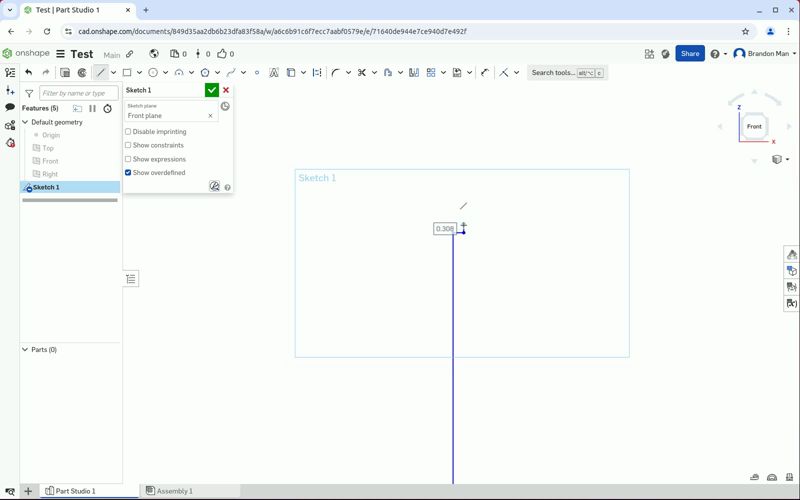
scroll(-6)
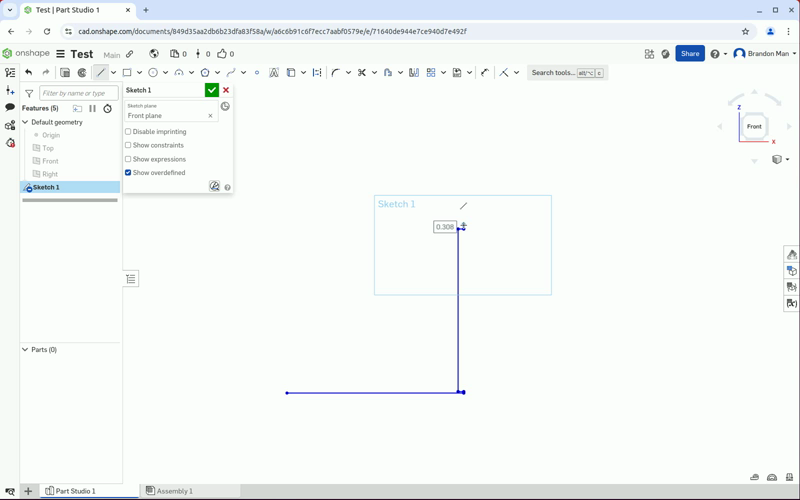
scroll(-6)
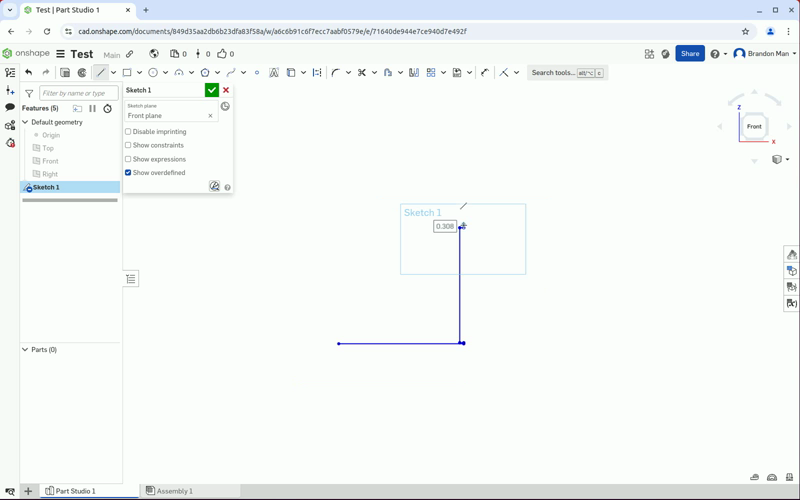
scroll(-6)
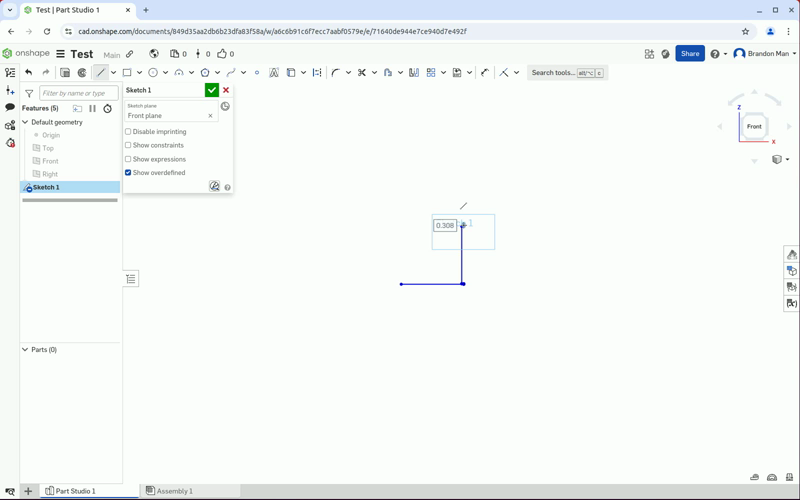
key_up(shift)
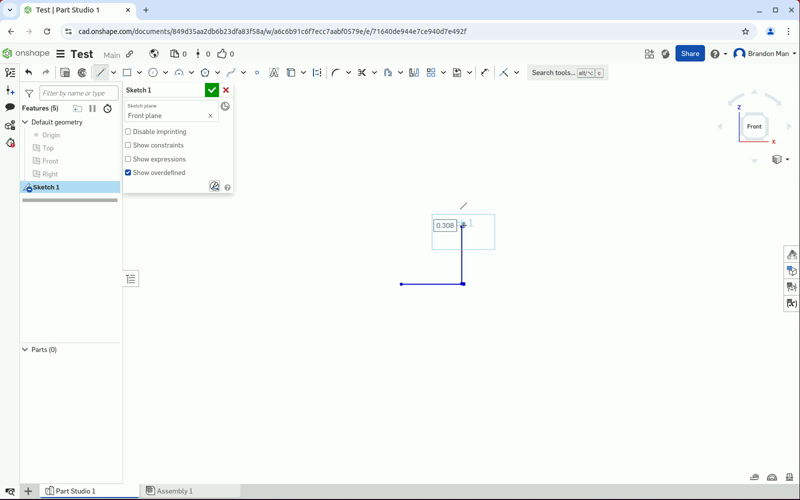
key_down(shift)
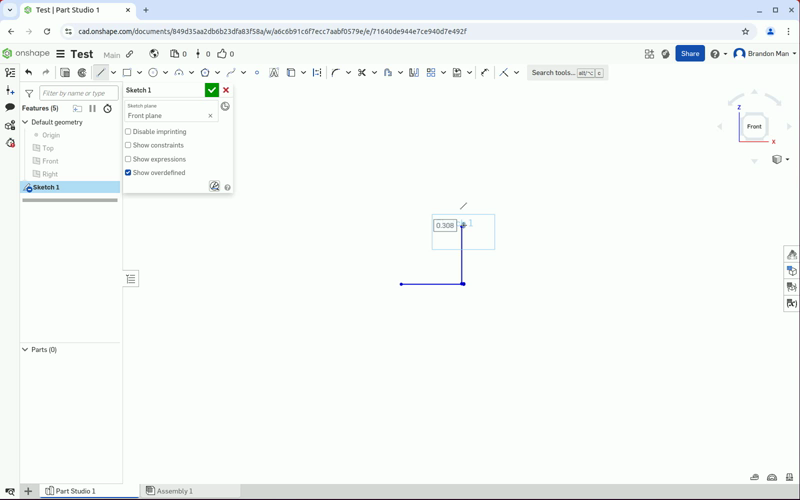
mouse_move(401, 224)
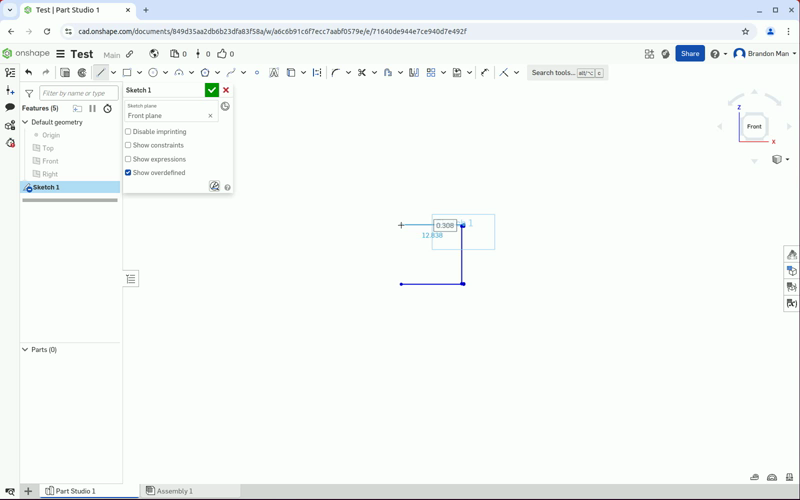
click(401, 224)
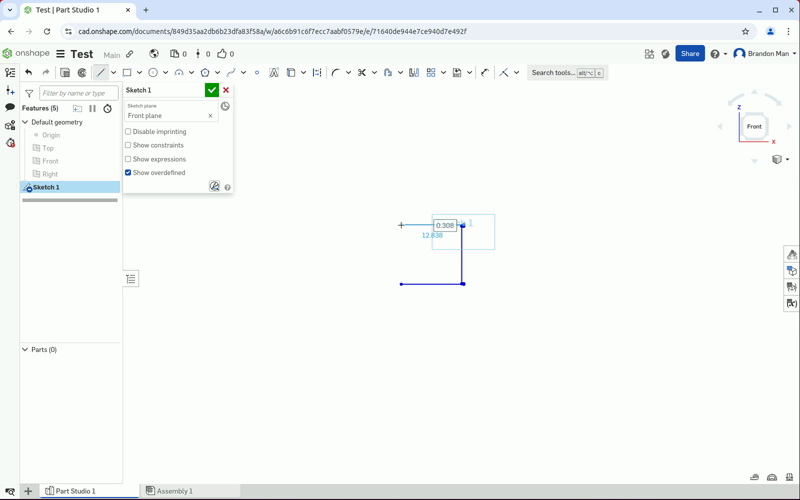
key_up(shift)
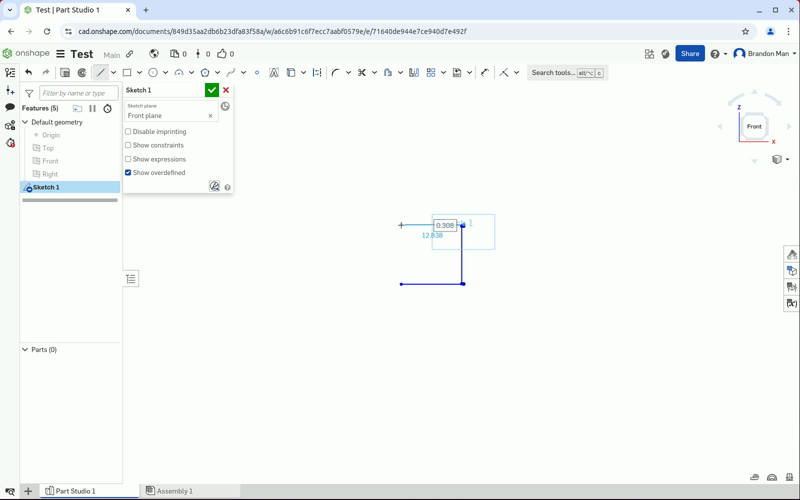
mouse_move(431, 224)
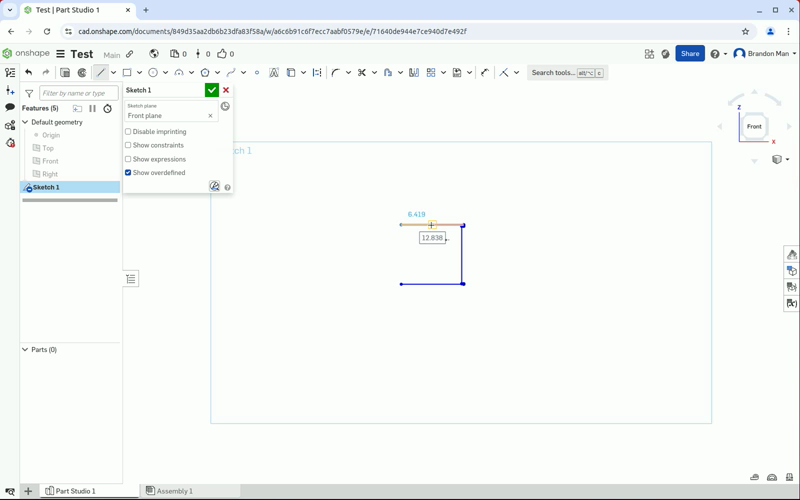
key_down(shift)
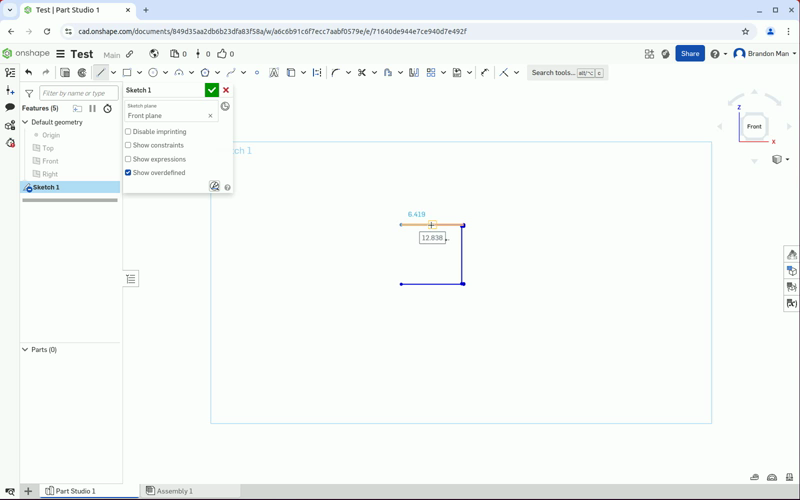
mouse_move(401, 284)
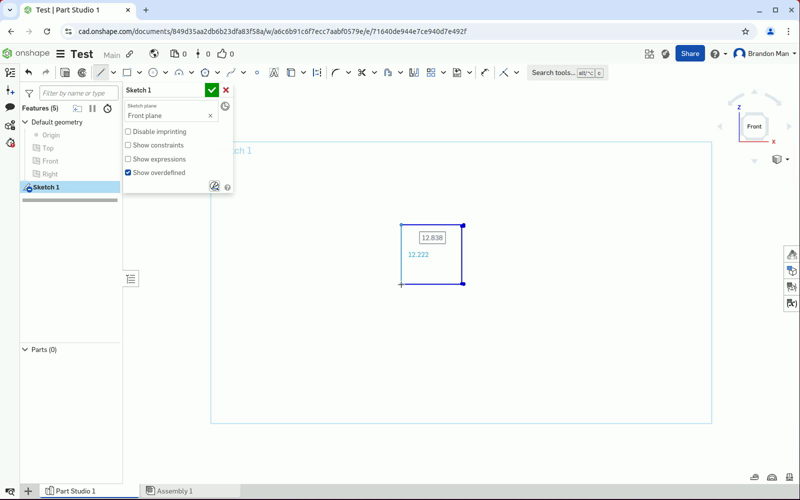
key_up(shift)
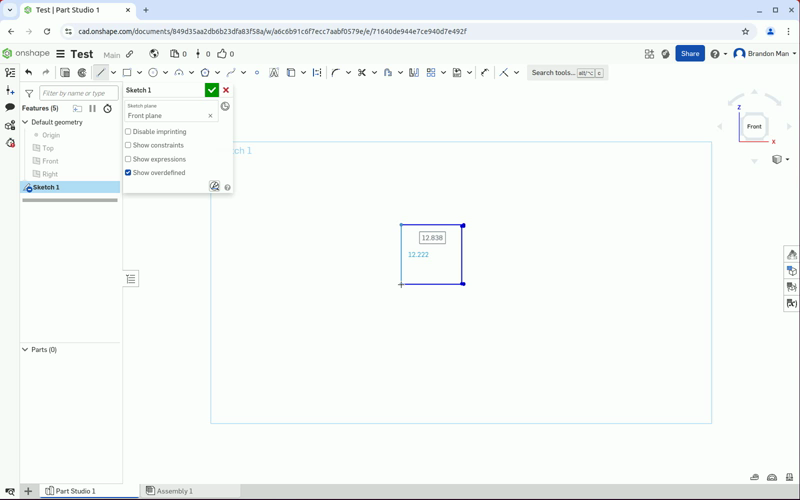
click(401, 284)
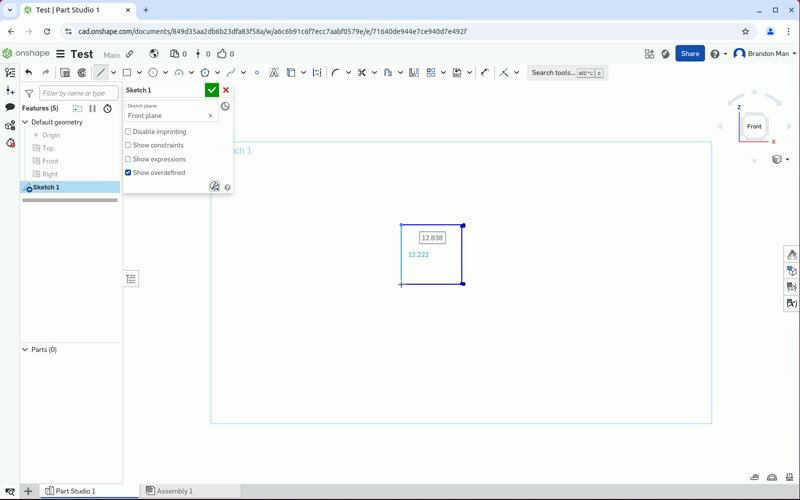
key(esc)
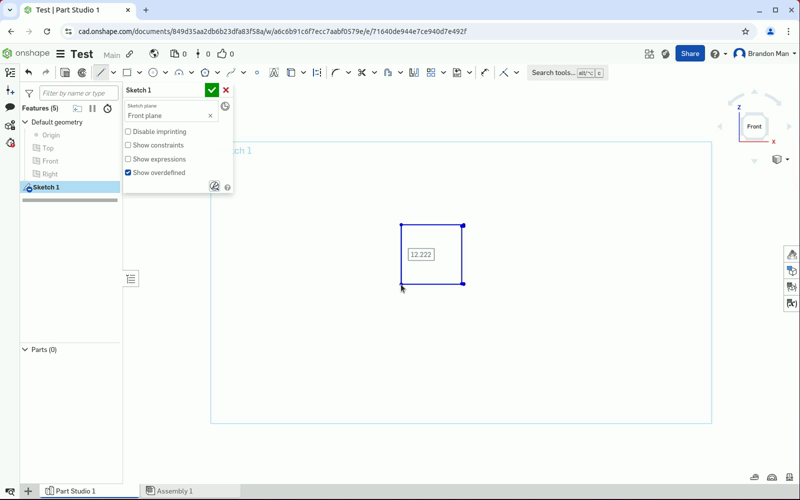
mouse_move(442, 245)
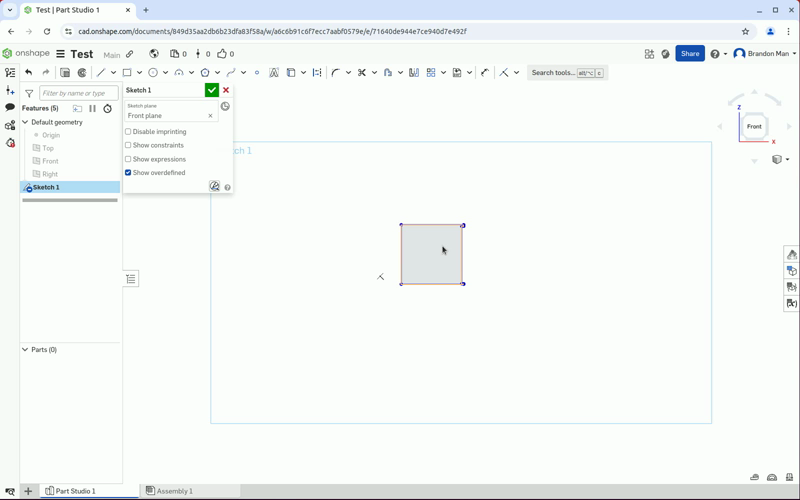
click(442, 245)
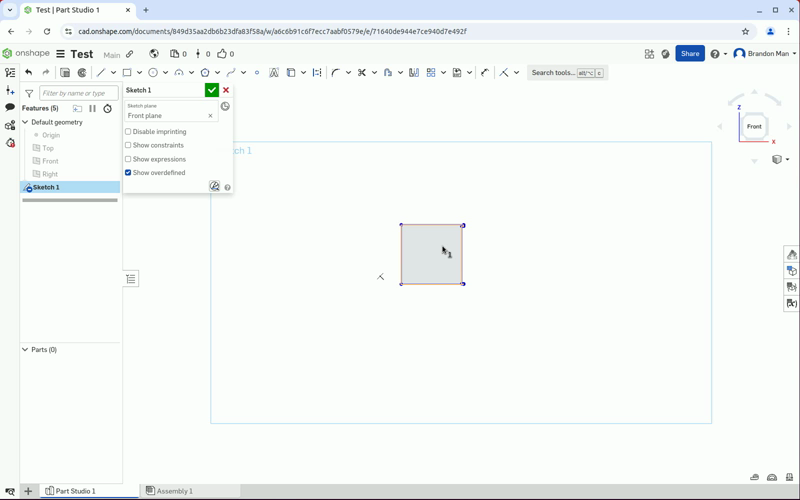
mouse_move(73, 352)
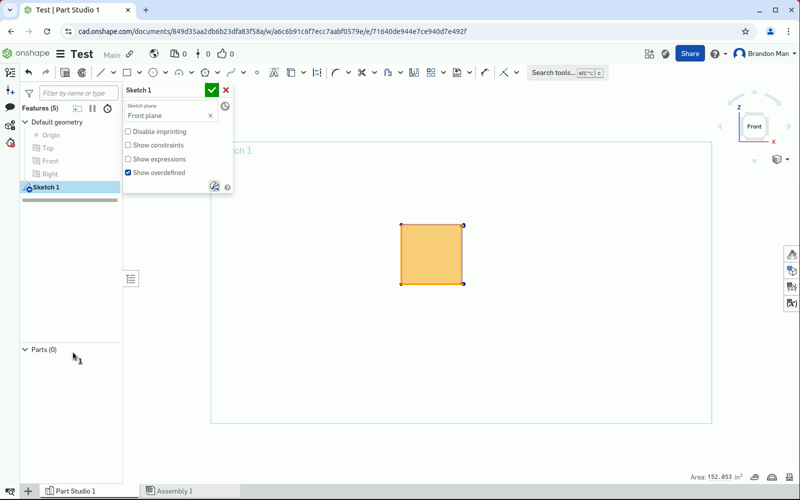
key(shift+y)
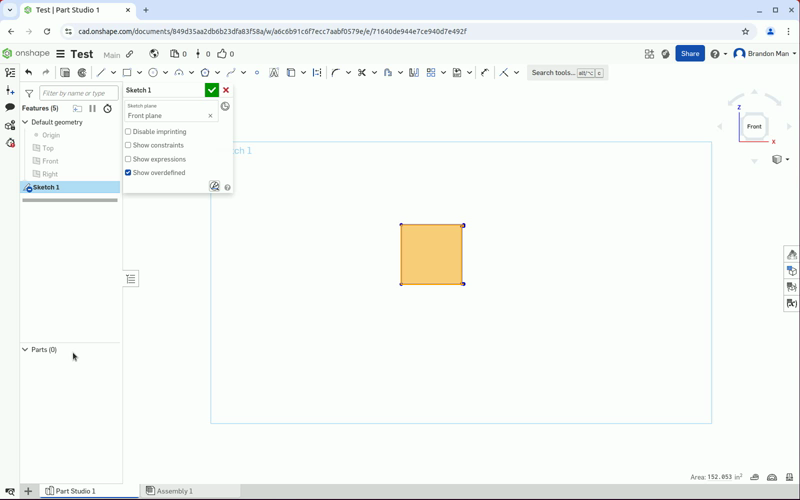
key(shift+e)
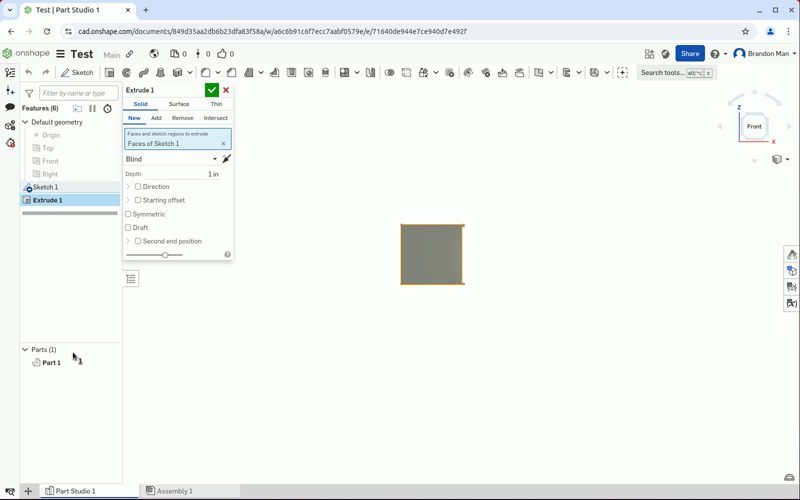
mouse_move(143, 106)
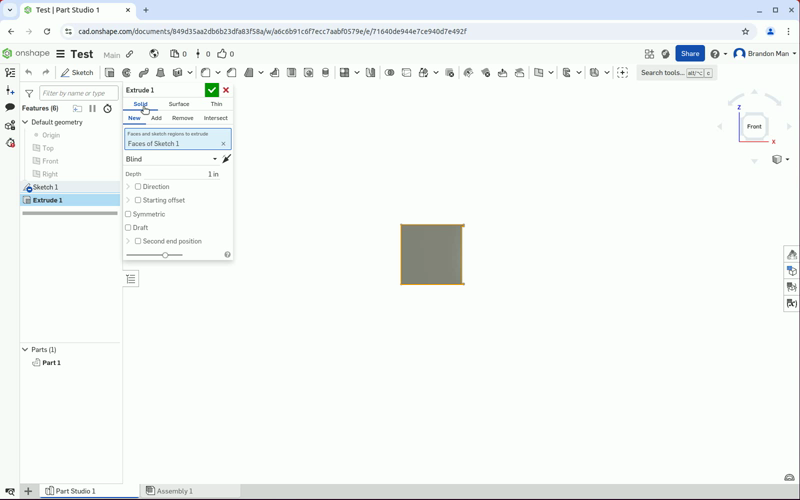
click(143, 106)
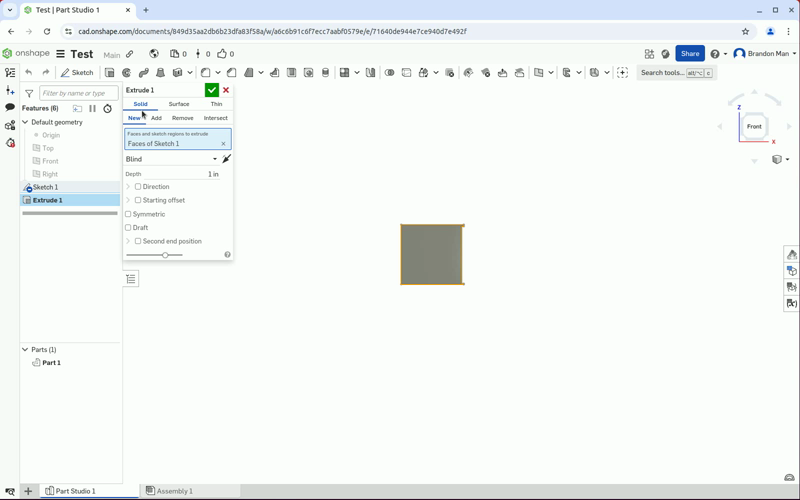
mouse_move(137, 120)
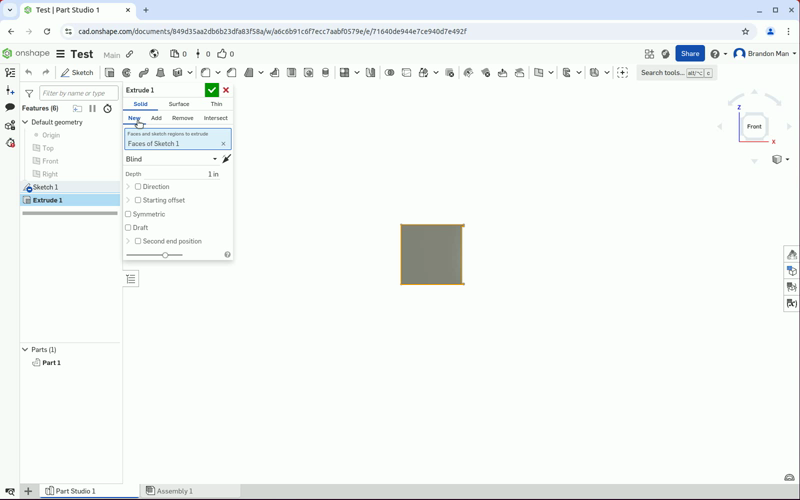
click(137, 120)
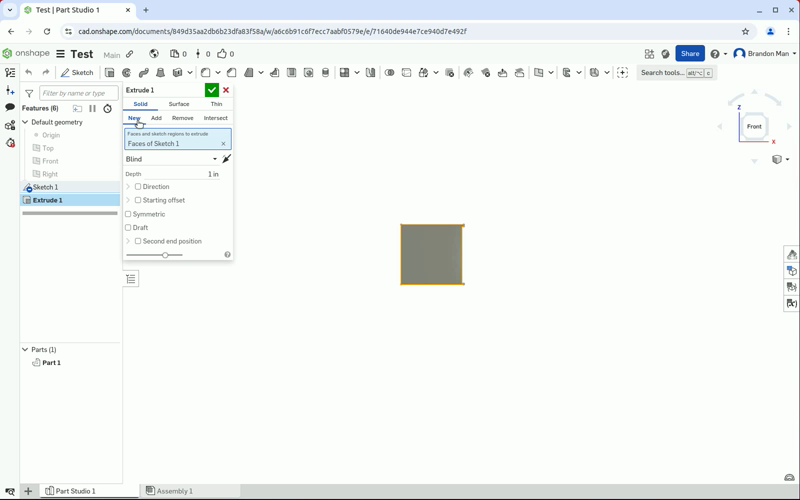
key(tab, 4)
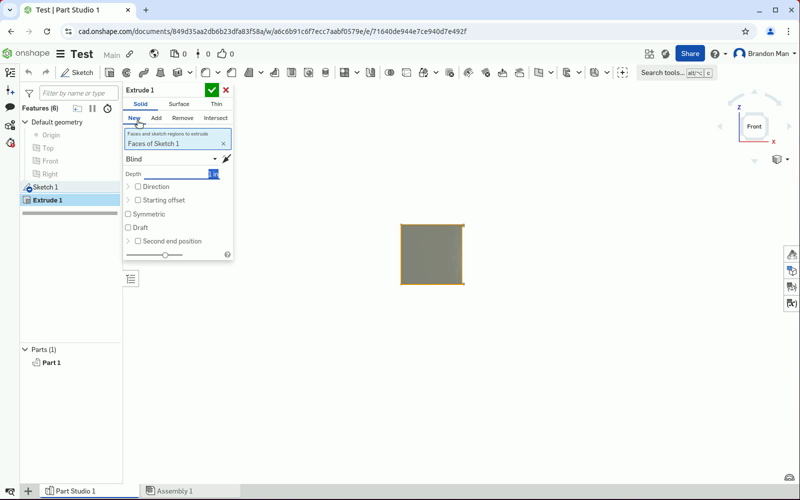
text(11.554)
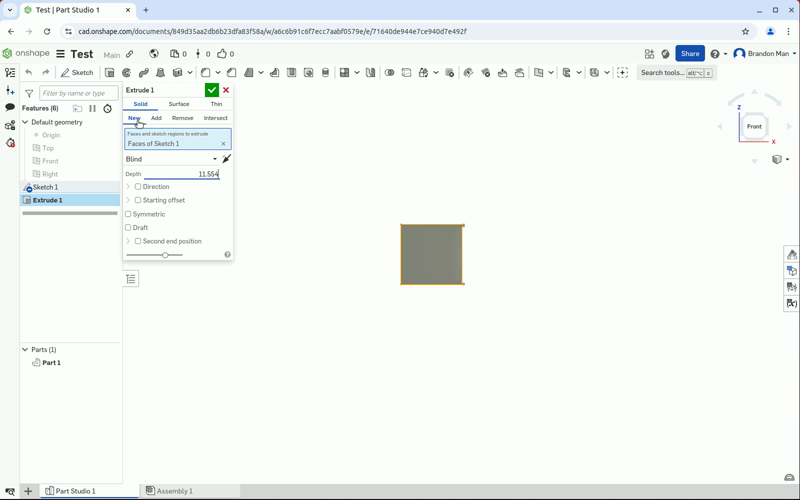
key(enter)
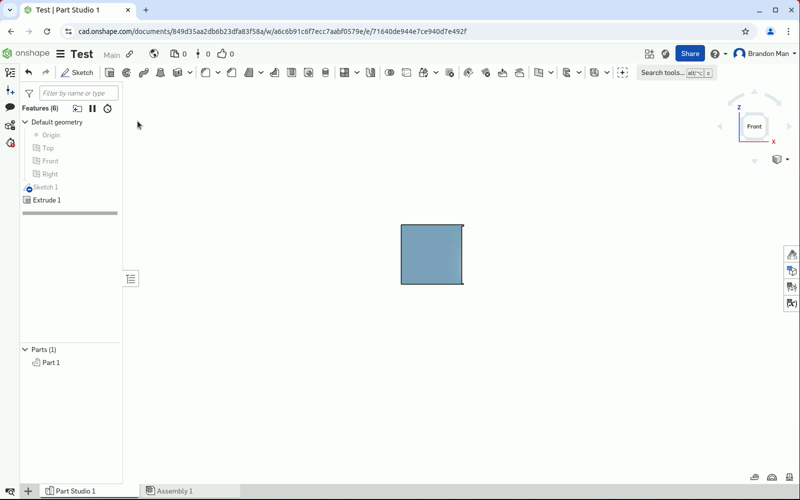
key(shift+h)
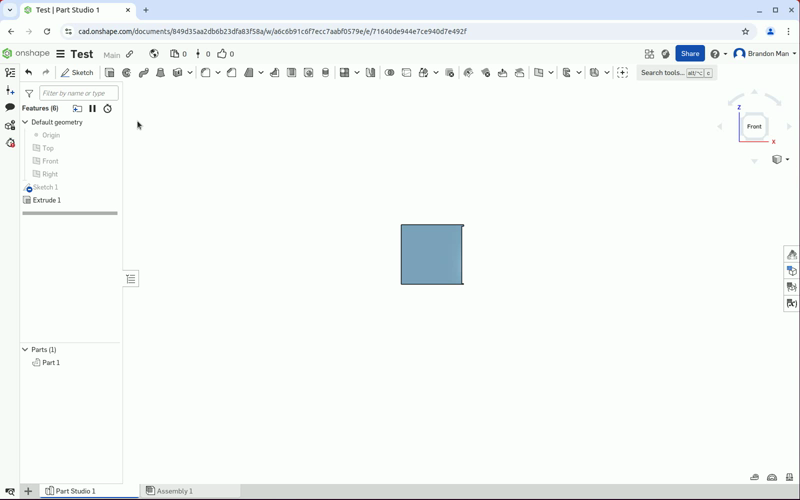
key(shift+h)
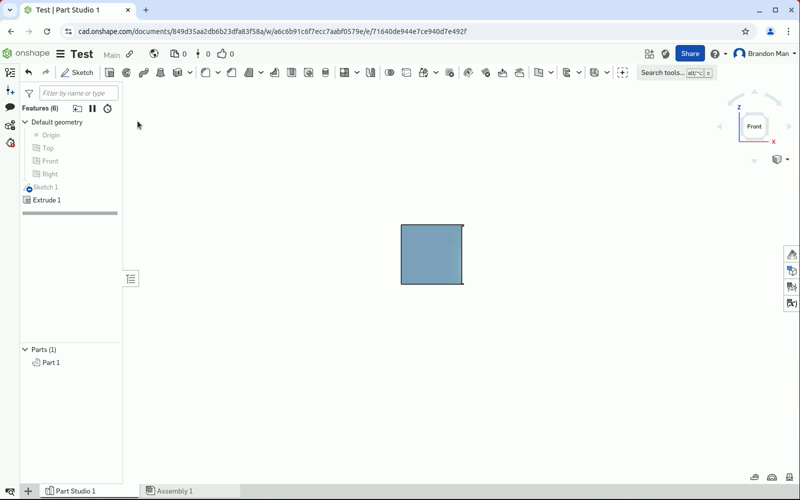
mouse_move(73, 189)
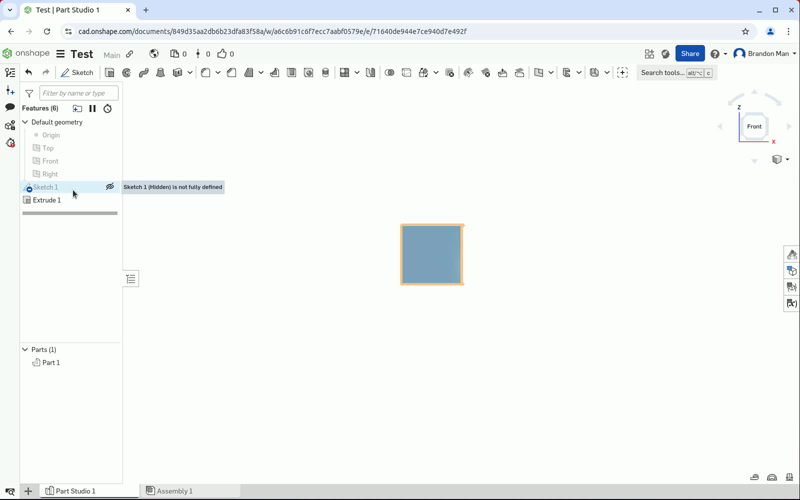
click(73, 189)
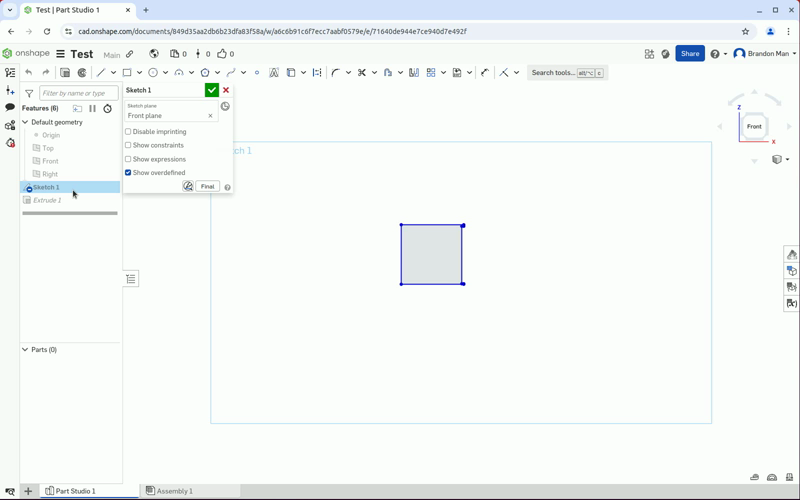
mouse_move(229, 92)
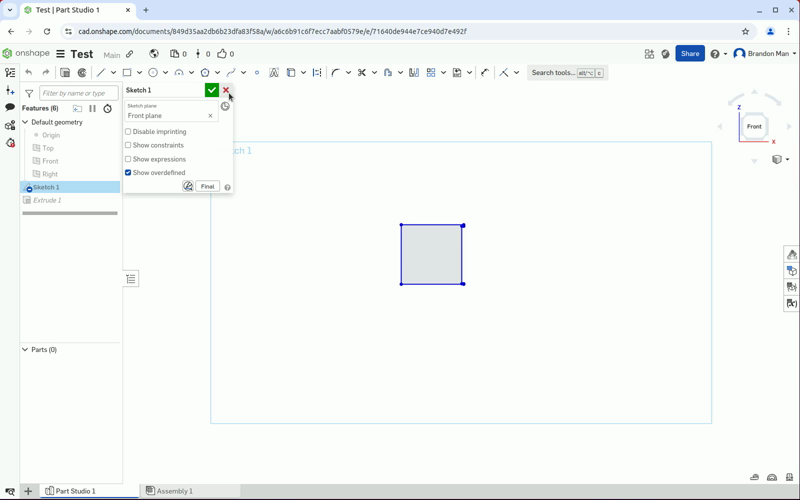
click(229, 92)
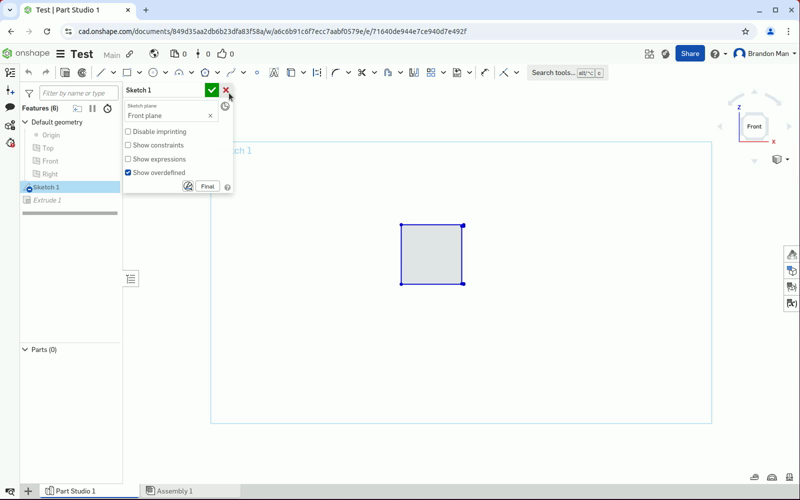
key(shift+s)
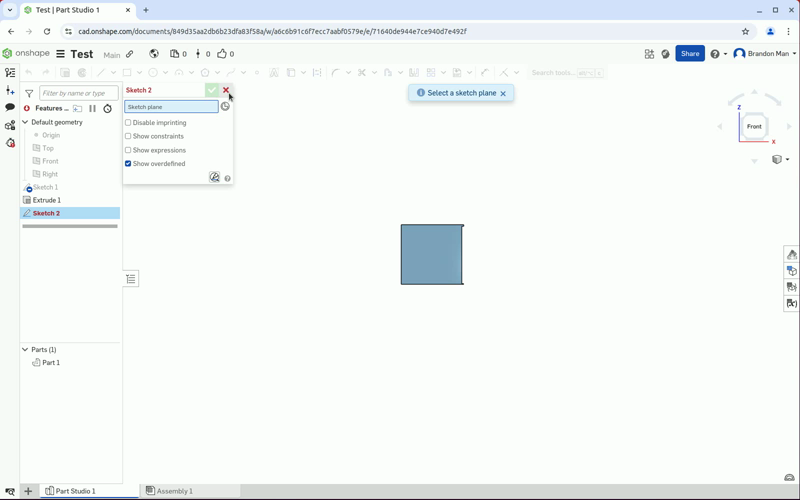
mouse_move(73, 163)
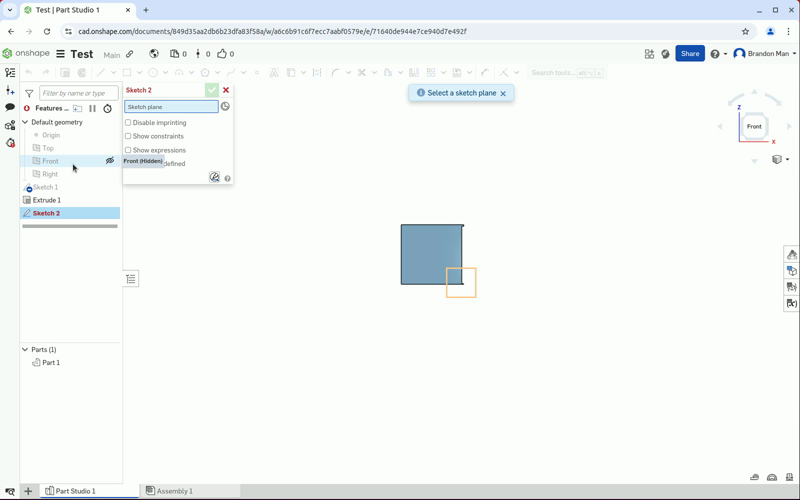
click(73, 163)
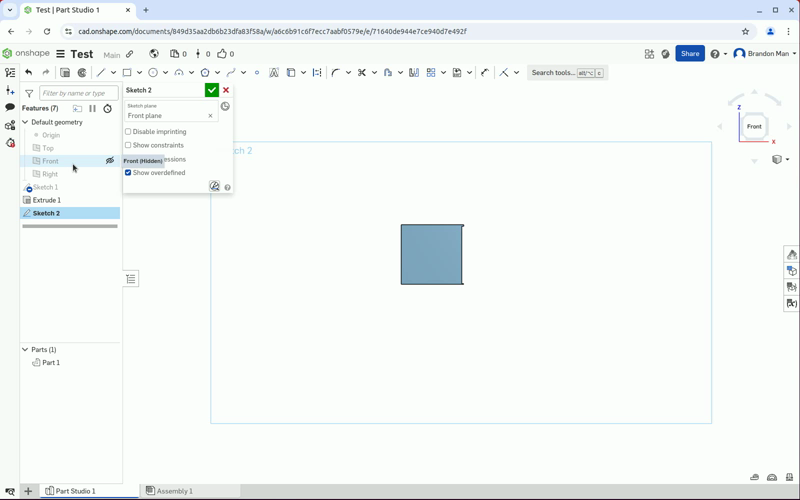
mouse_move(73, 352)
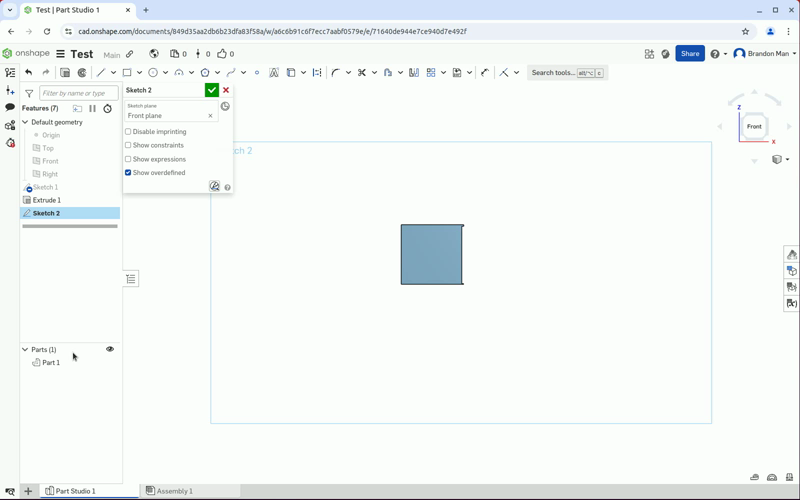
key(y)
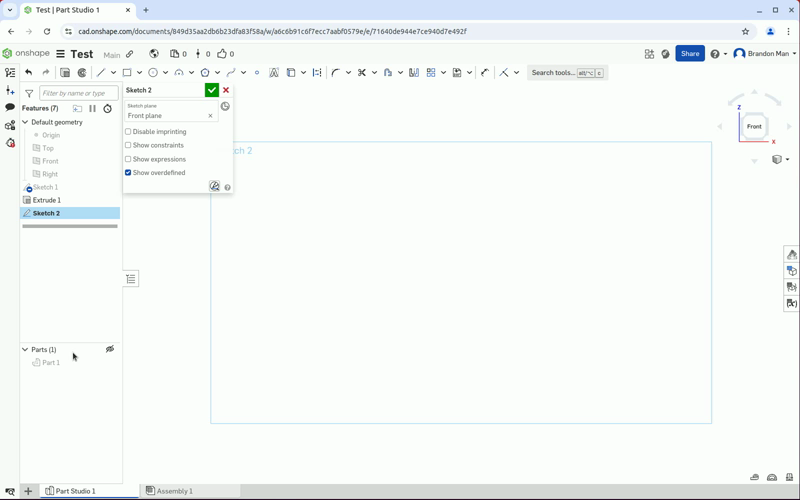
key(l)
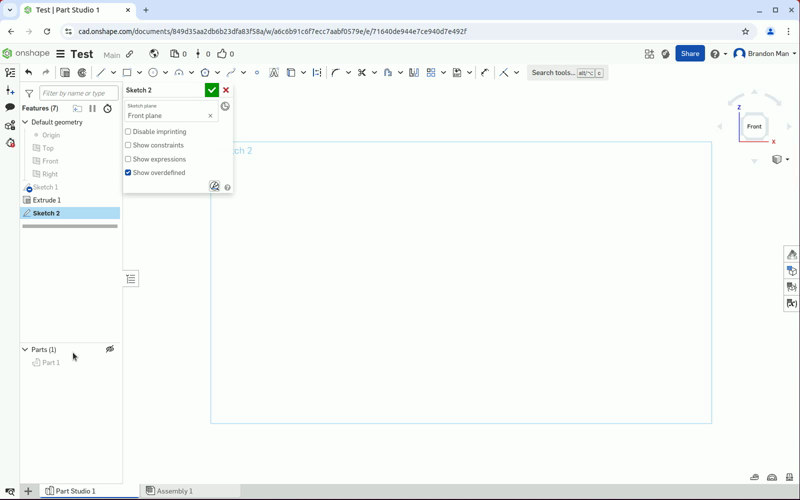
key_down(shift)
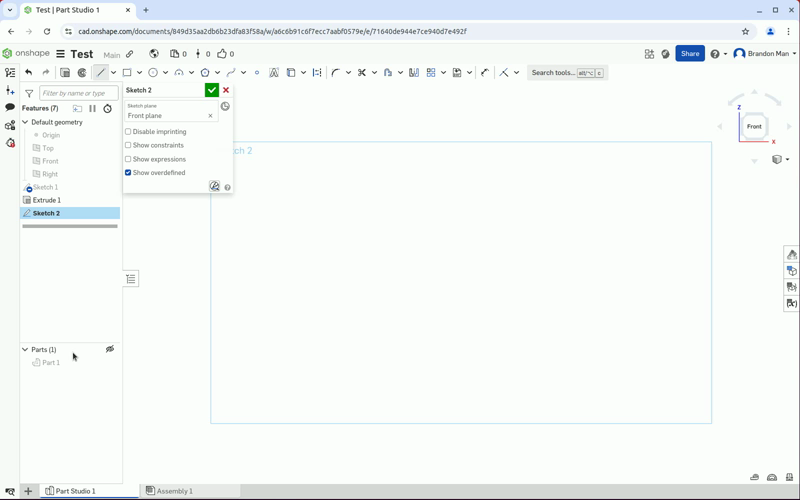
mouse_move(463, 282)
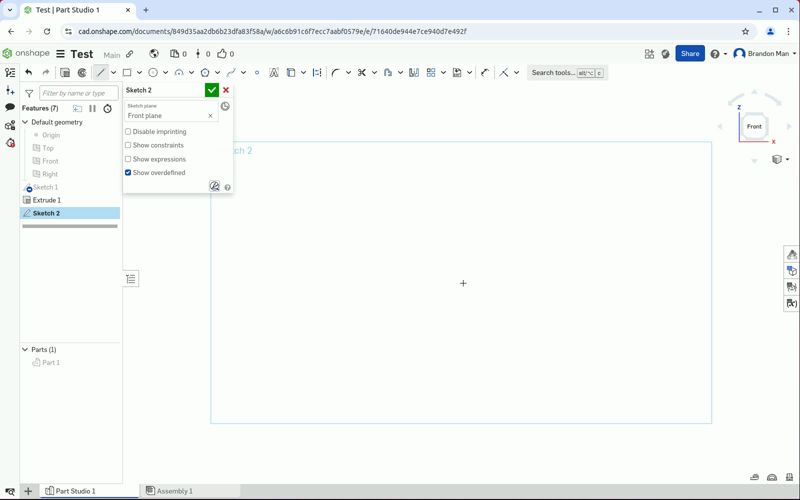
click(463, 282)
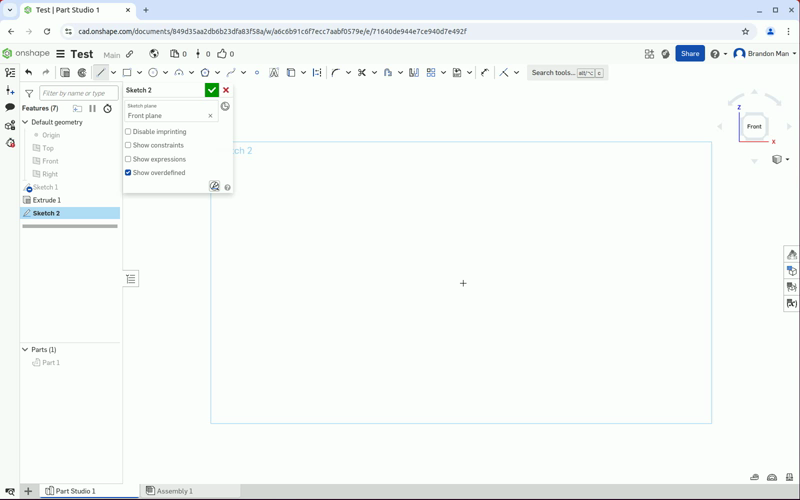
key_up(shift)
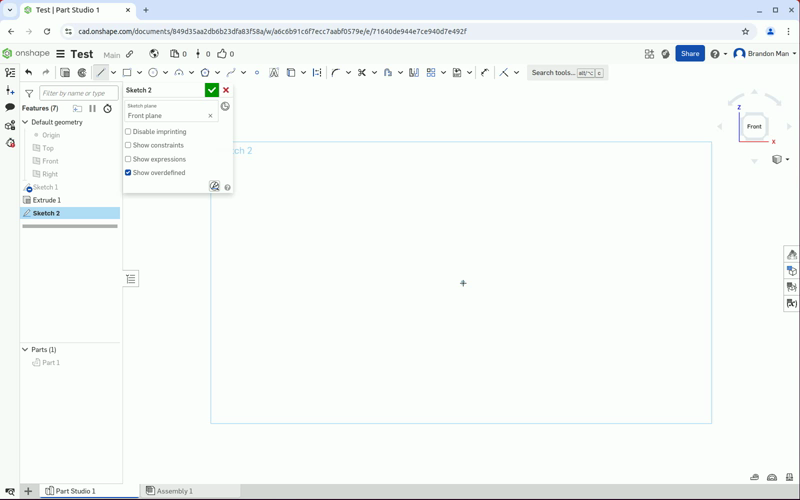
key_down(shift)
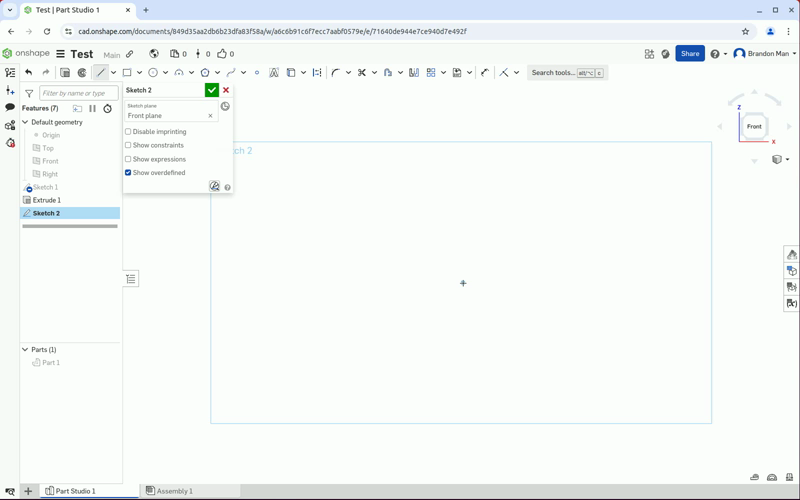
mouse_move(493, 282)
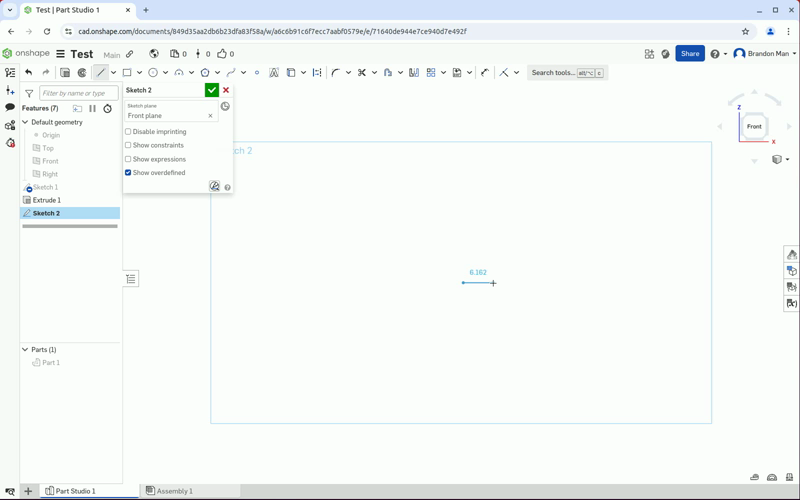
mouse_move(517, 282)
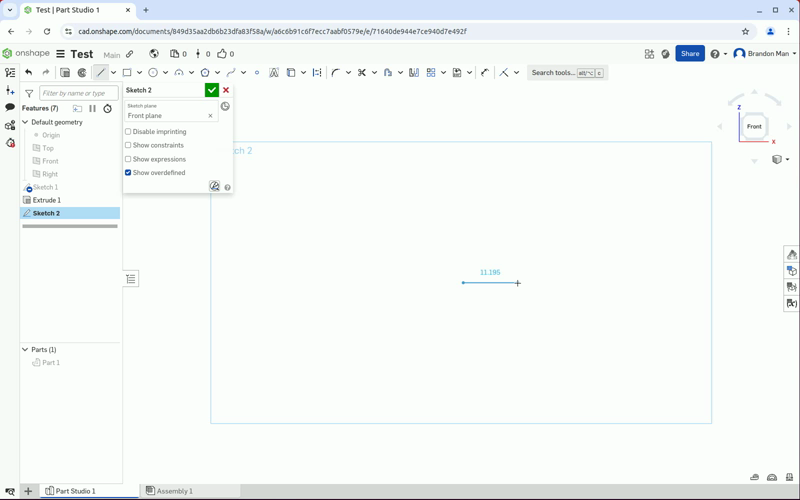
click(517, 282)
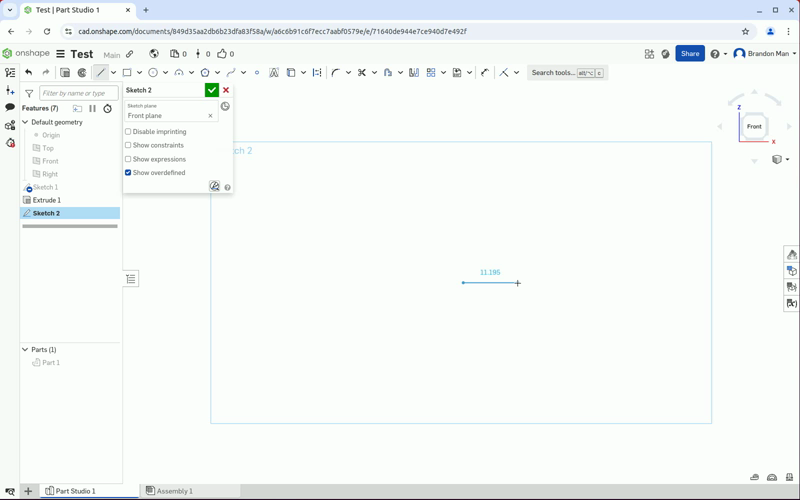
key_up(shift)
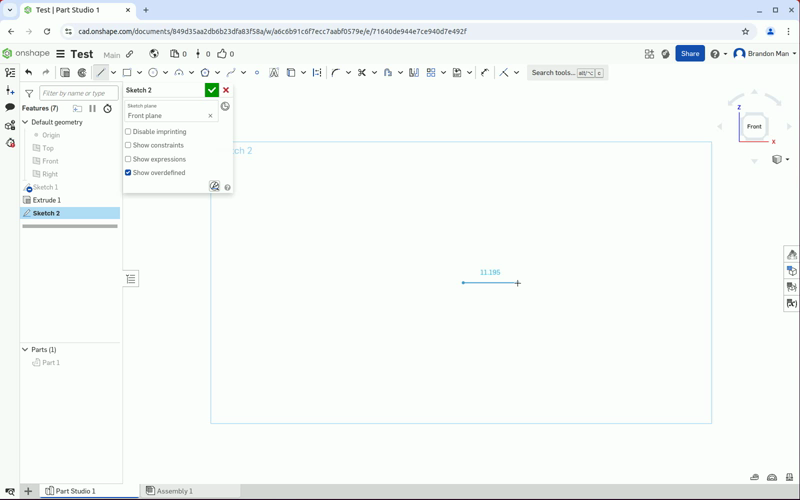
key_down(shift)
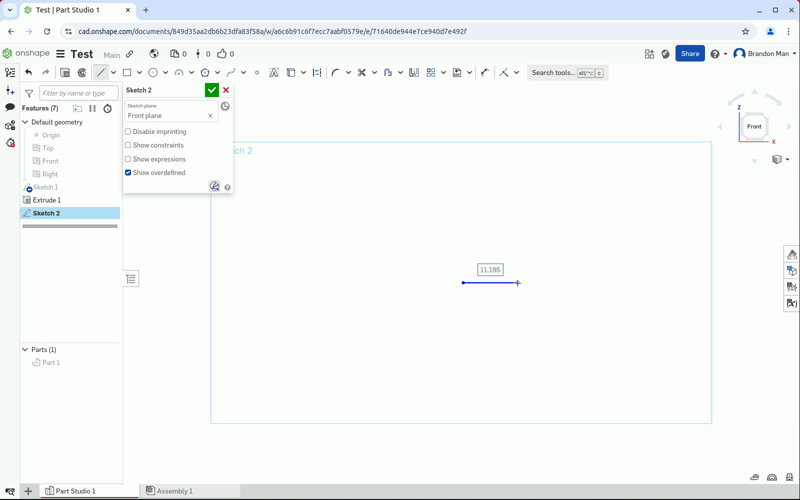
mouse_move(547, 282)
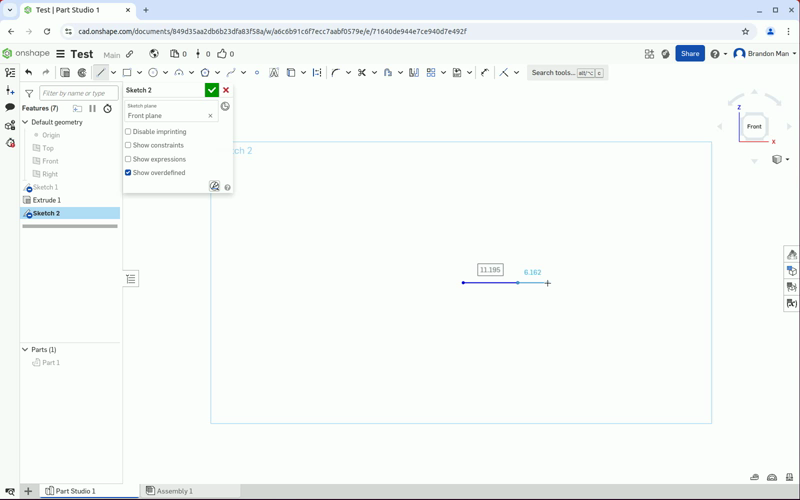
mouse_move(517, 226)
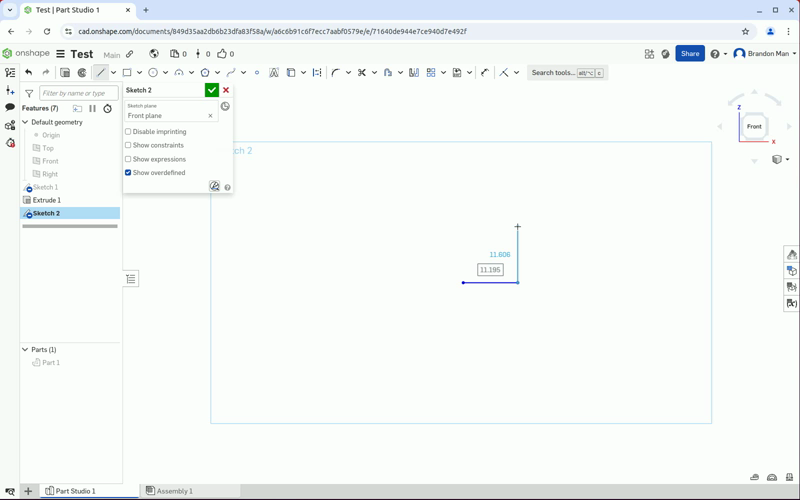
click(517, 226)
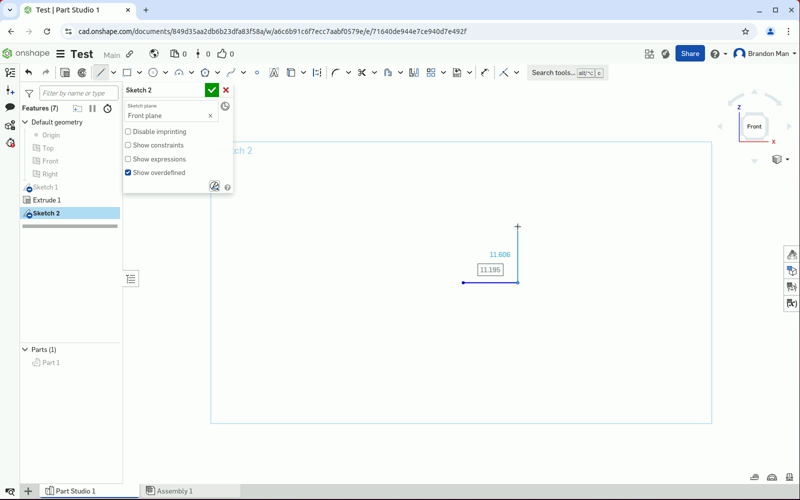
key_up(shift)
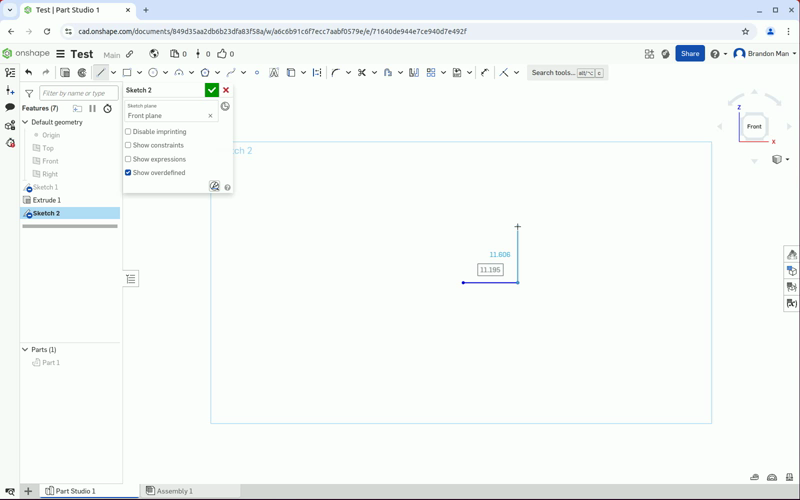
key_down(shift)
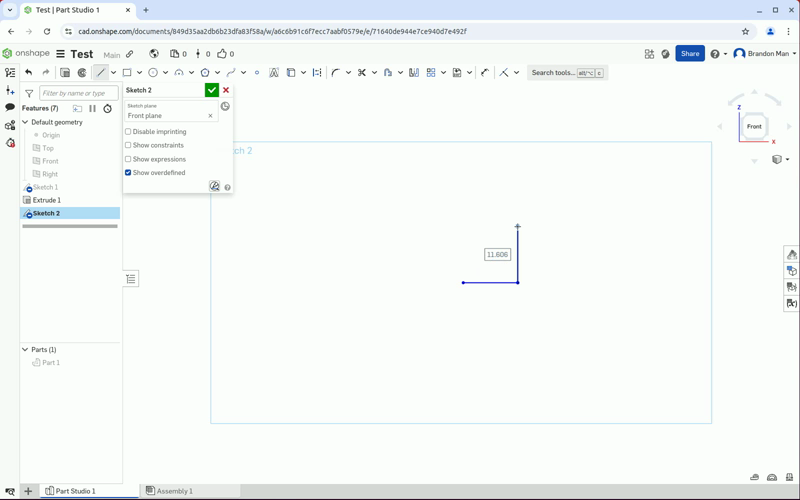
mouse_move(547, 226)
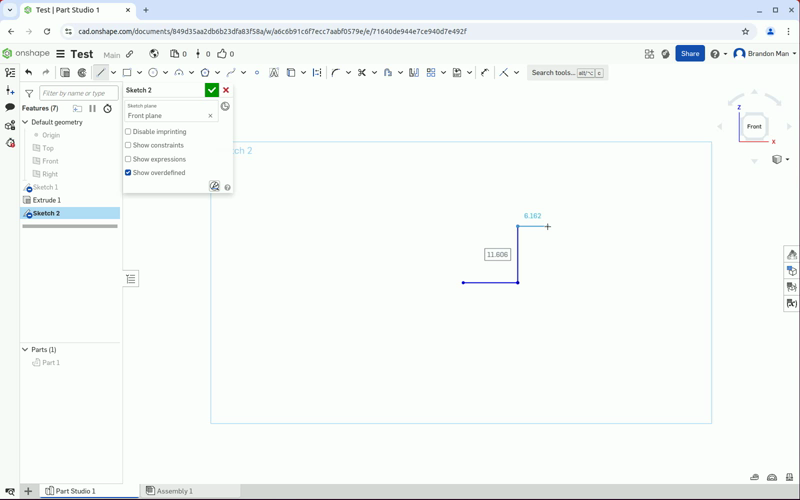
mouse_move(463, 226)
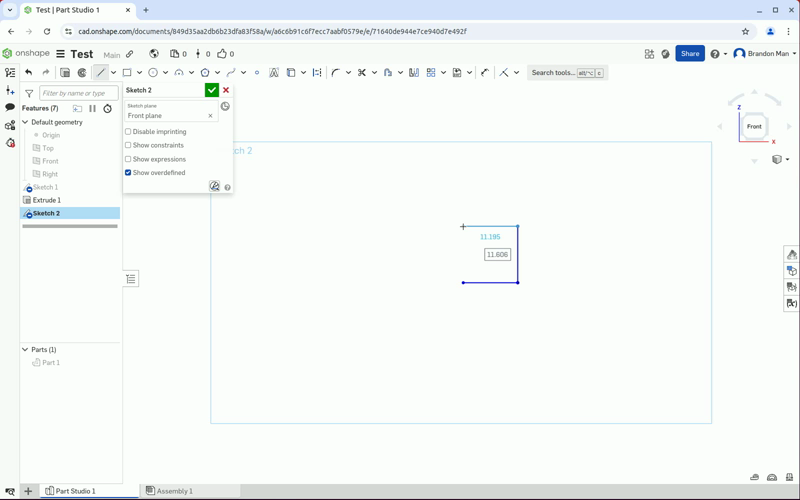
click(463, 226)
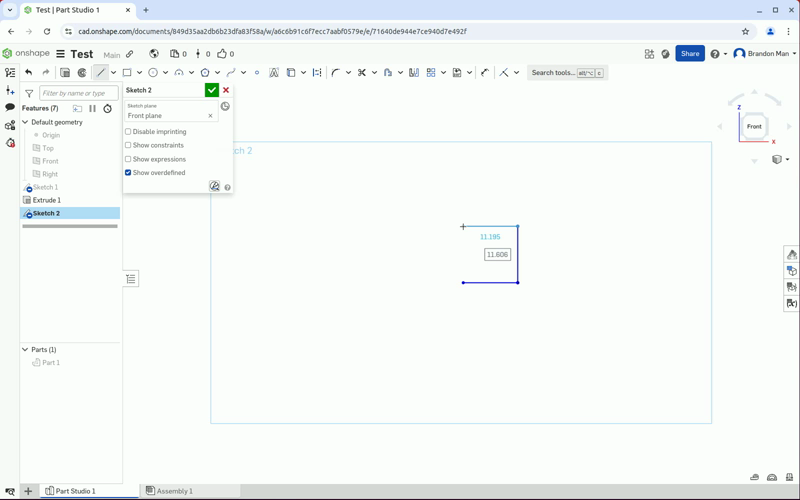
key_up(shift)
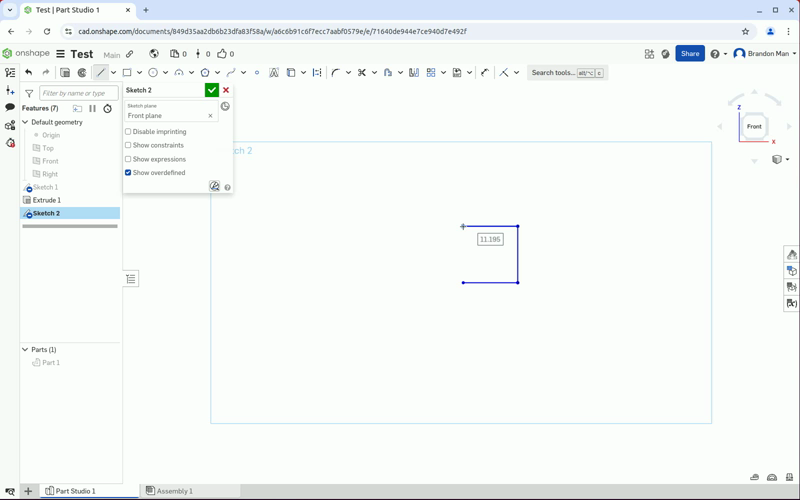
mouse_move(493, 226)
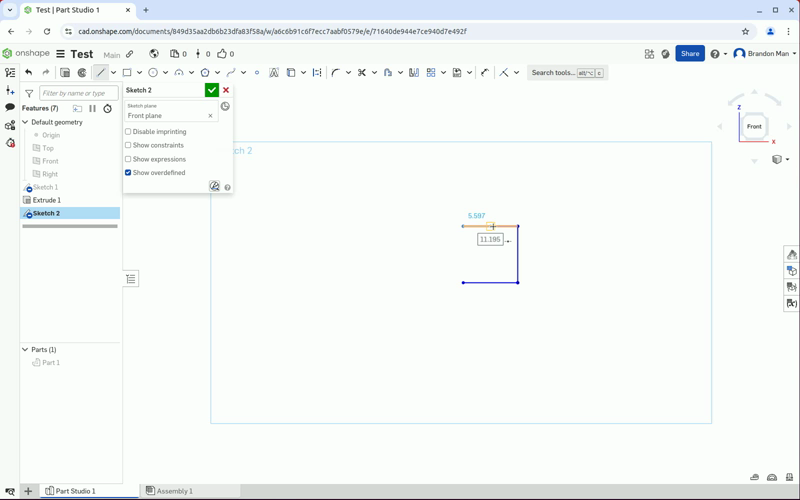
key_down(shift)
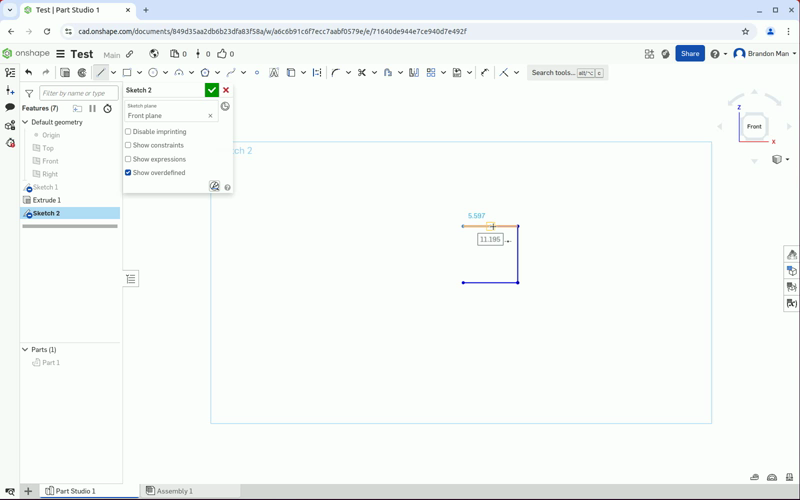
mouse_move(463, 282)
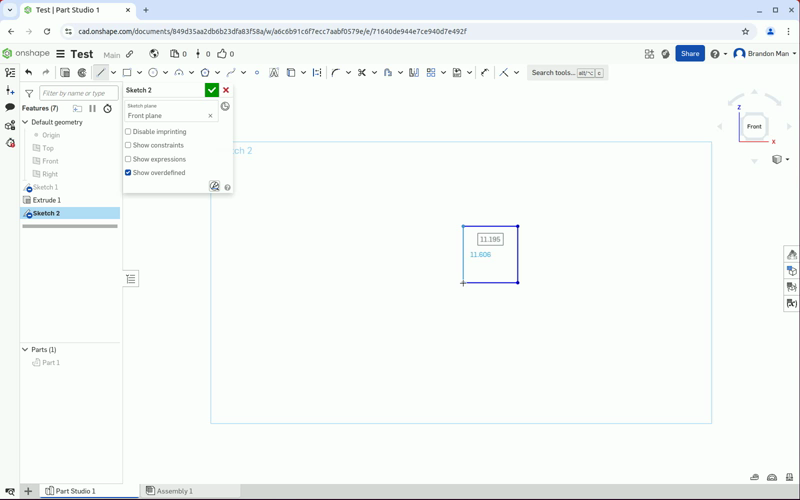
key_up(shift)
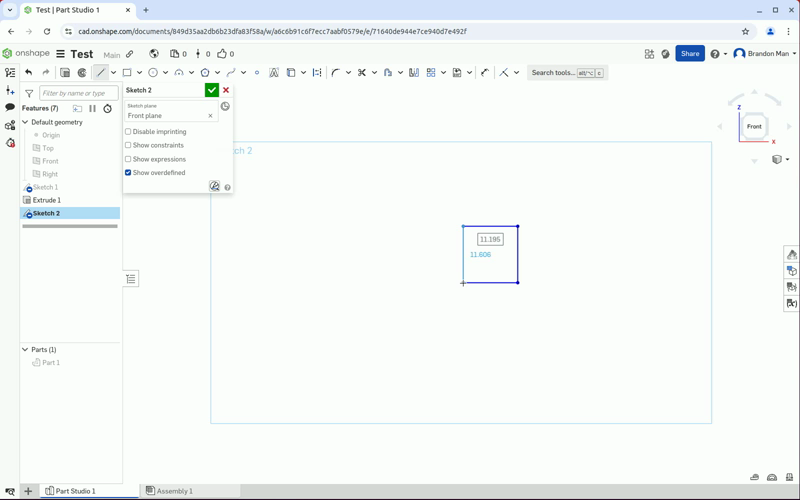
click(463, 282)
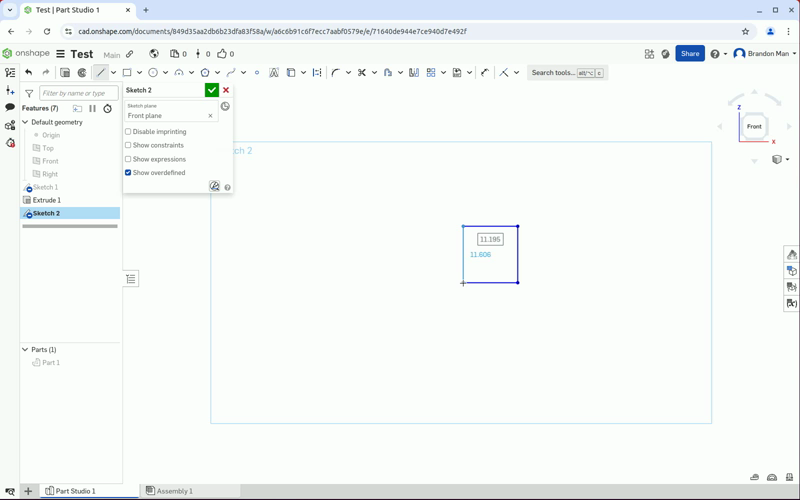
key(esc)
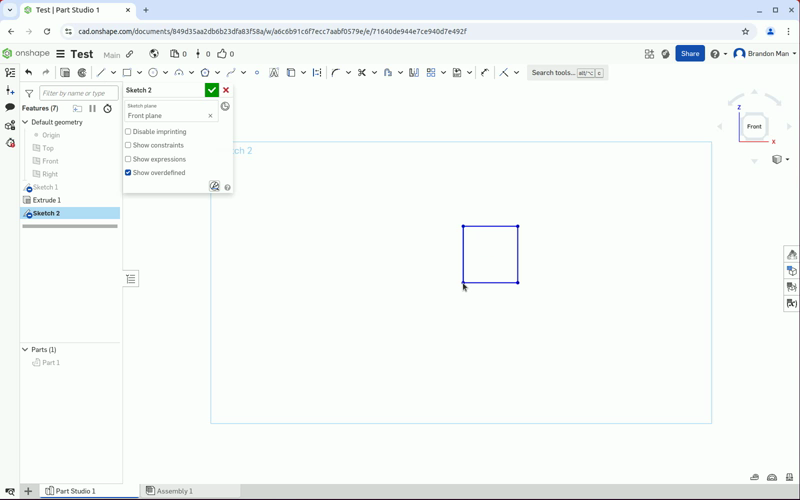
mouse_move(483, 256)
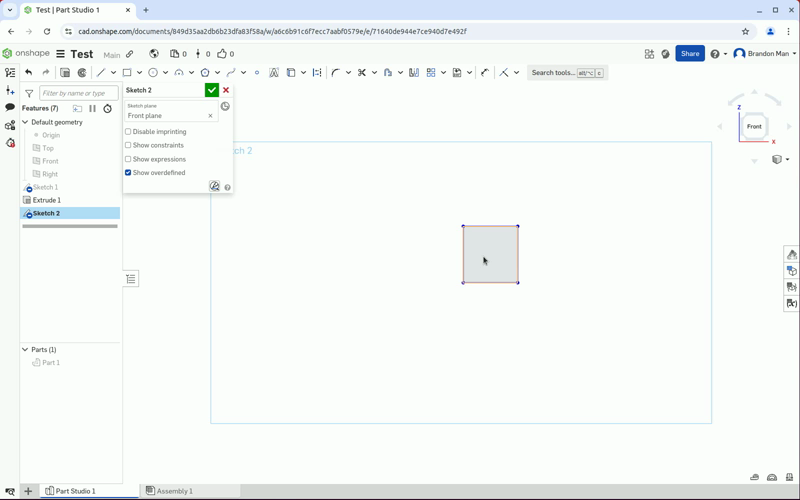
click(483, 256)
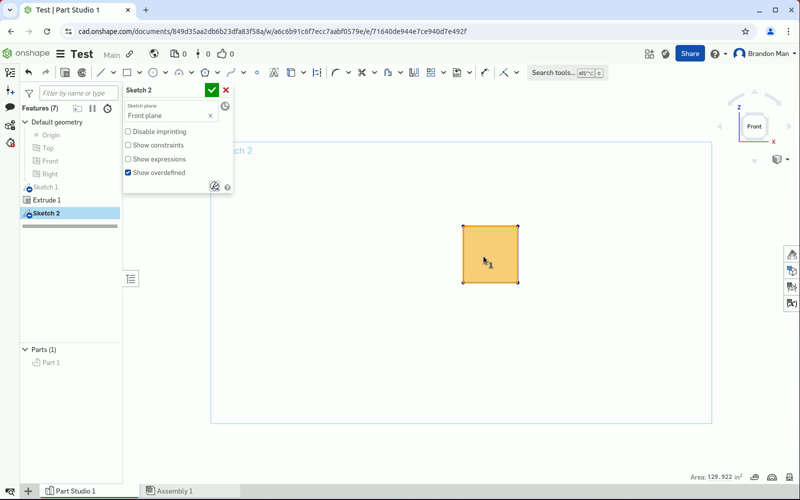
mouse_move(73, 352)
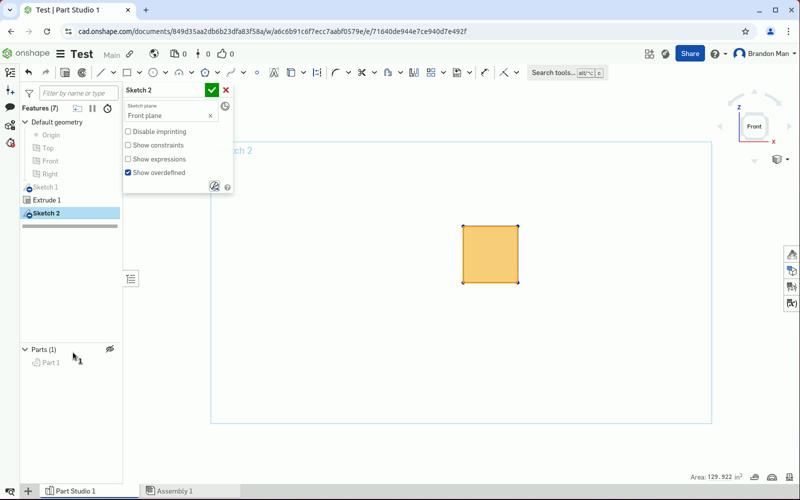
key(shift+y)
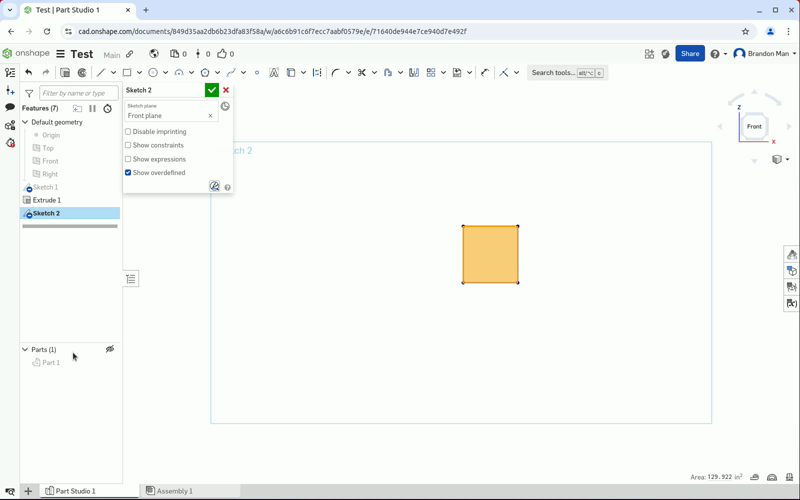
key(shift+e)
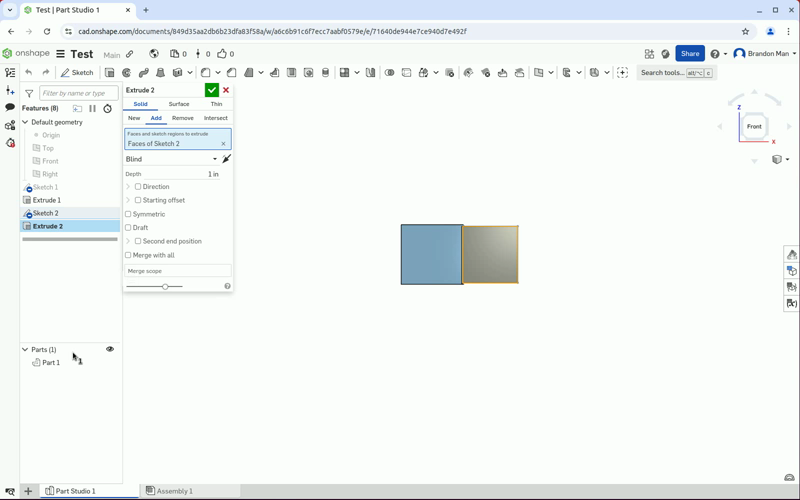
mouse_move(143, 106)
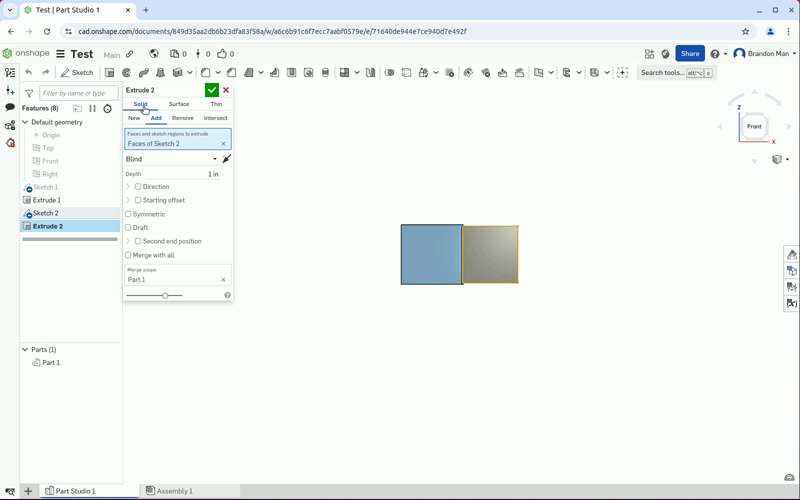
click(143, 106)
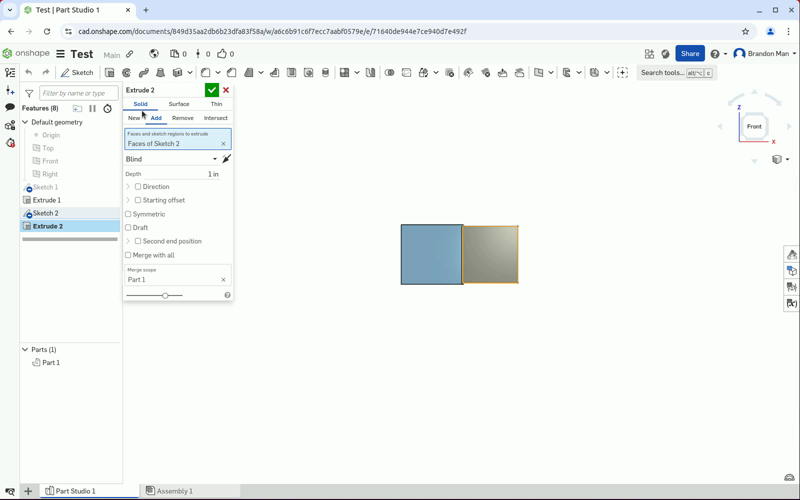
mouse_move(137, 120)
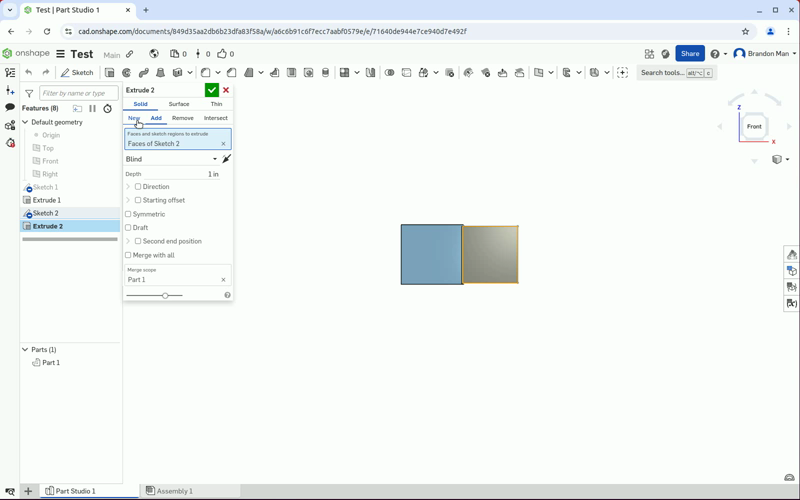
click(137, 120)
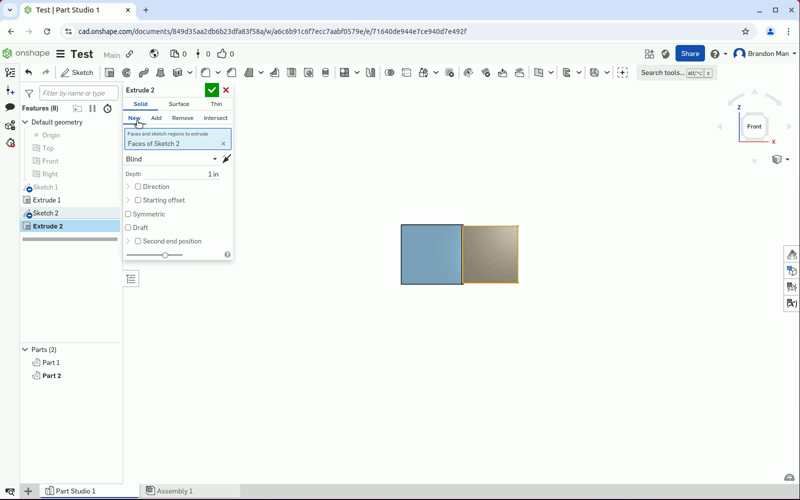
key(tab, 4)
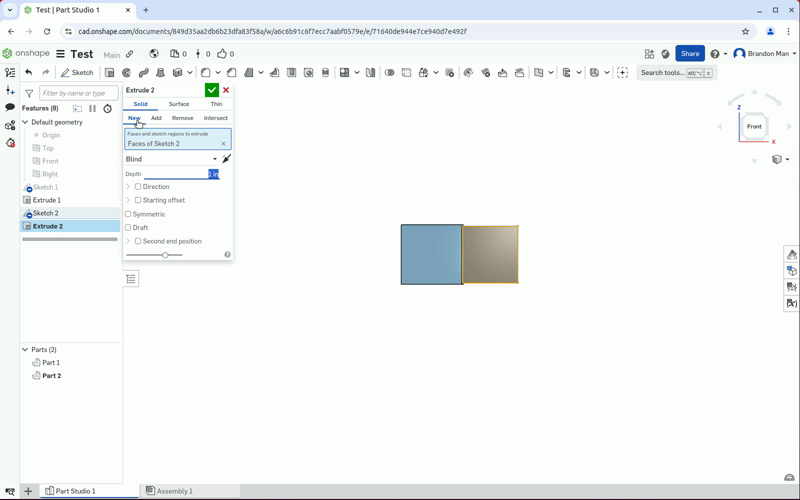
text(11.554)
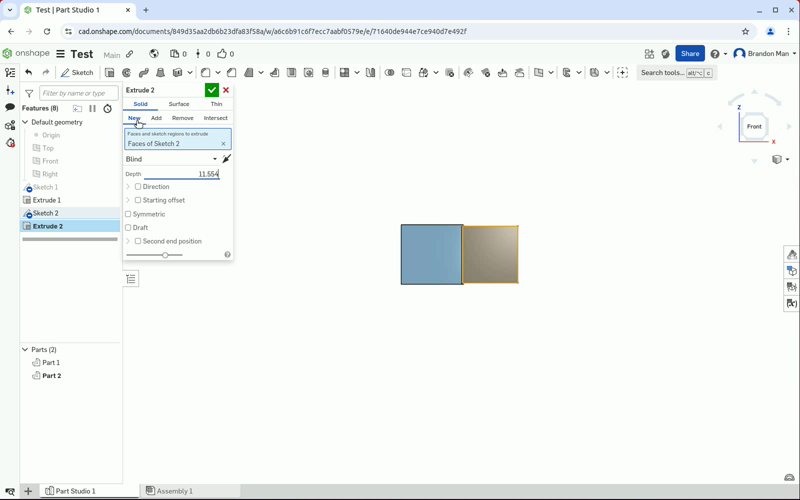
key(enter)
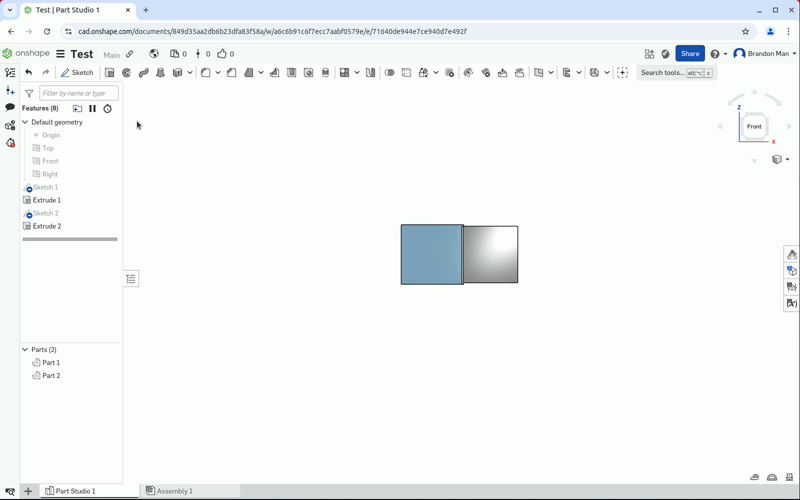
key(shift+h)
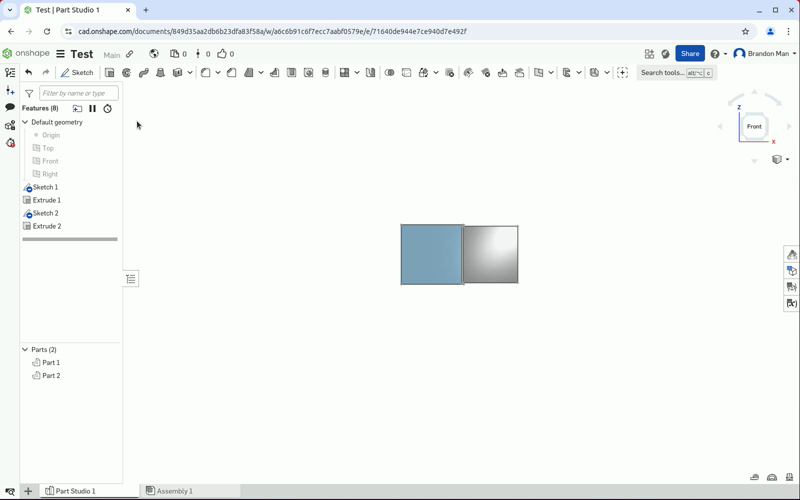
key(shift+h)
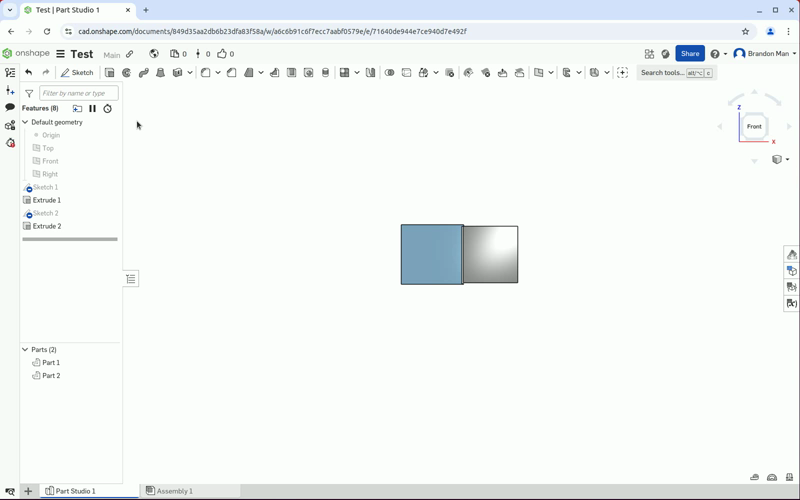
mouse_move(73, 189)
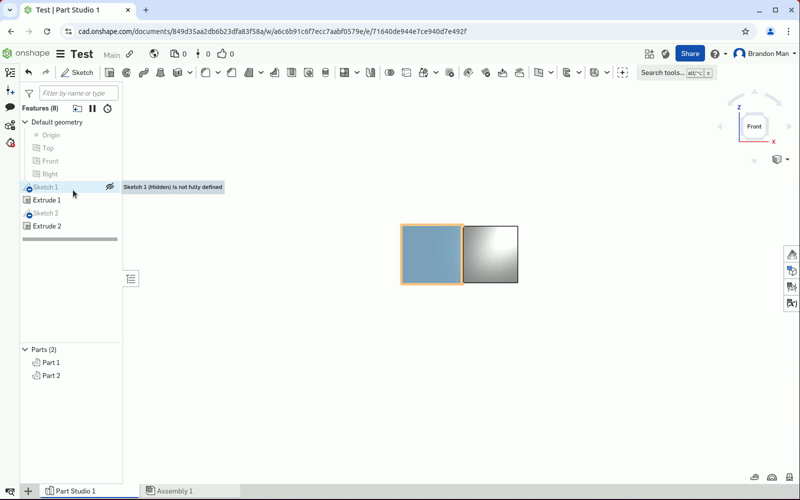
click(73, 189)
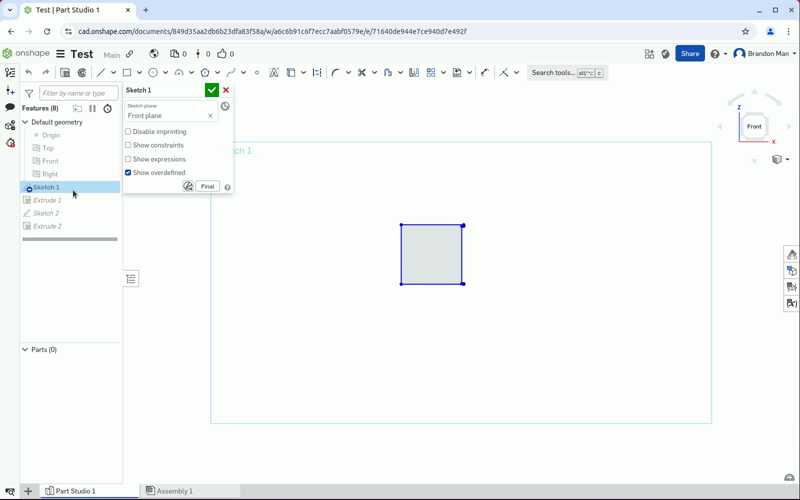
mouse_move(229, 92)
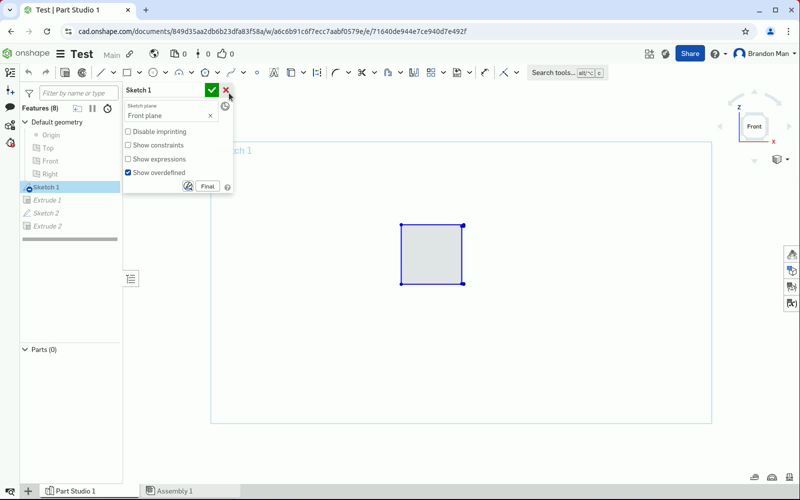
click(229, 92)
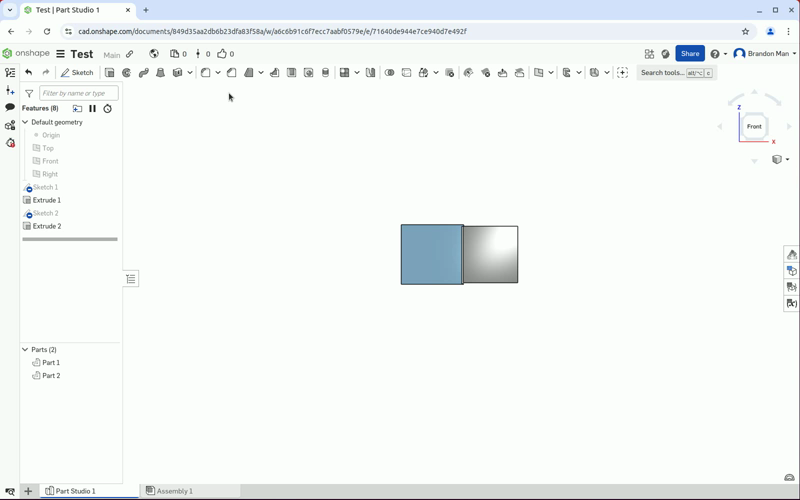
mouse_move(73, 352)
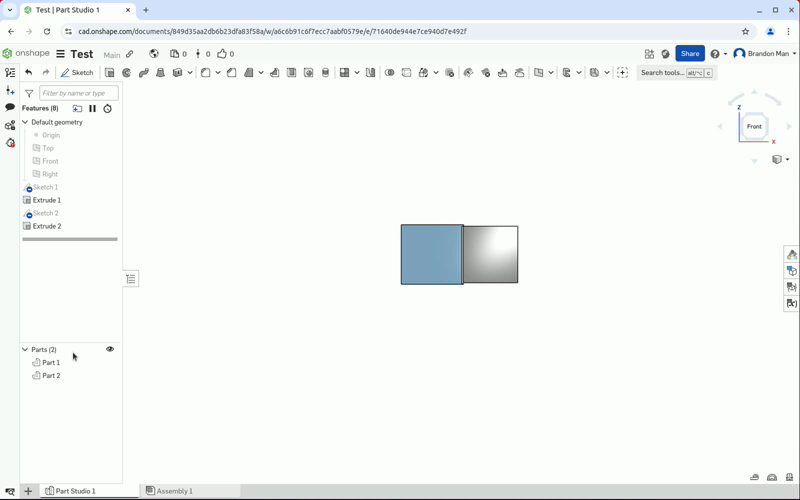
key(y)
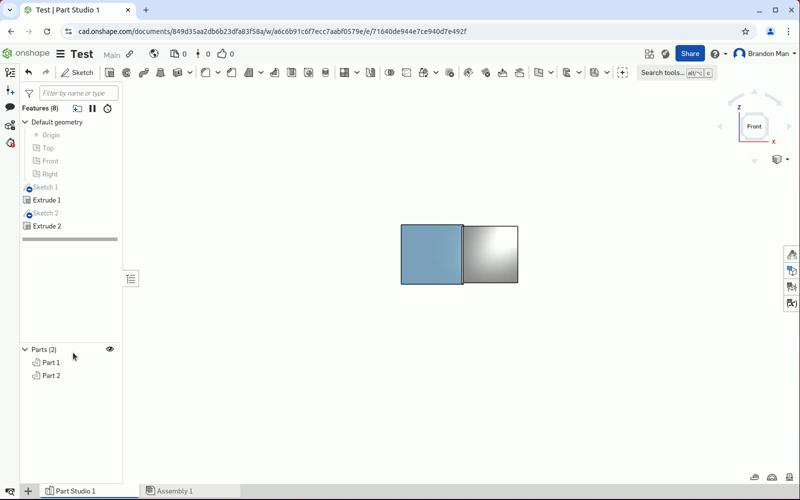
key(shift+p)
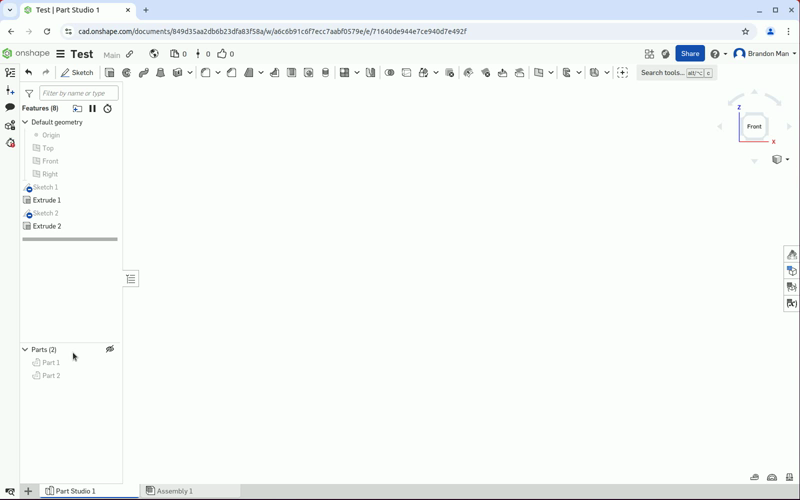
key(space)
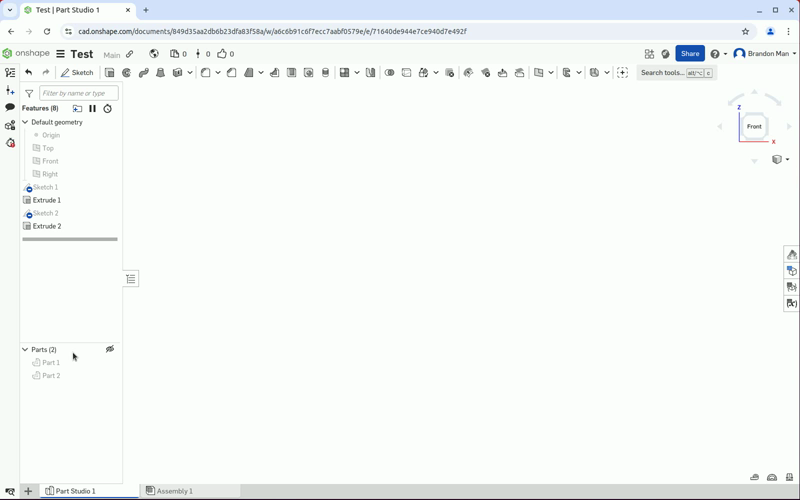
key_down(shift)
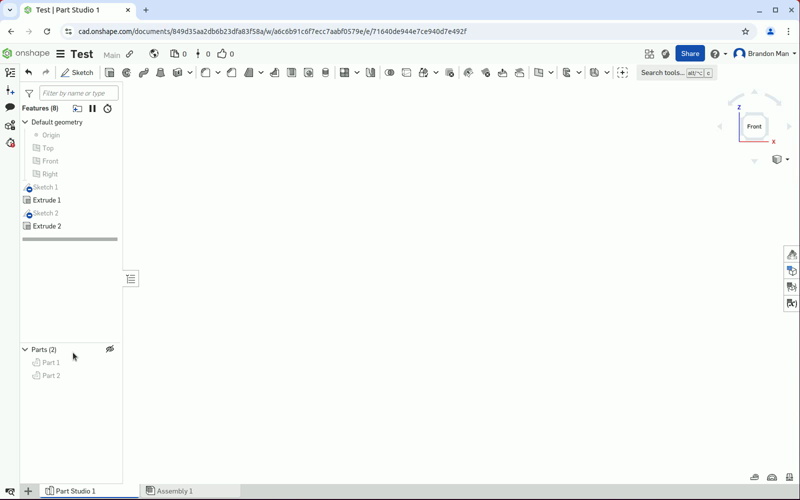
key(left)
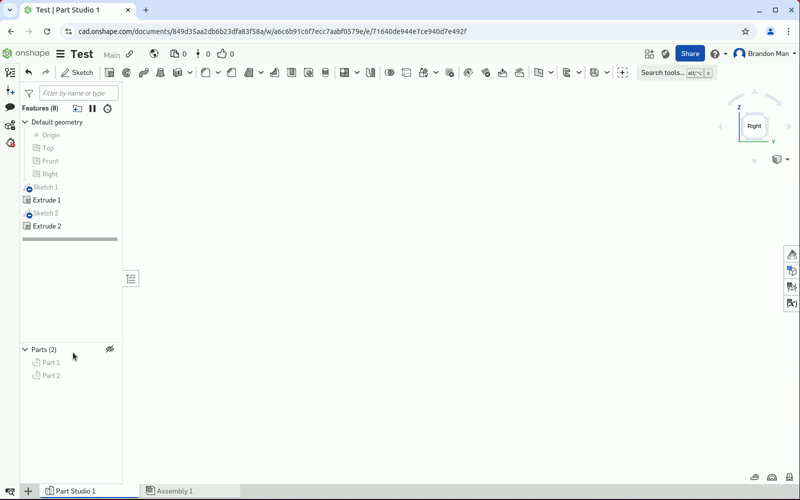
key_up(shift)
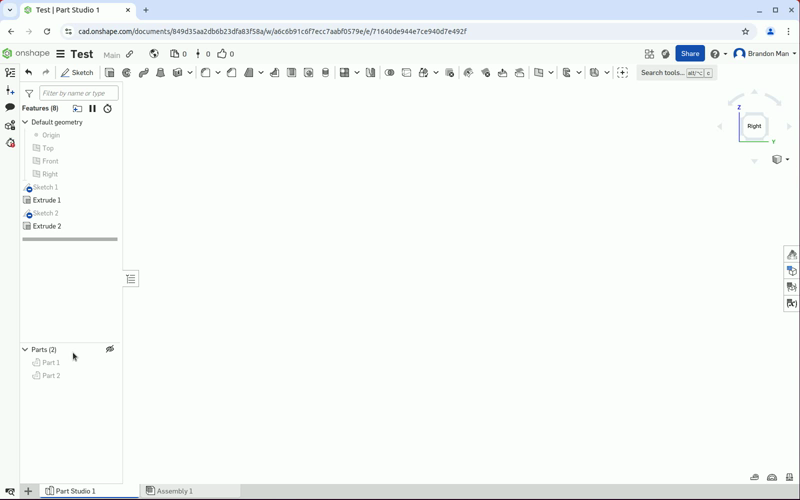
mouse_move(73, 352)
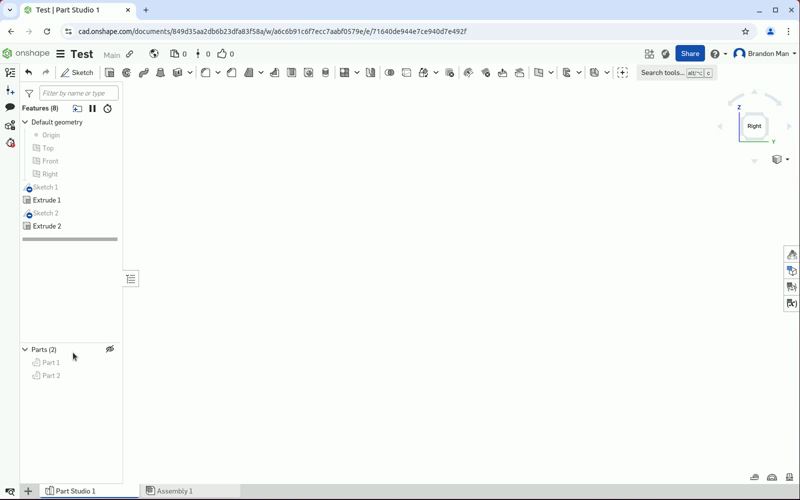
key(shift+y)
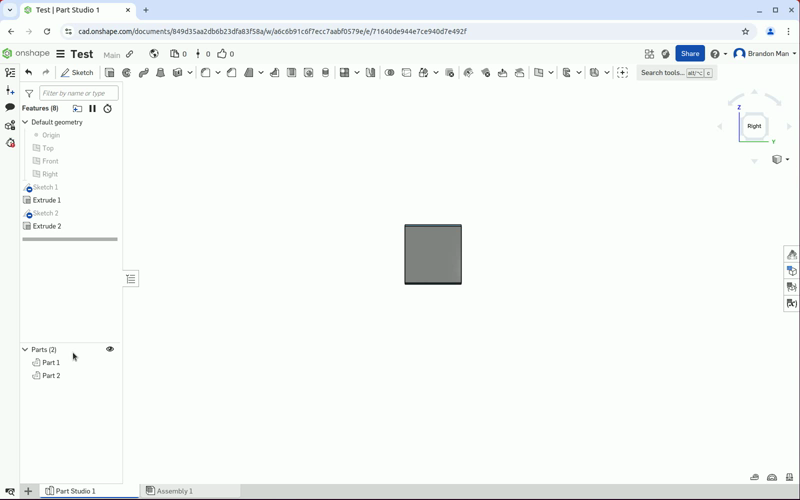
mouse_move(541, 75)
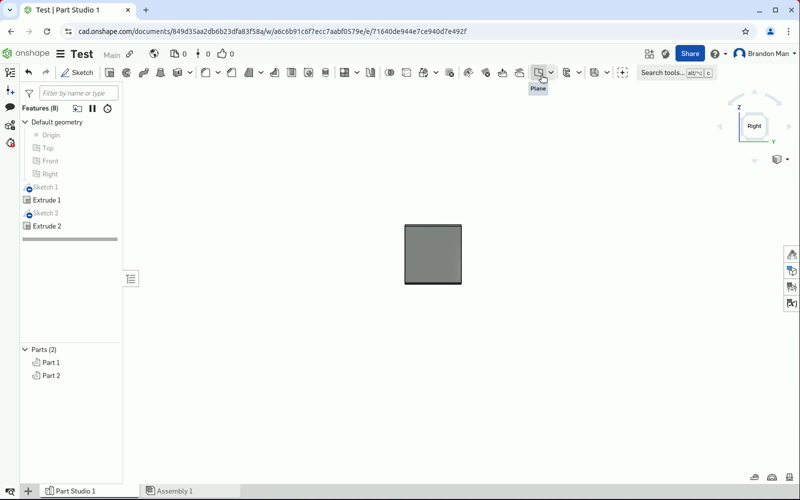
click(541, 75)
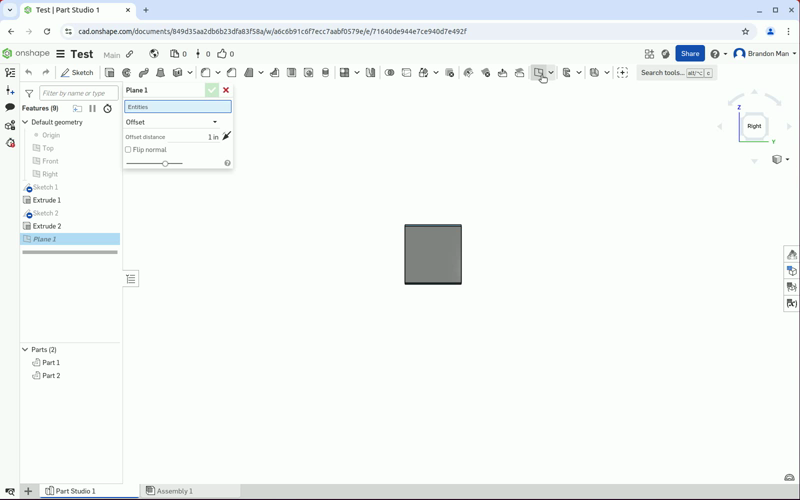
mouse_move(73, 176)
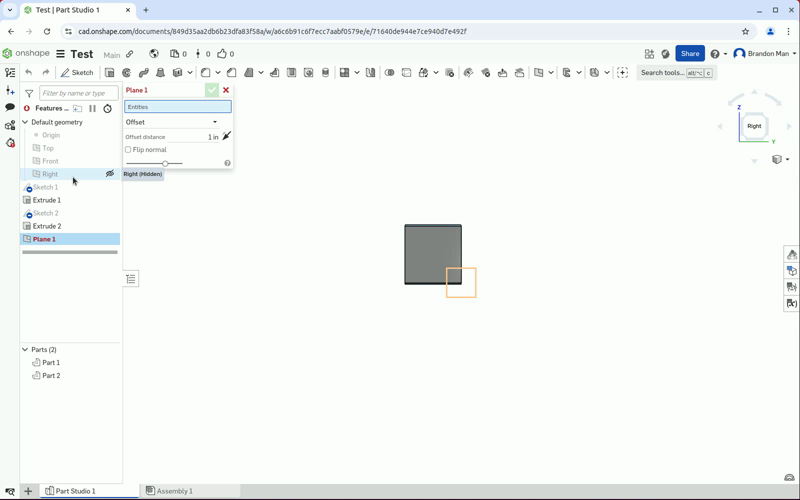
click(73, 176)
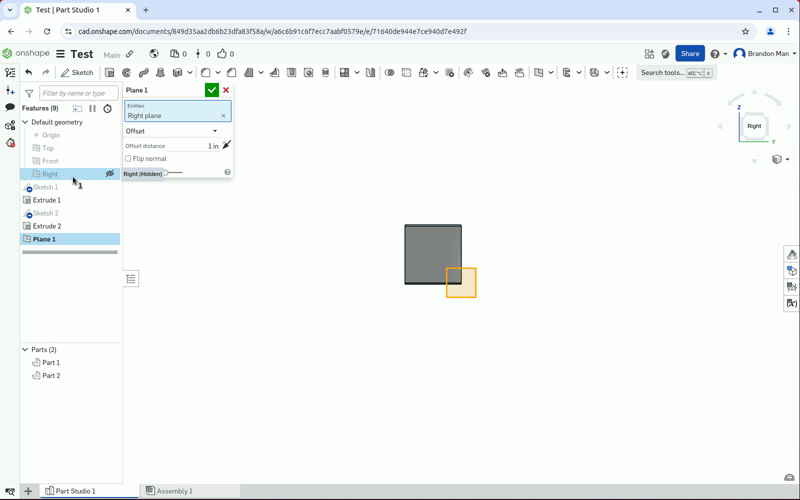
key(tab, 2)
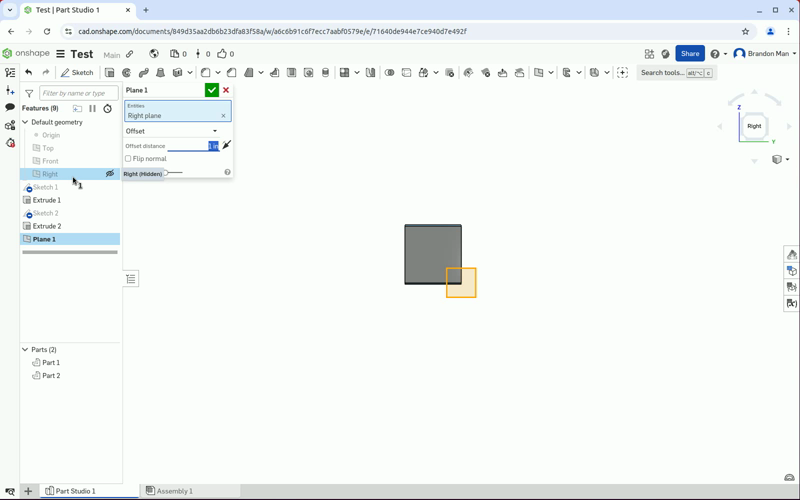
text(11.554)
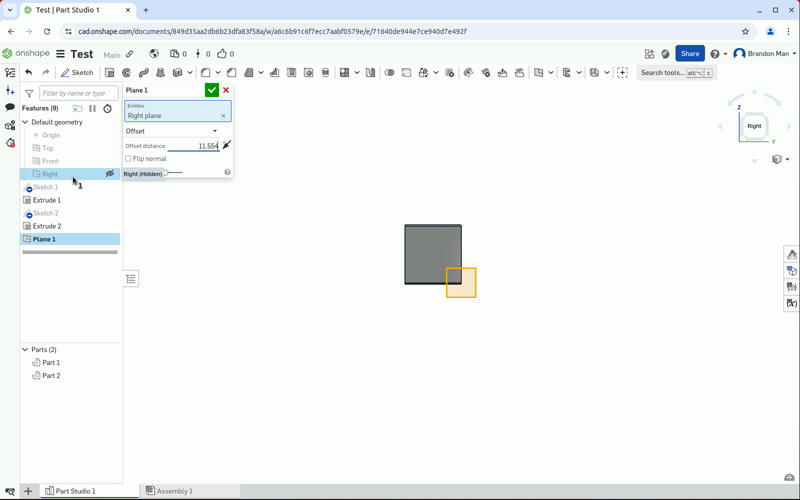
key(enter, 2)
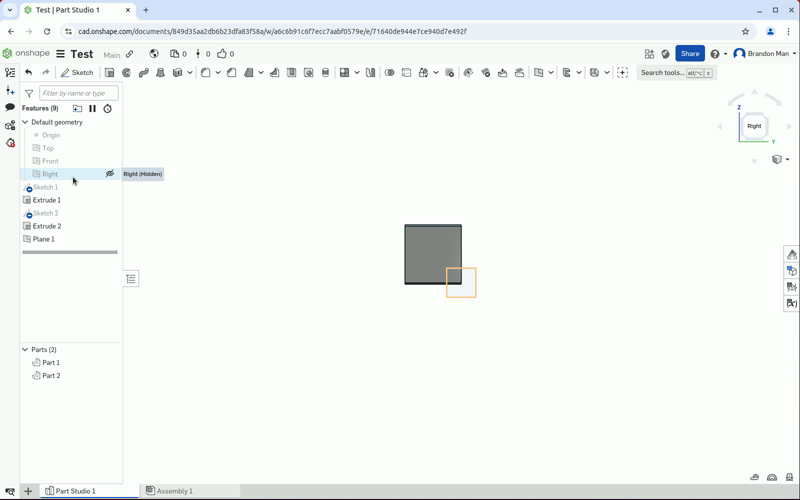
key(shift+s)
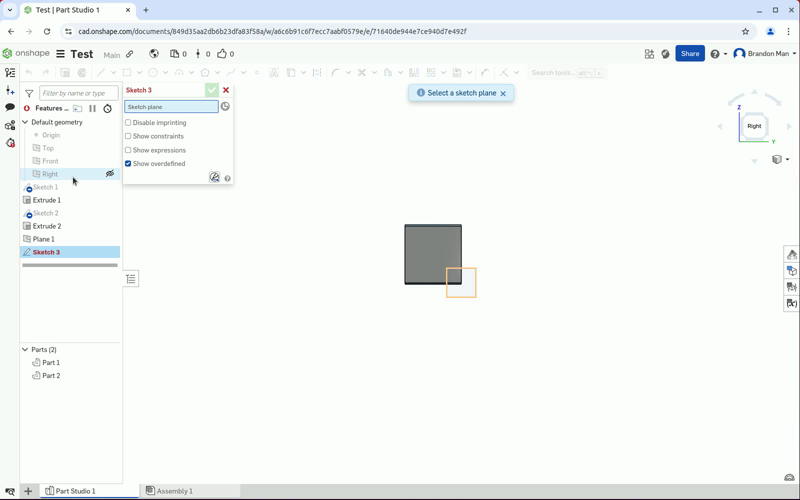
mouse_move(73, 241)
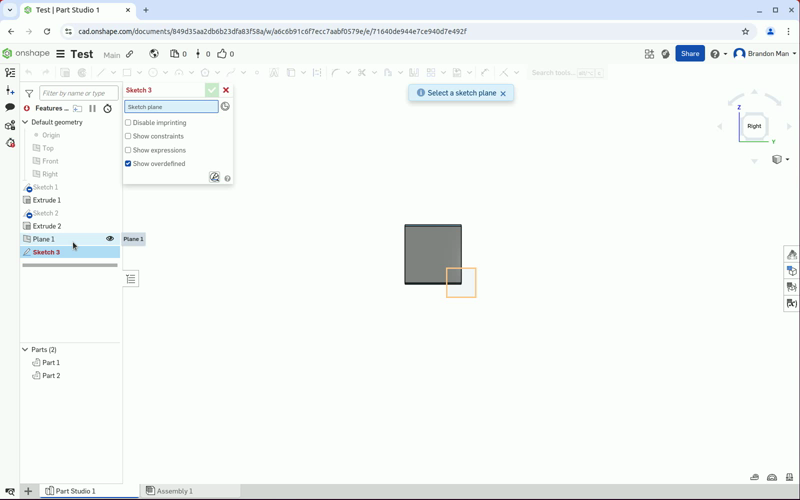
click(73, 241)
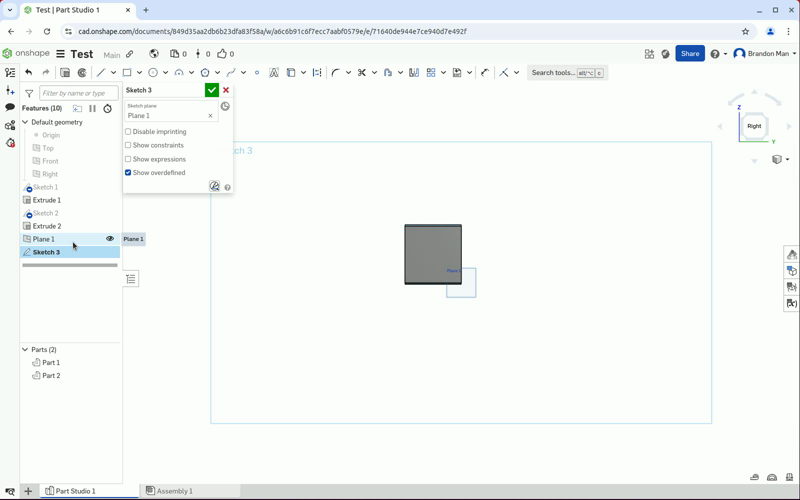
mouse_move(73, 352)
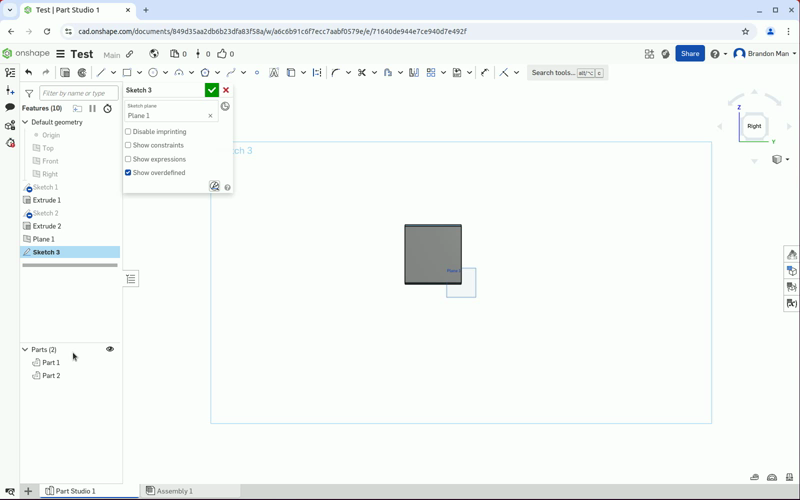
key(y)
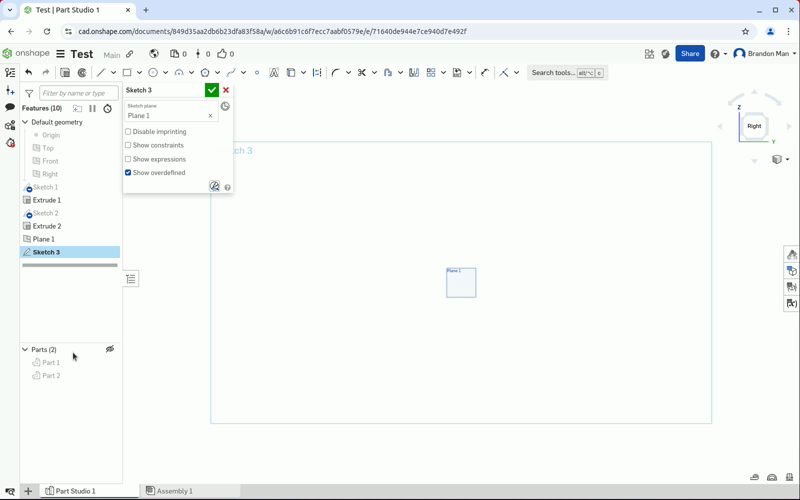
key(c)
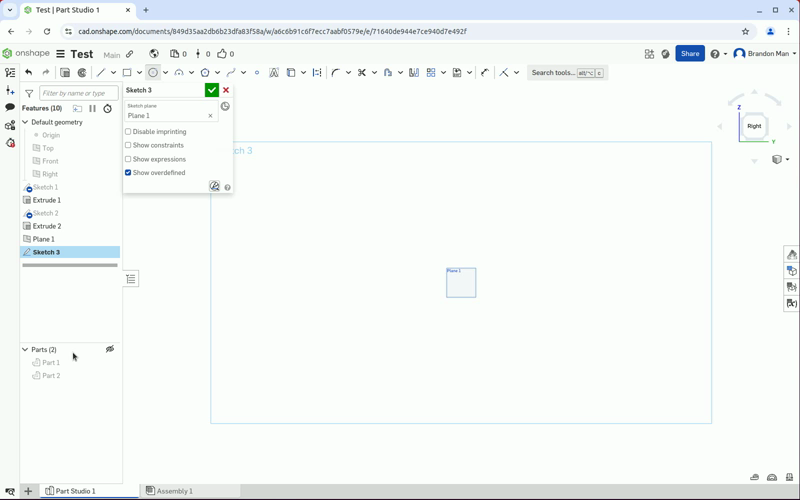
key_down(shift)
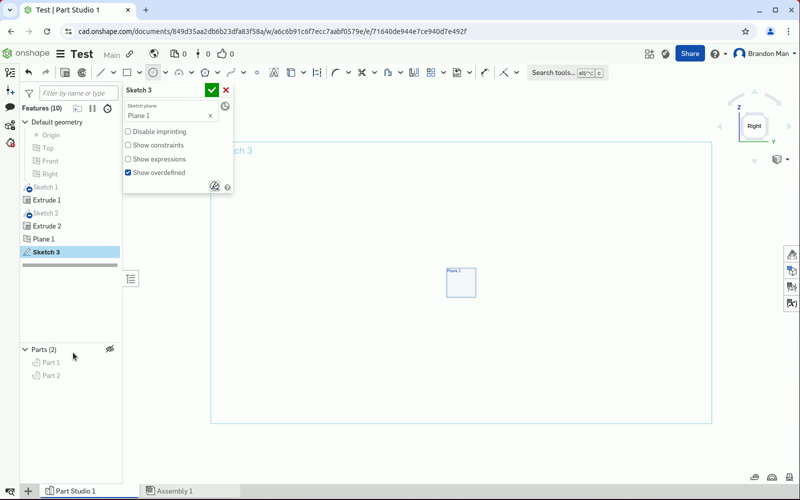
mouse_move(431, 254)
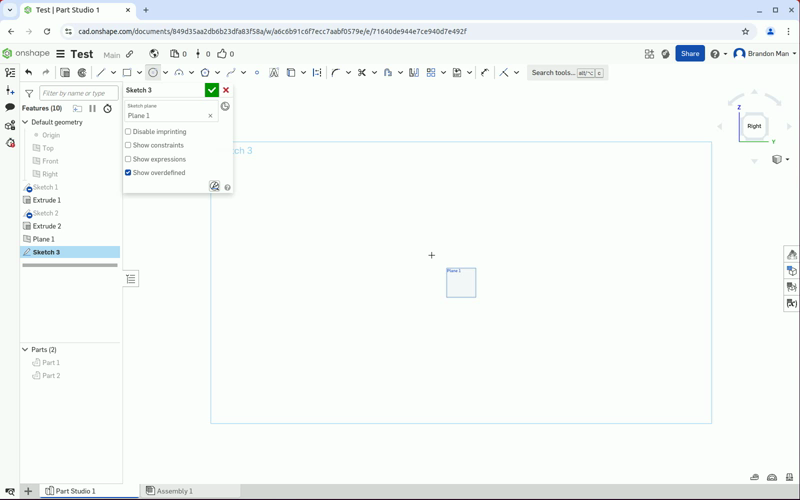
click(431, 254)
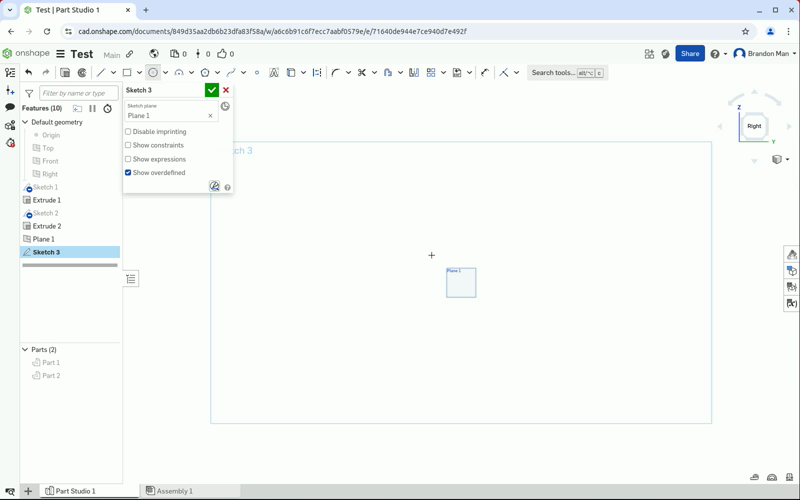
key_up(shift)
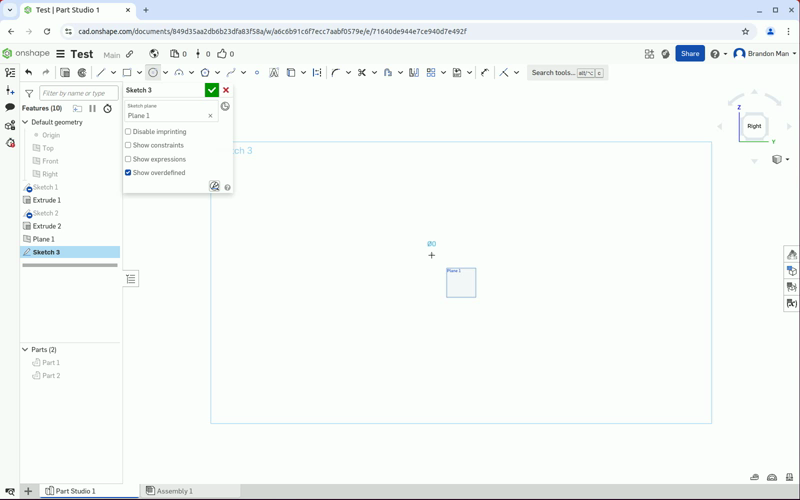
mouse_move(453, 254)
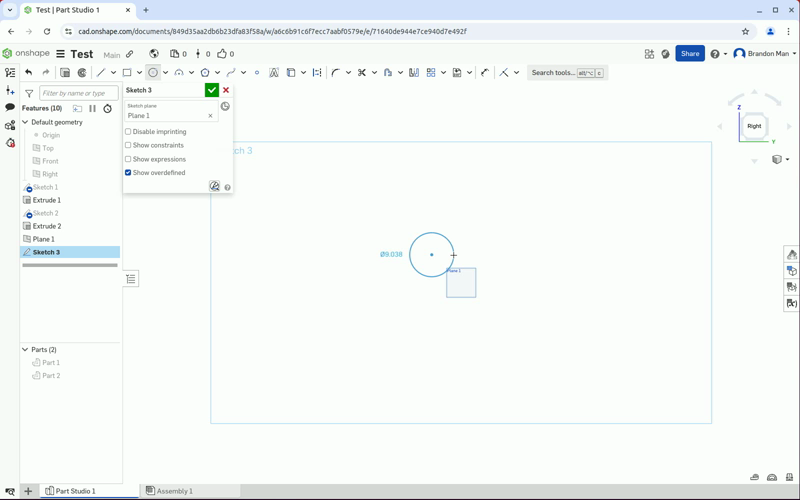
click(453, 254)
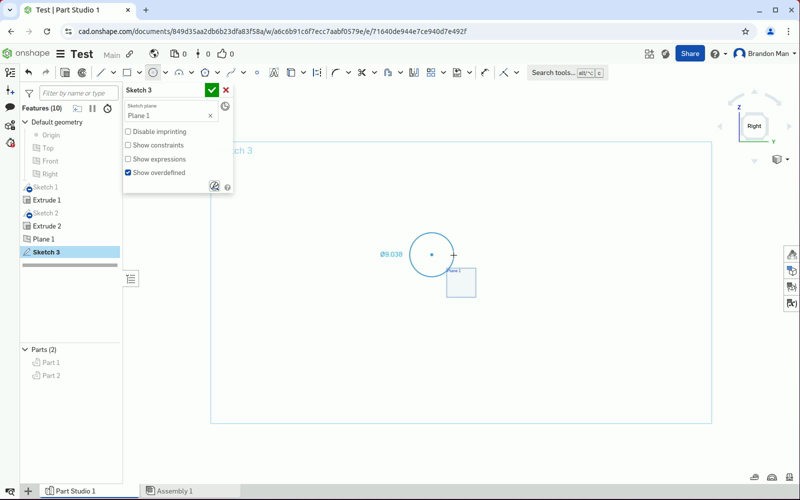
key(esc)
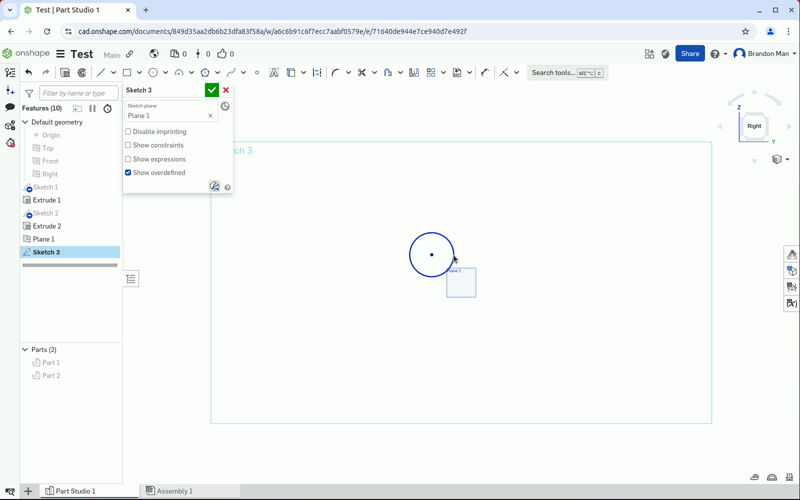
mouse_move(427, 247)
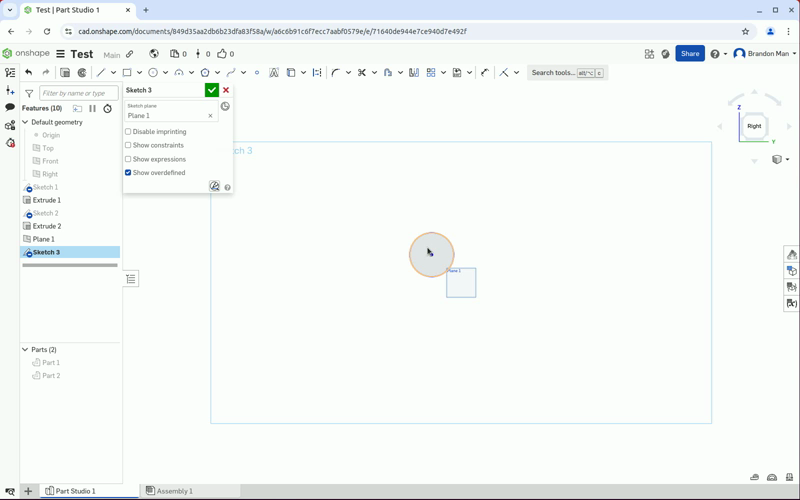
scroll(6)
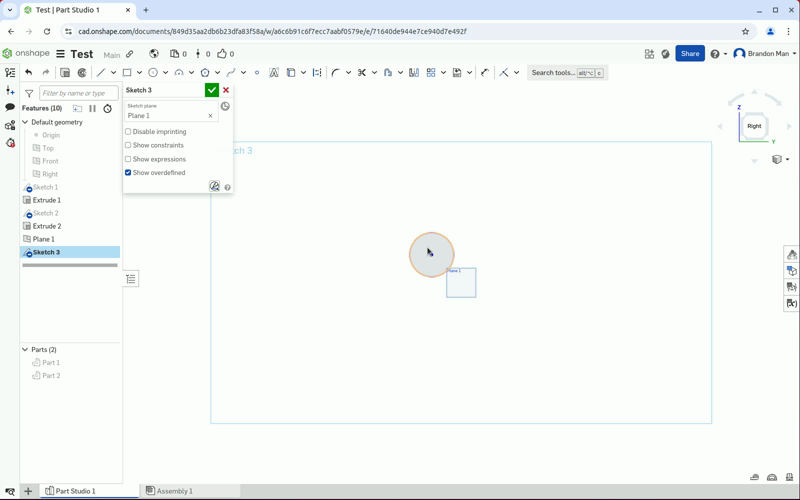
scroll(6)
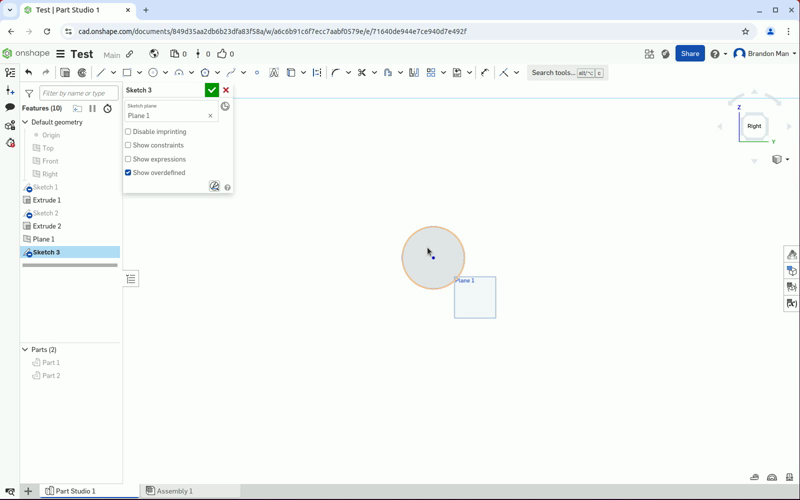
scroll(6)
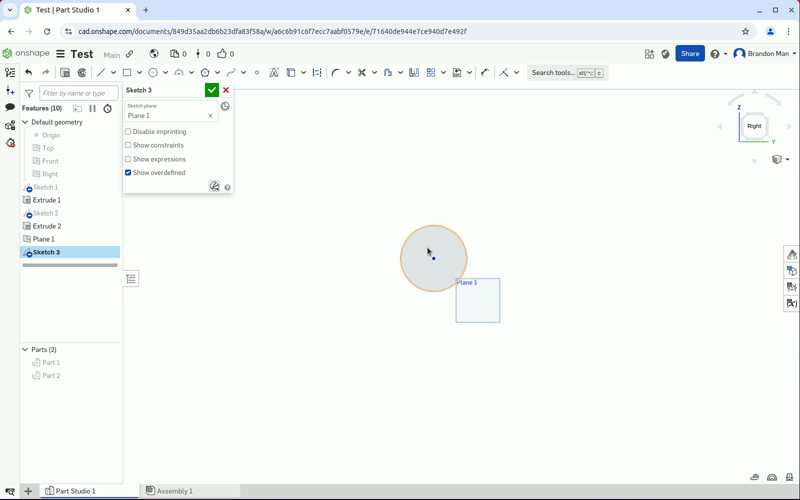
scroll(6)
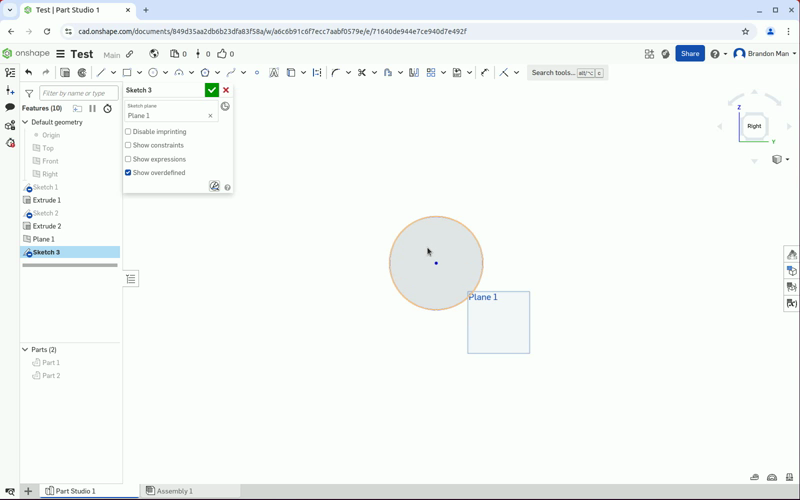
scroll(6)
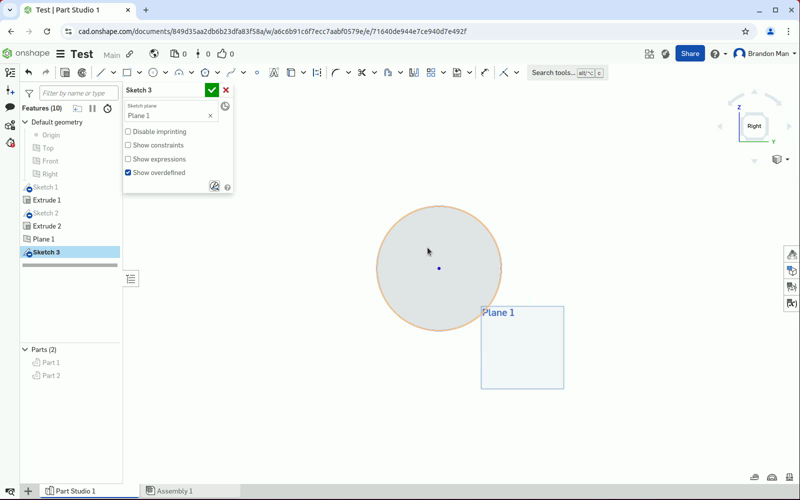
scroll(6)
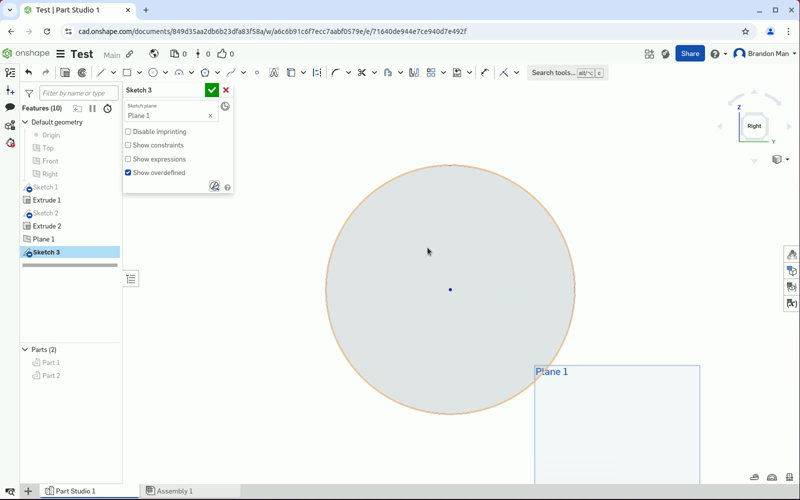
scroll(6)
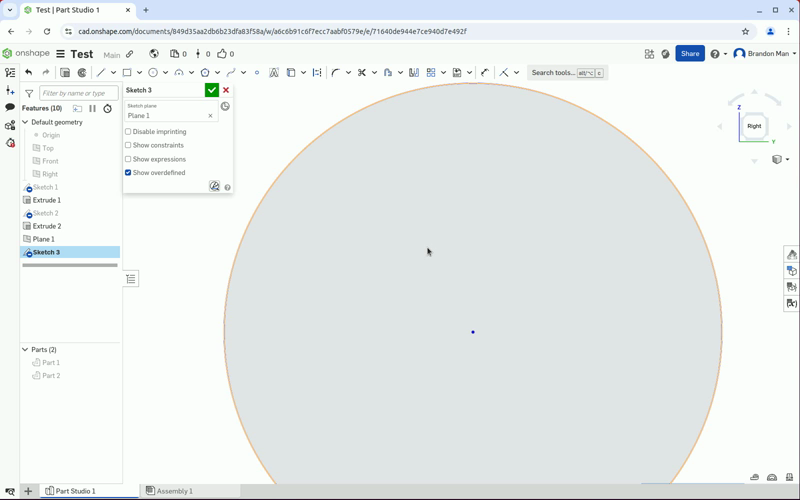
click(427, 247)
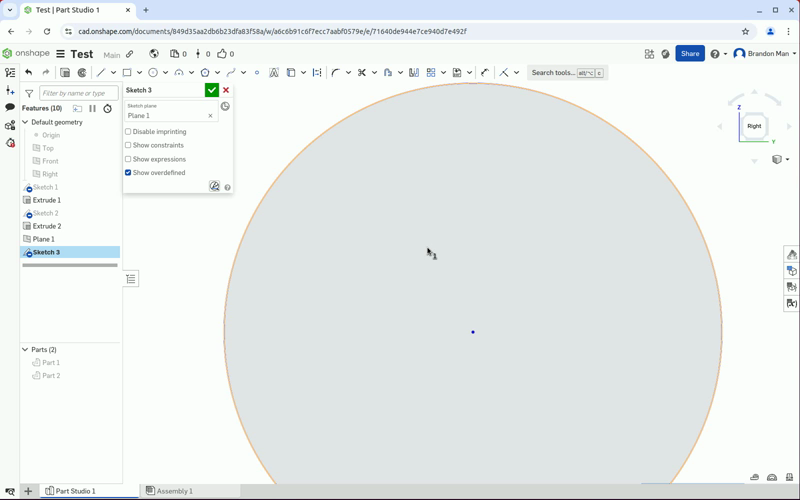
scroll(-6)
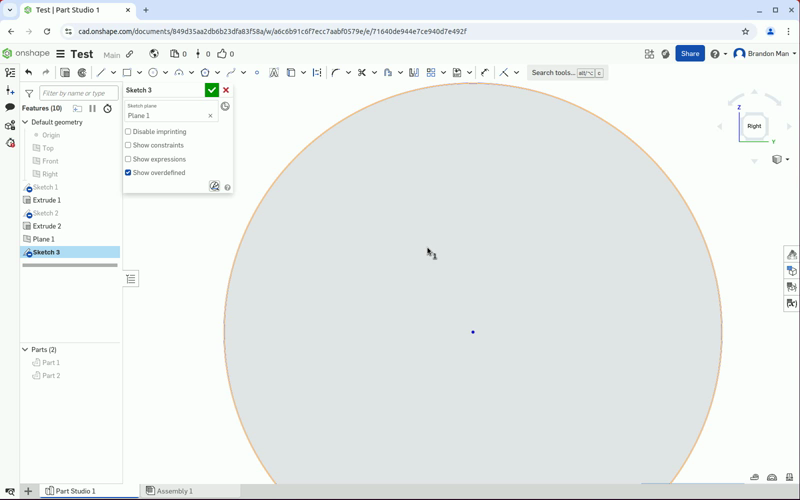
scroll(-6)
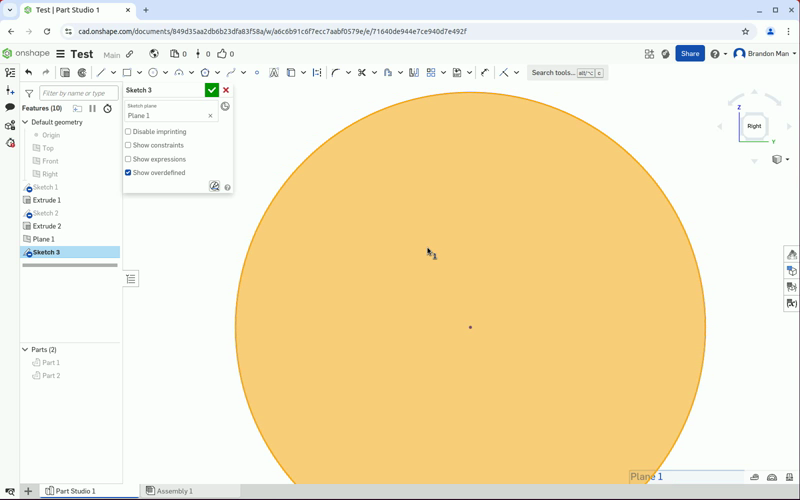
scroll(-6)
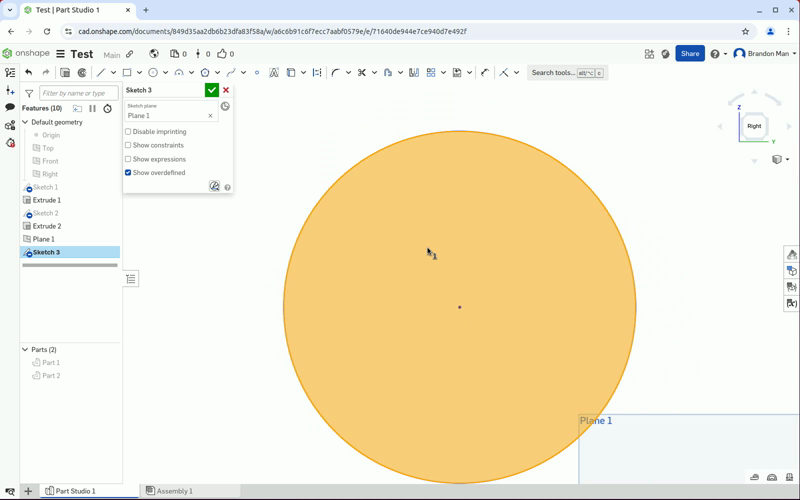
scroll(-6)
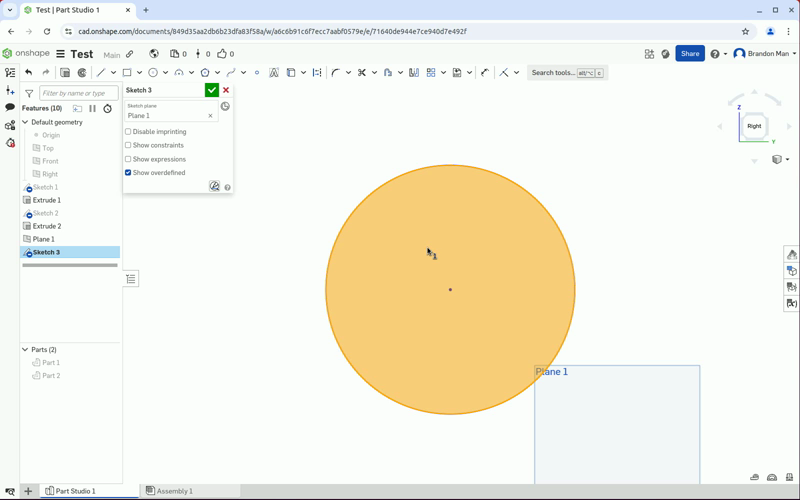
scroll(-6)
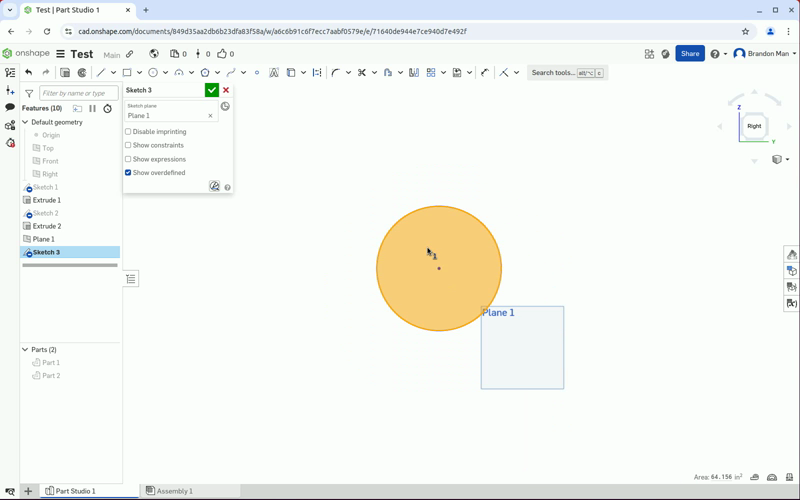
scroll(-6)
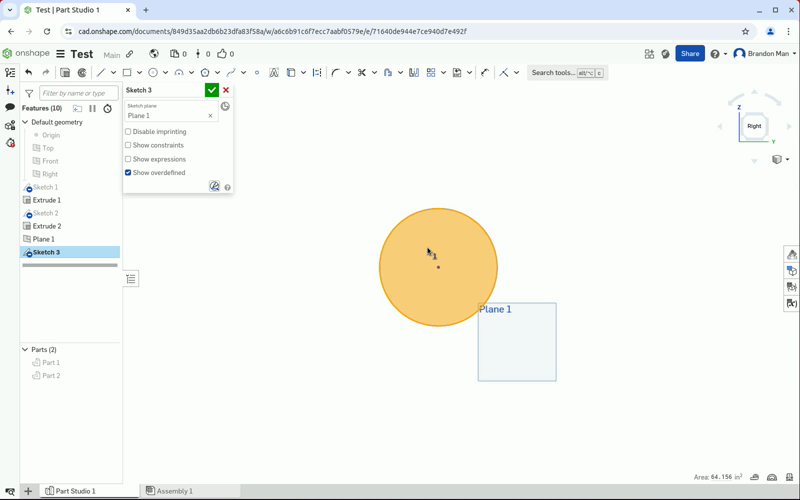
scroll(-6)
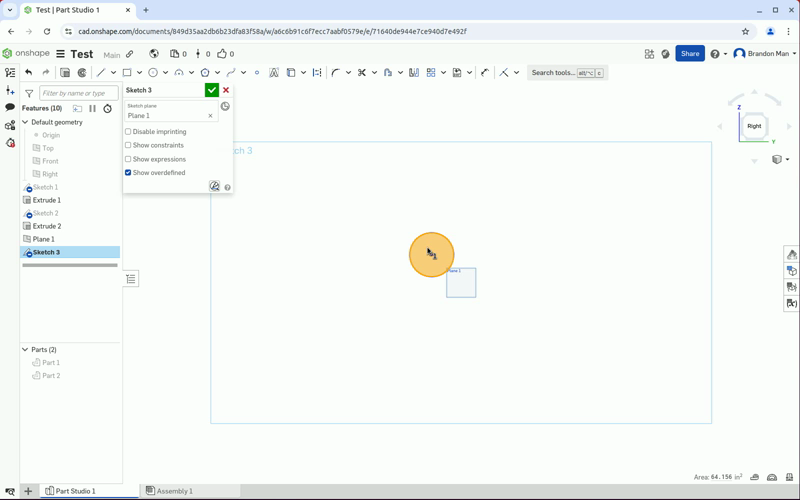
mouse_move(73, 352)
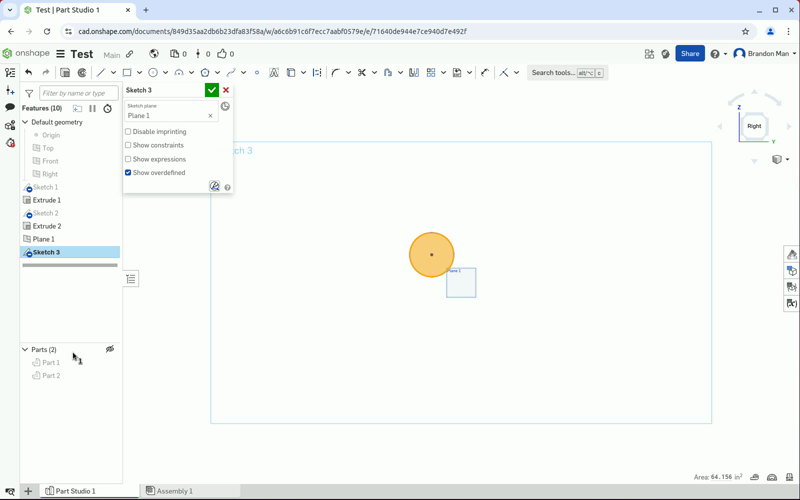
key(shift+y)
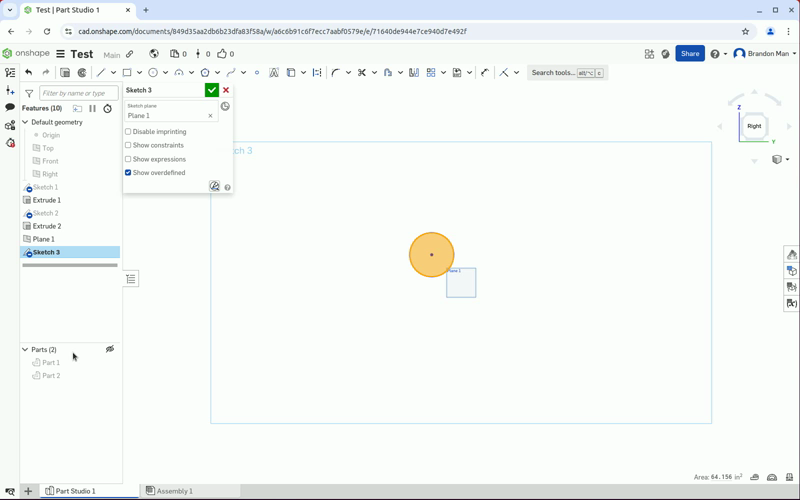
key(shift+e)
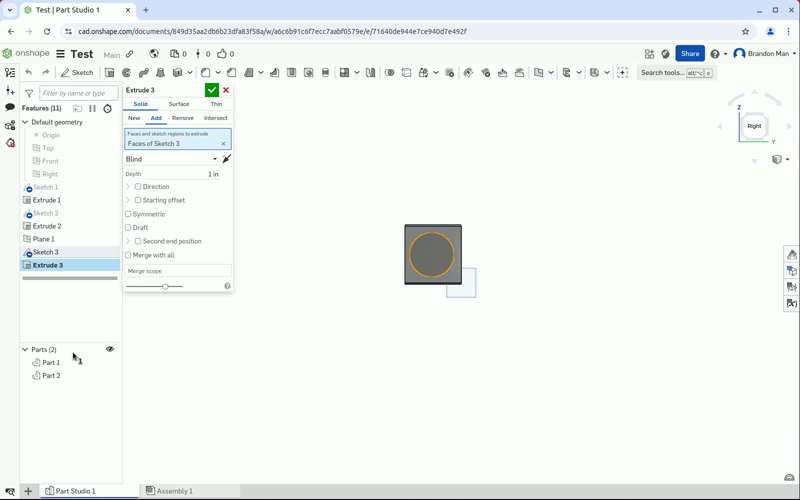
mouse_move(143, 106)
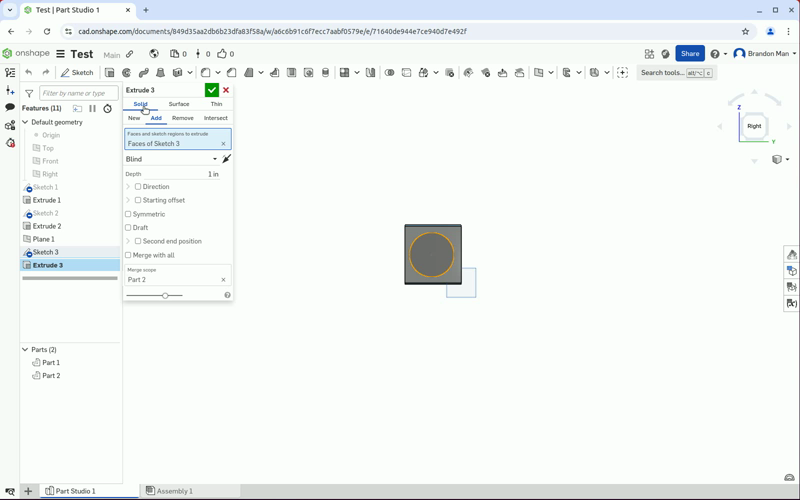
click(143, 106)
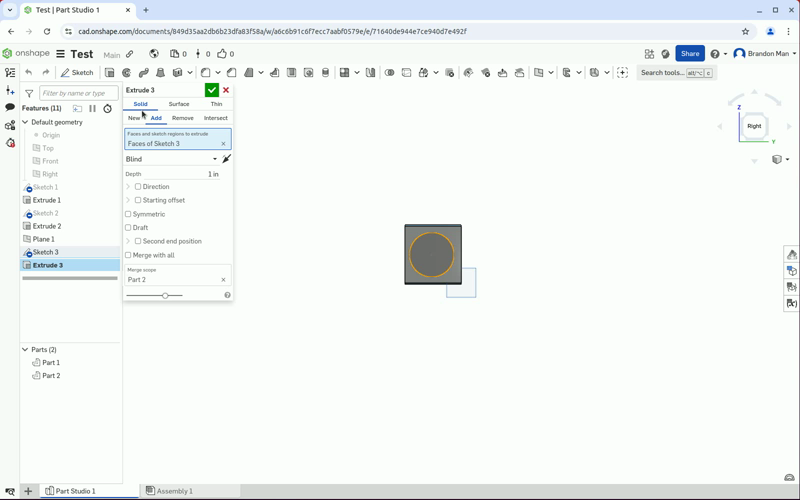
mouse_move(137, 120)
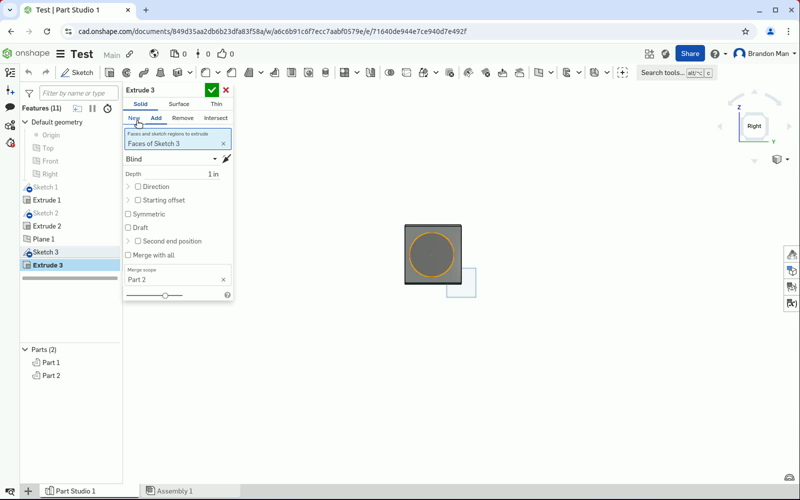
click(137, 120)
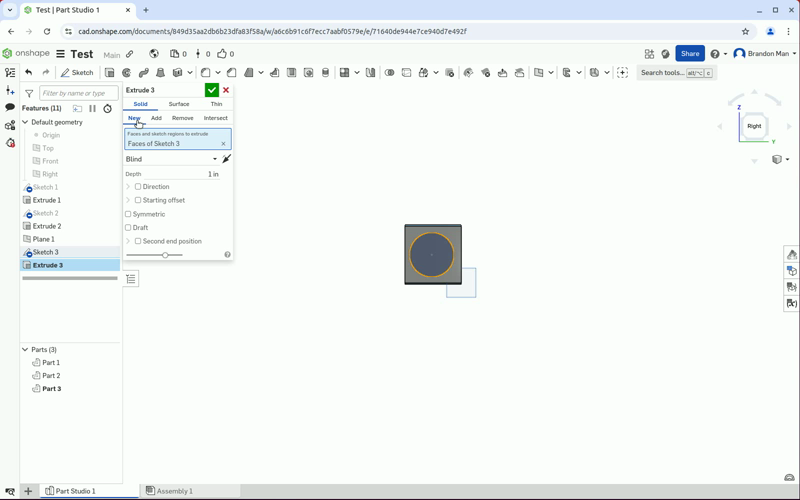
key(tab, 4)
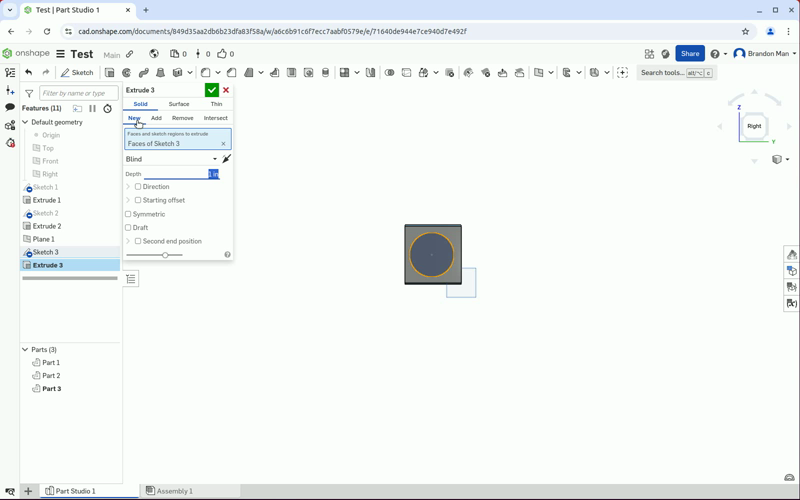
text(11.554)
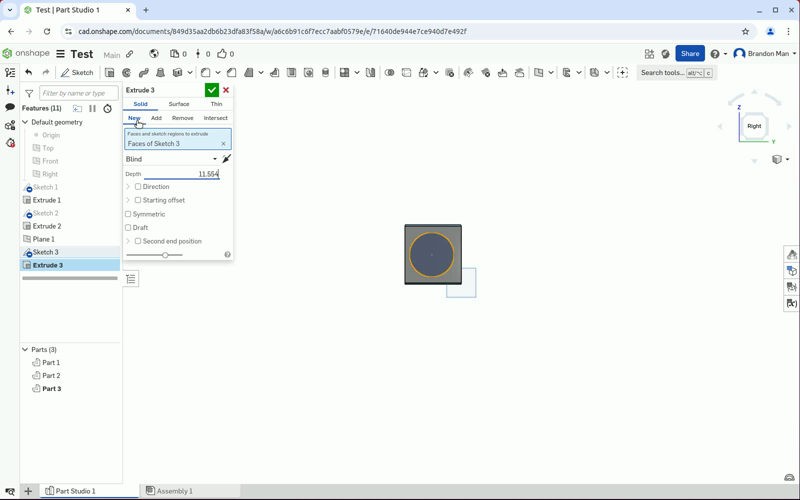
key(enter)
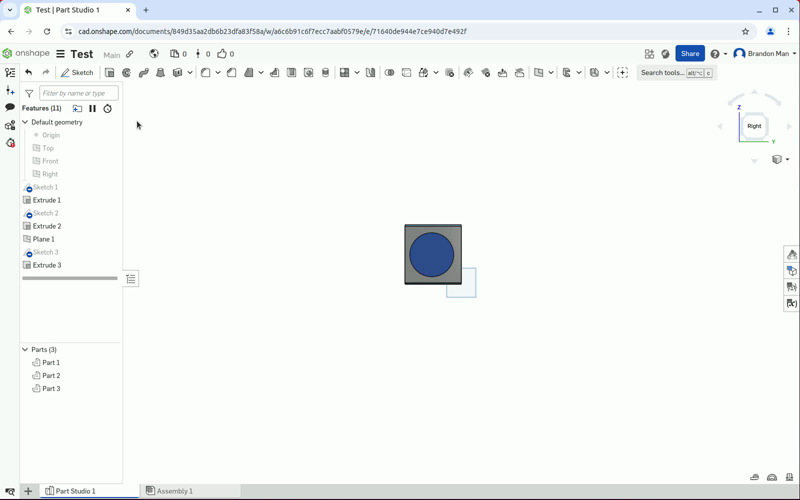
key(shift+h)
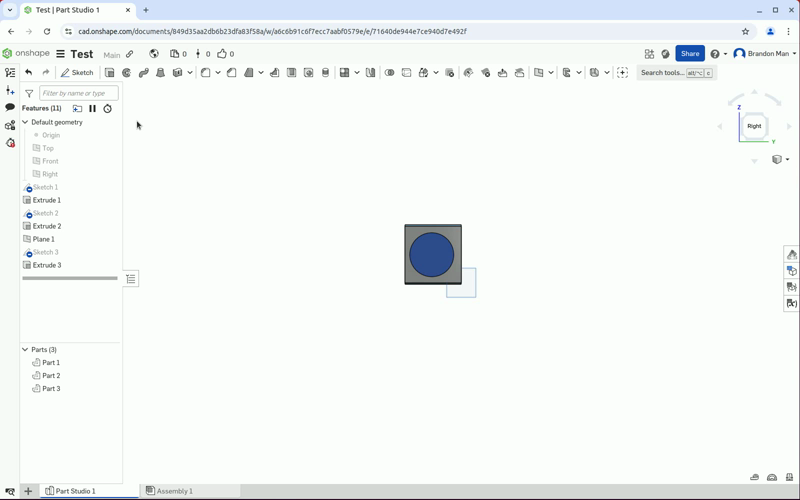
key(shift+h)
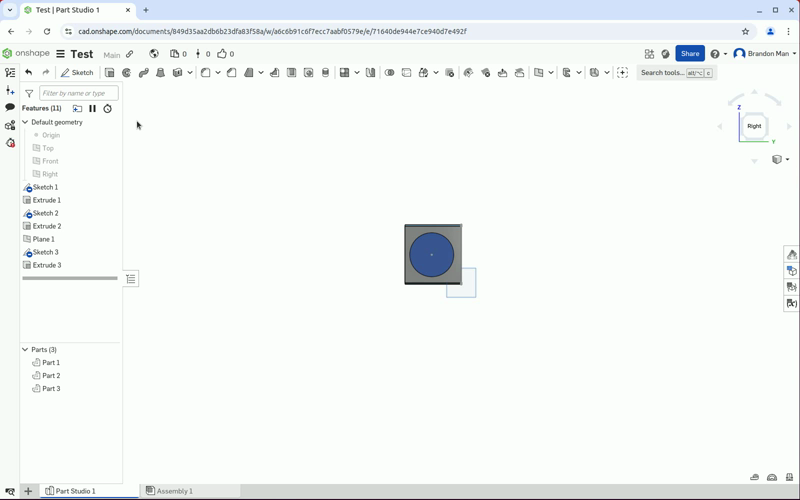
key(shift+7)
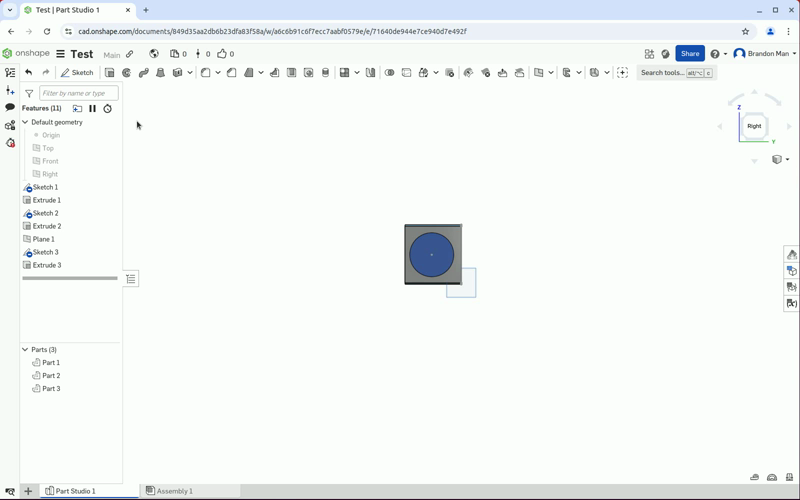
key(right, 2)
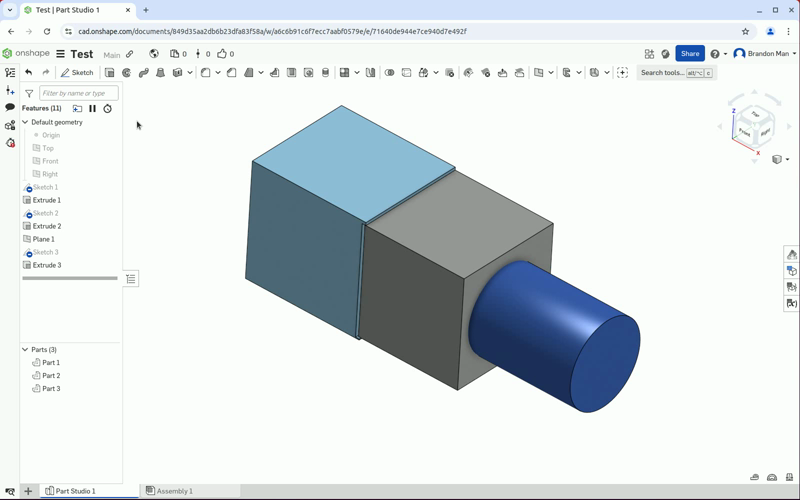
key(down, 2)
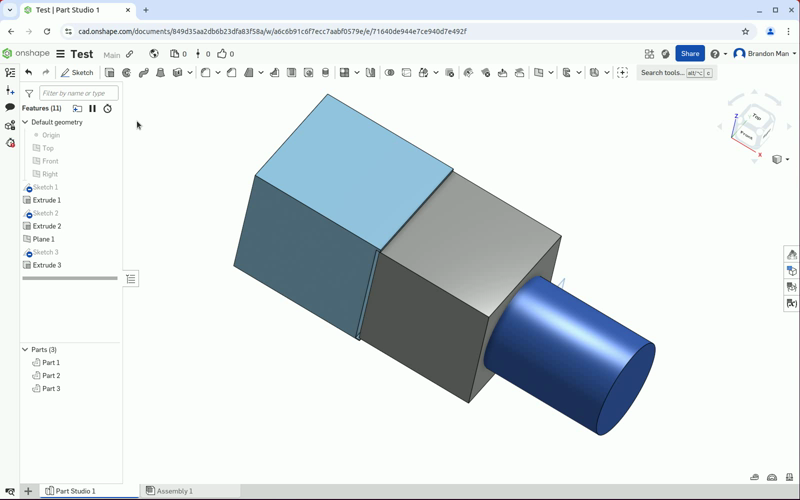
key(up, 2)
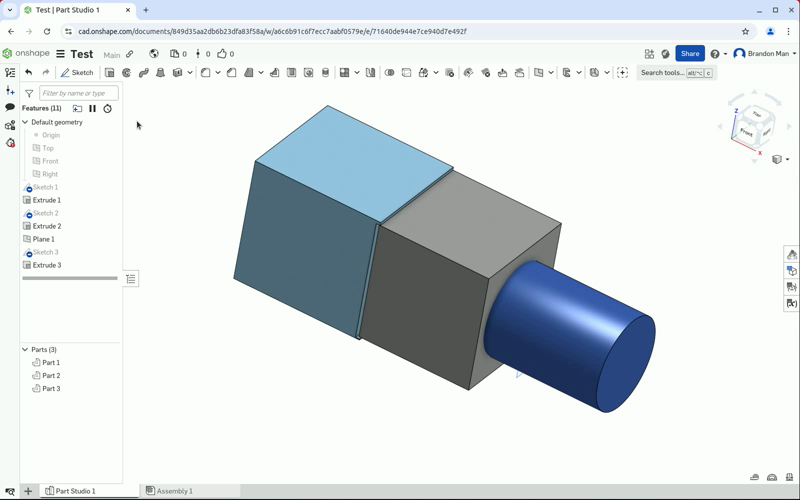
key(left, 2)
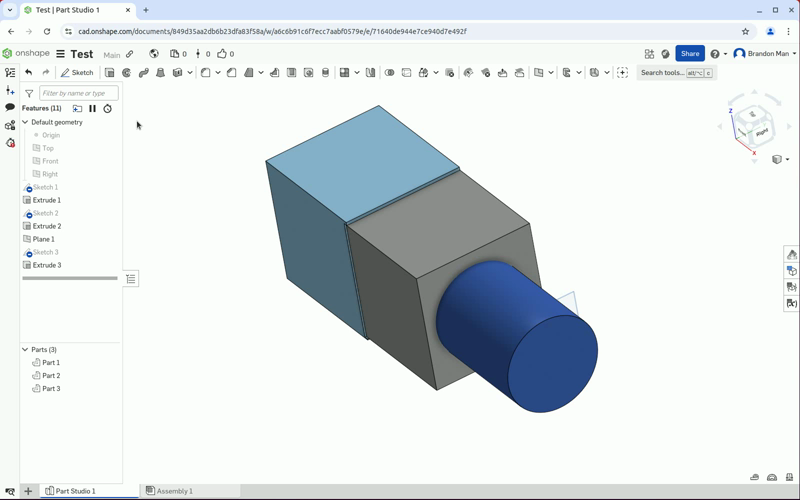
mouse_move(73, 189)
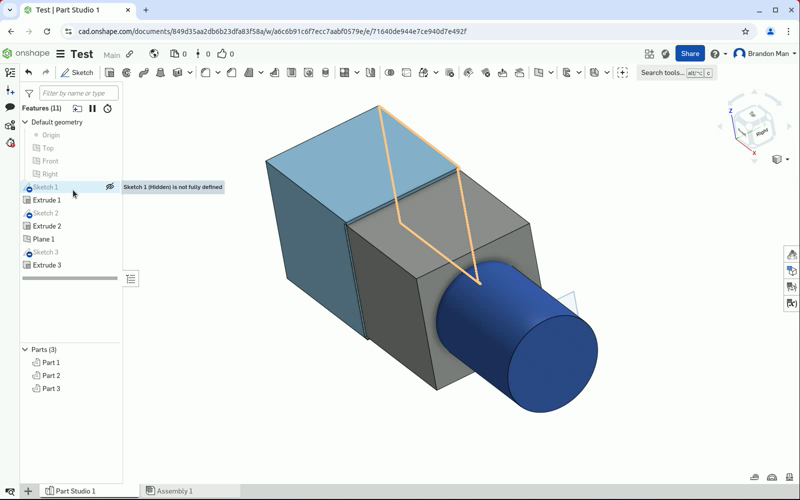
click(73, 189)